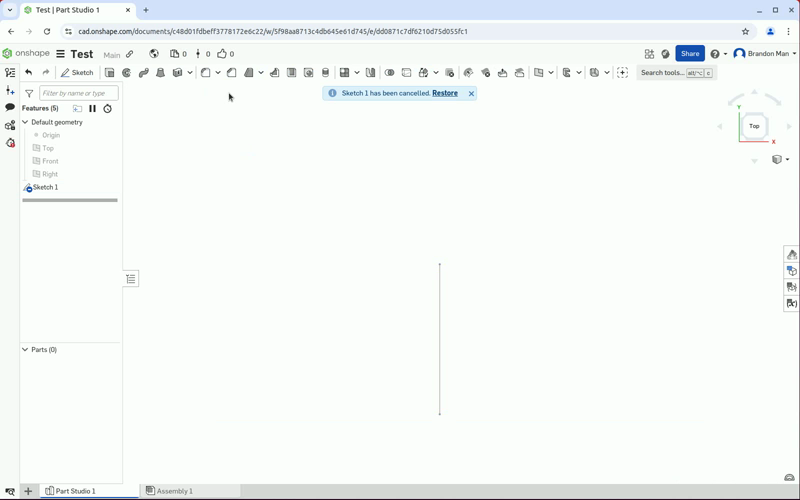
key(shift+h)
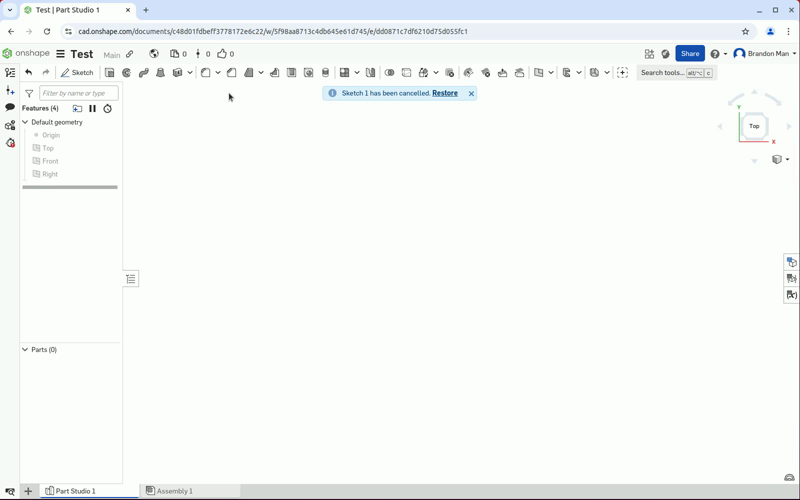
mouse_move(73, 352)
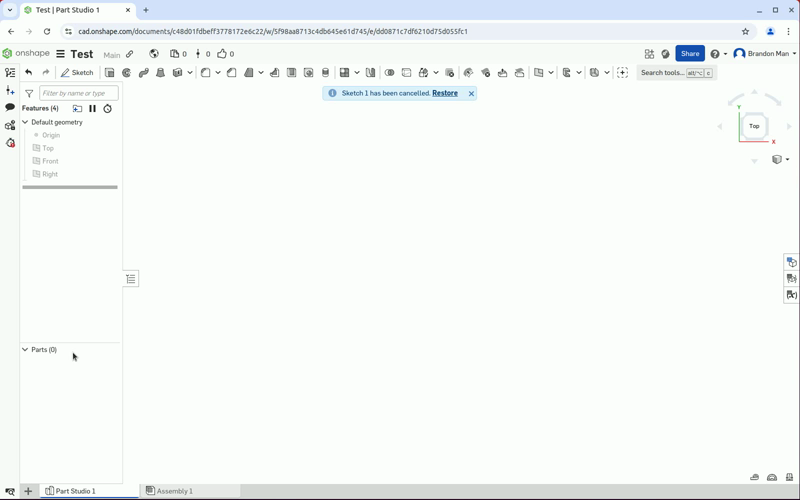
key(y)
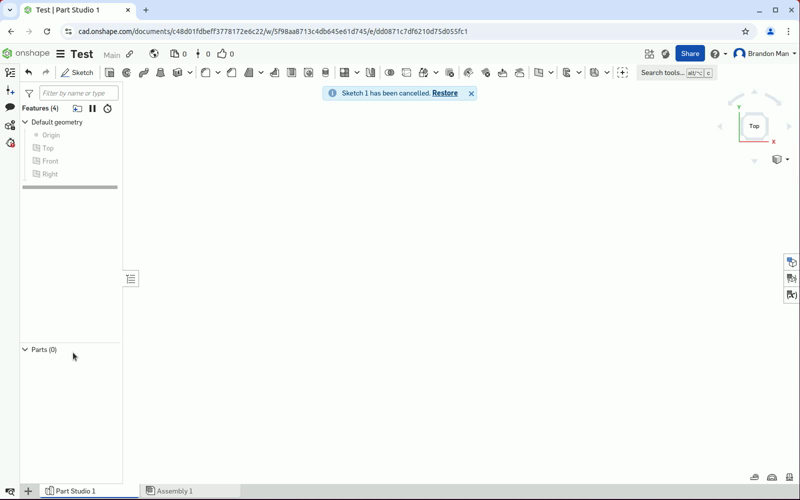
key(shift+p)
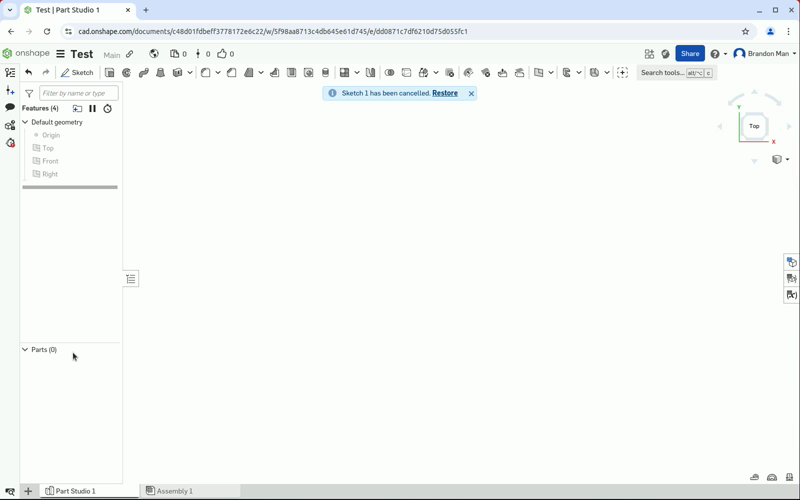
key(space)
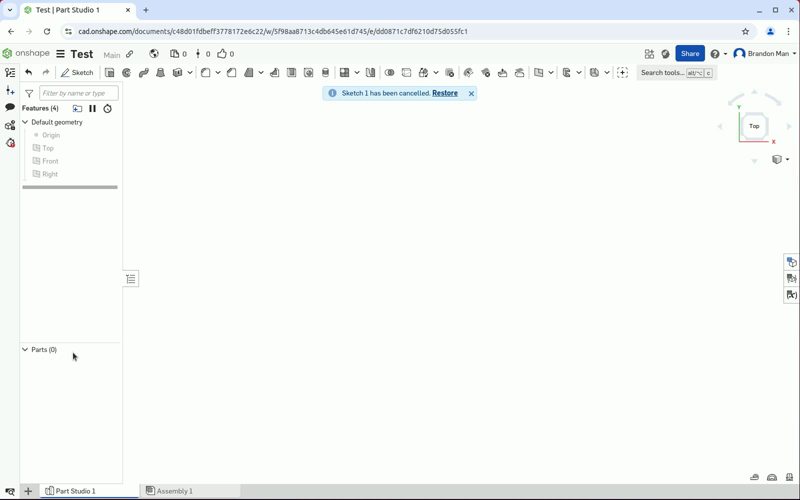
key_down(shift)
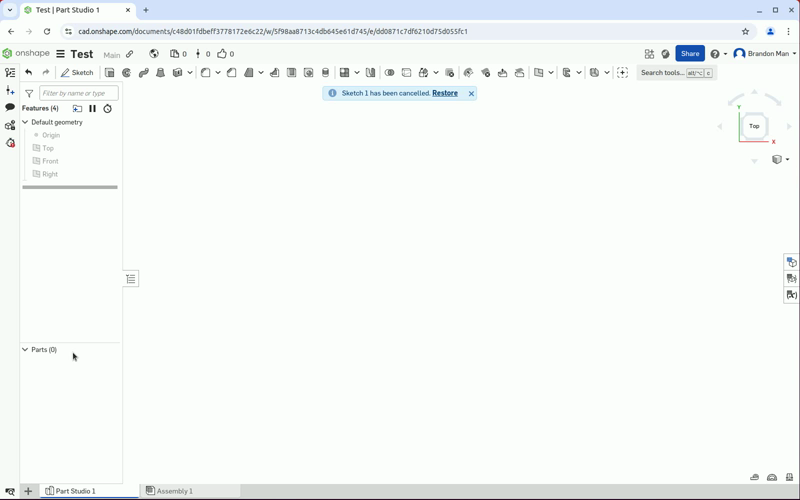
key(up)
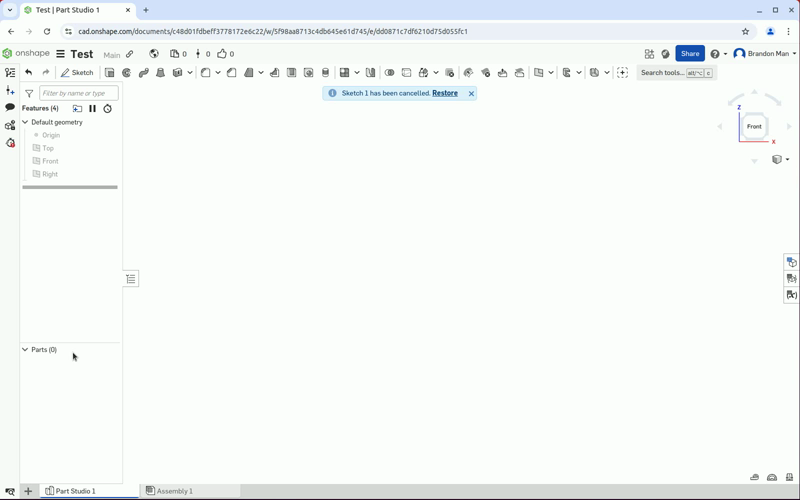
key_up(shift)
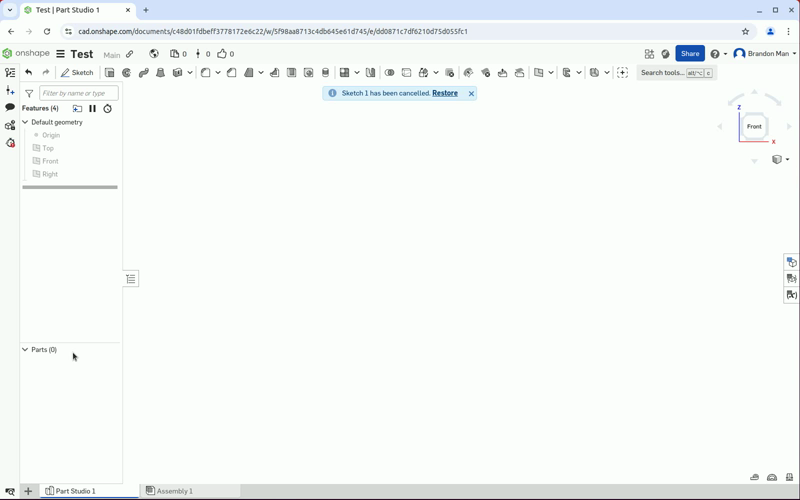
mouse_move(73, 352)
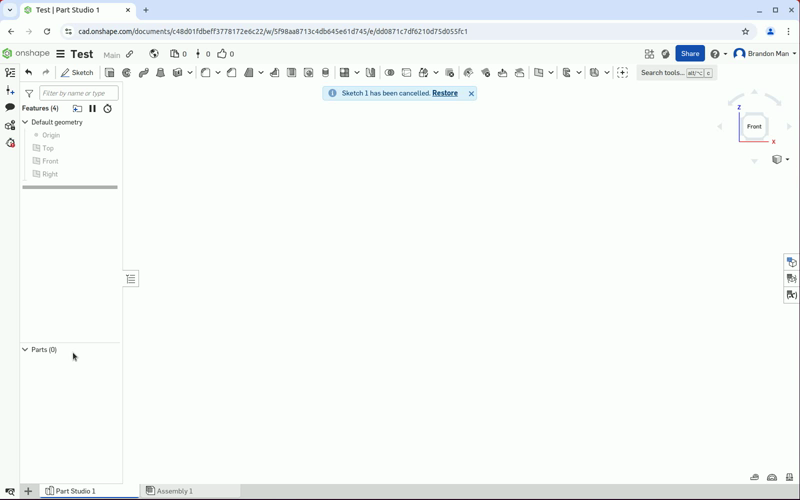
key(shift+y)
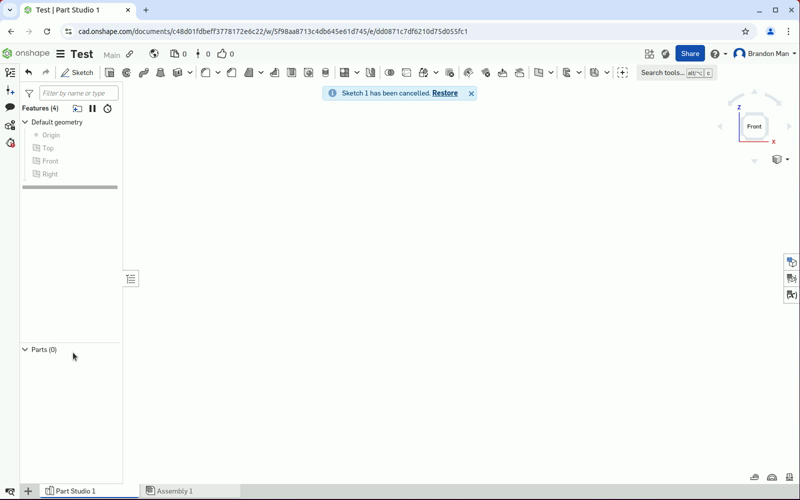
key(shift+s)
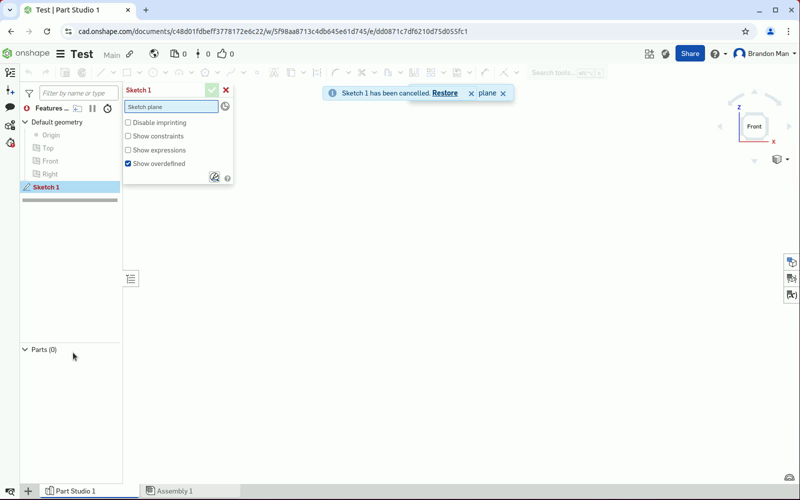
mouse_move(73, 163)
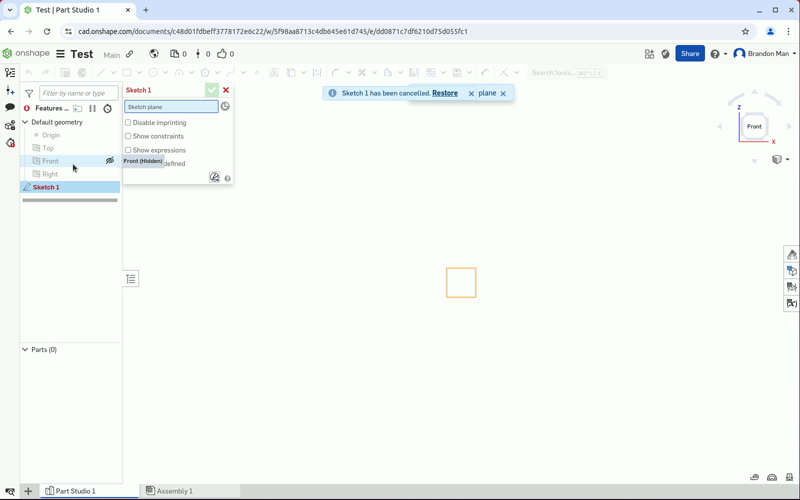
click(73, 163)
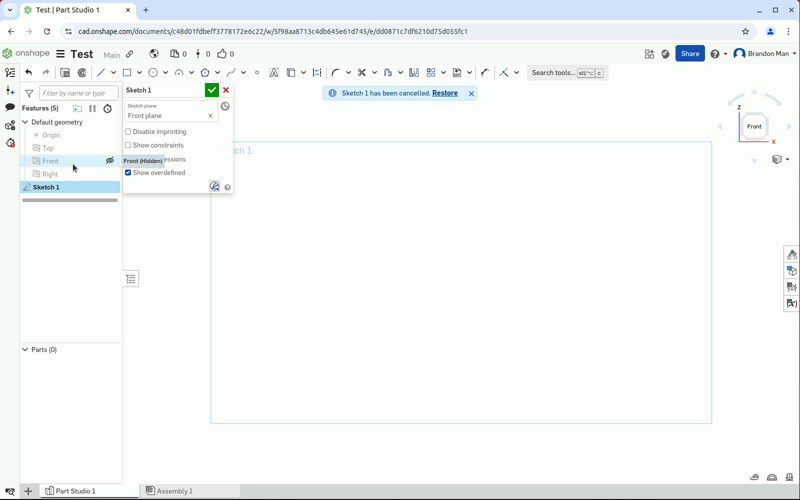
mouse_move(73, 352)
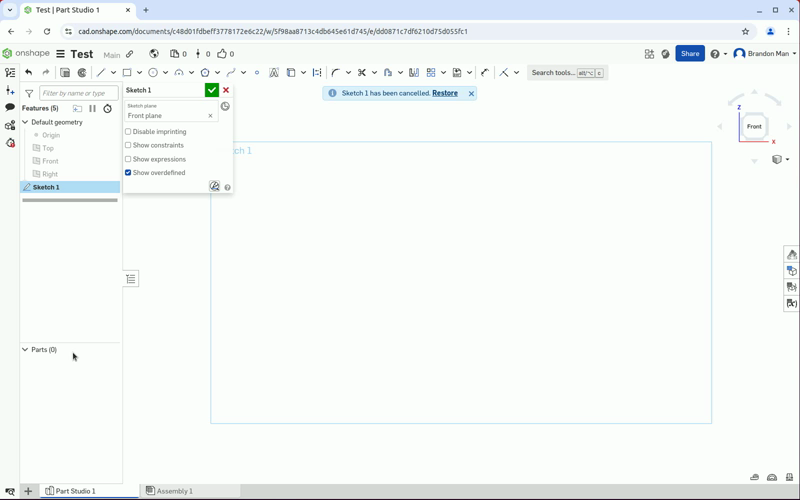
key(y)
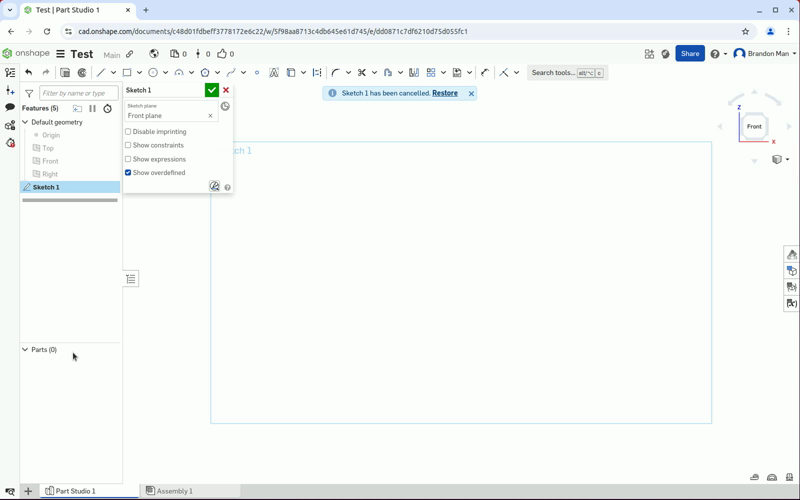
key(l)
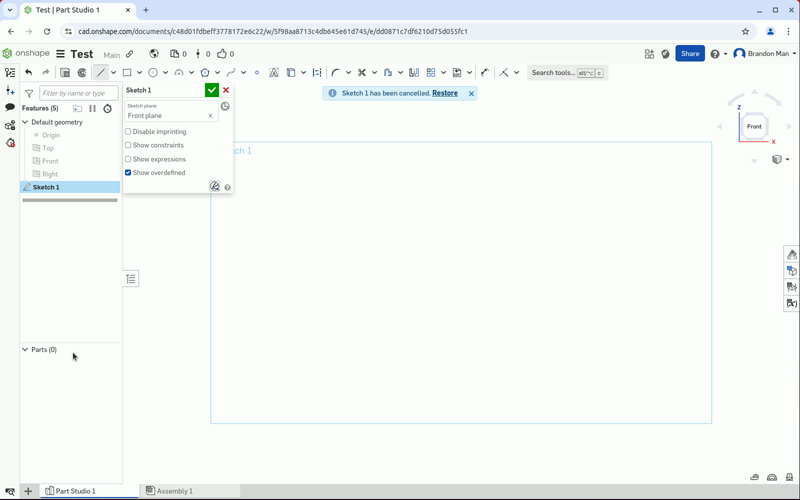
key_down(shift)
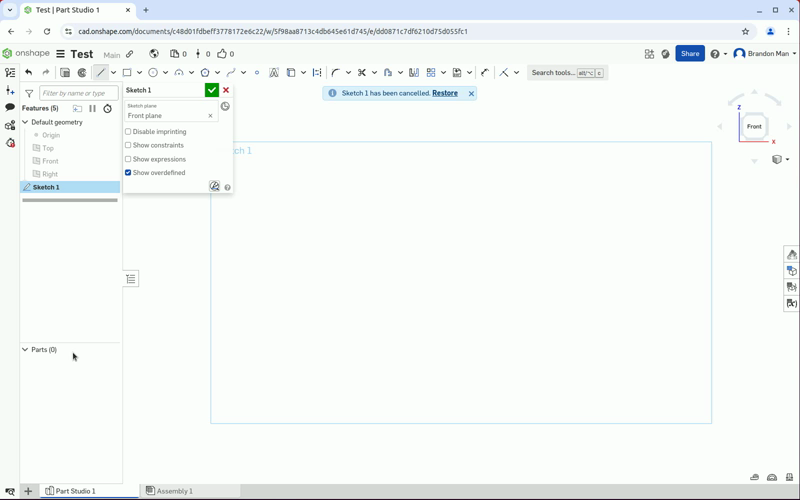
mouse_move(364, 282)
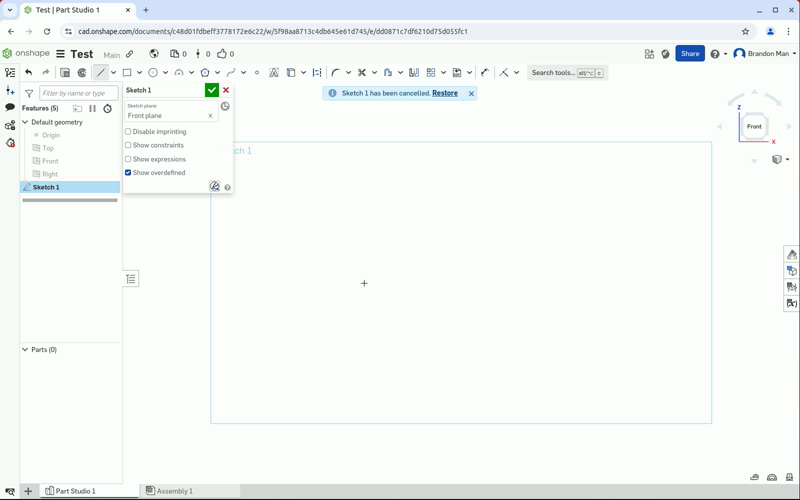
click(364, 282)
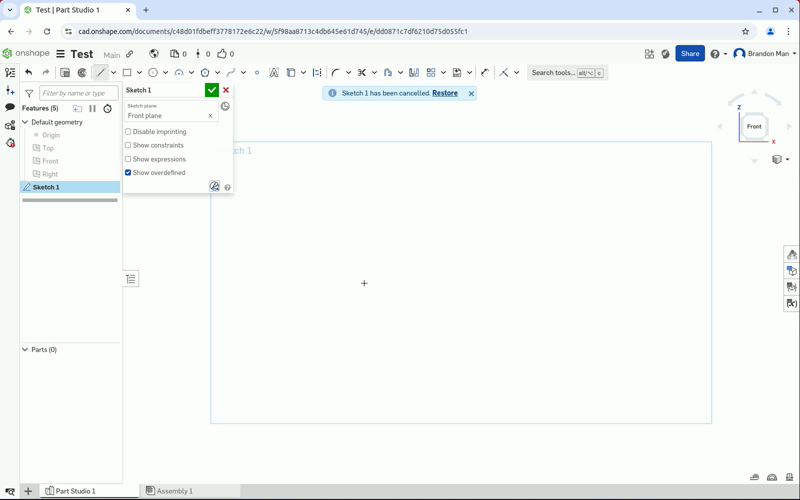
key_up(shift)
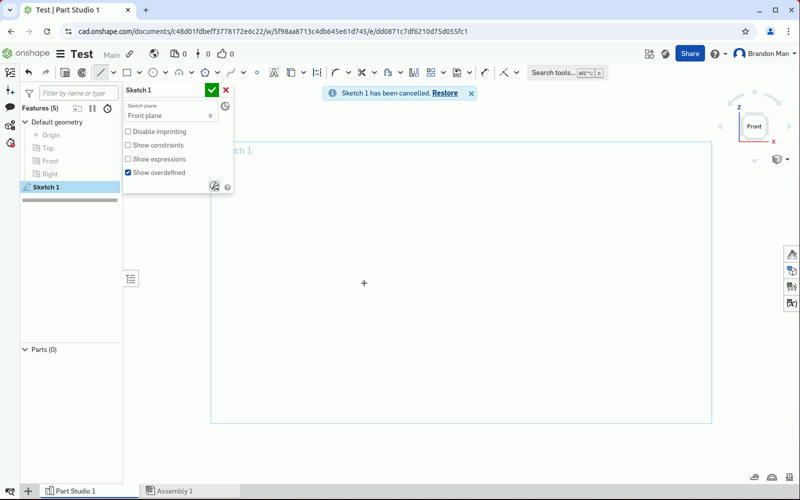
key_down(shift)
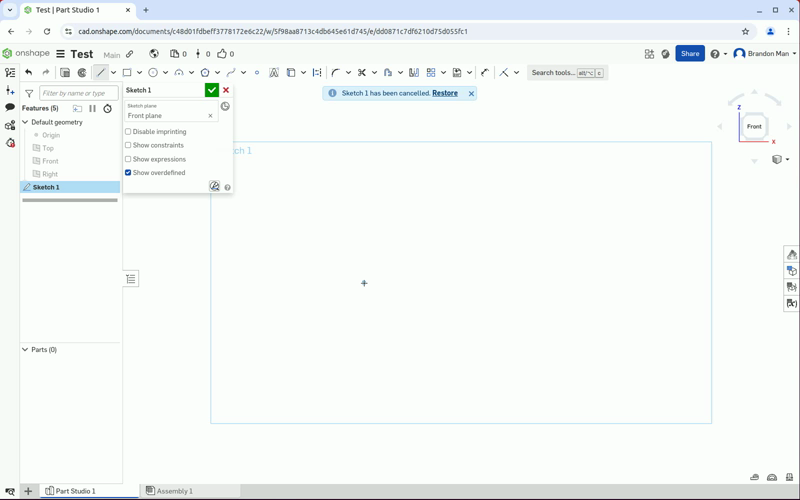
mouse_move(554, 282)
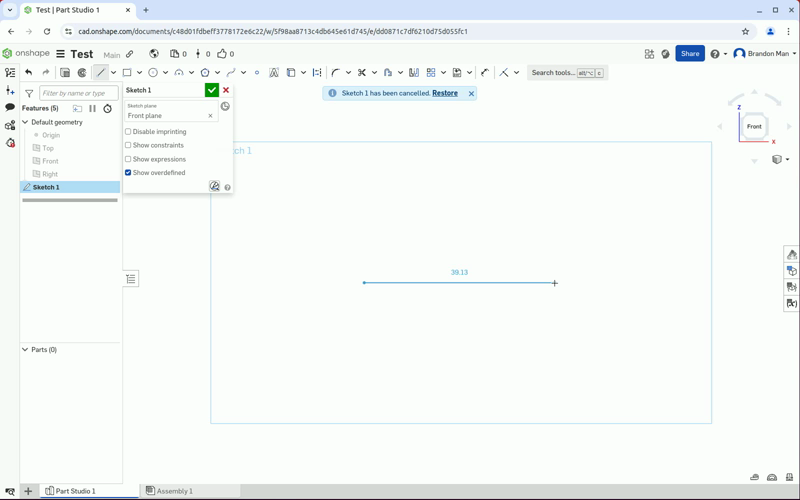
click(554, 282)
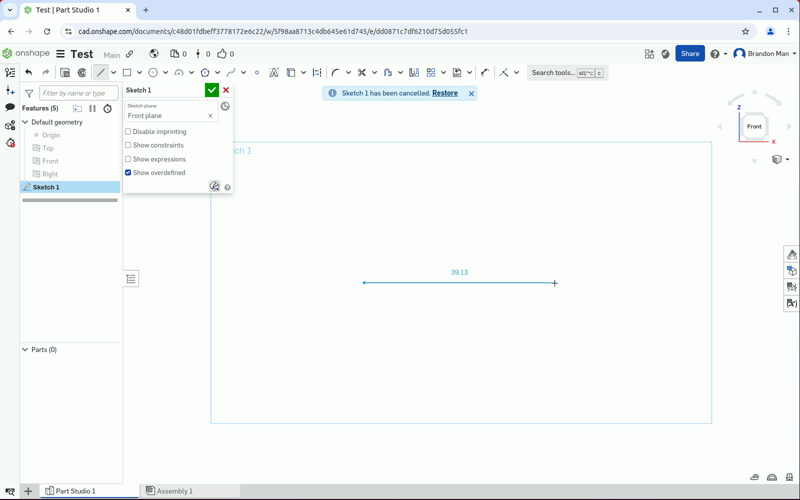
key_up(shift)
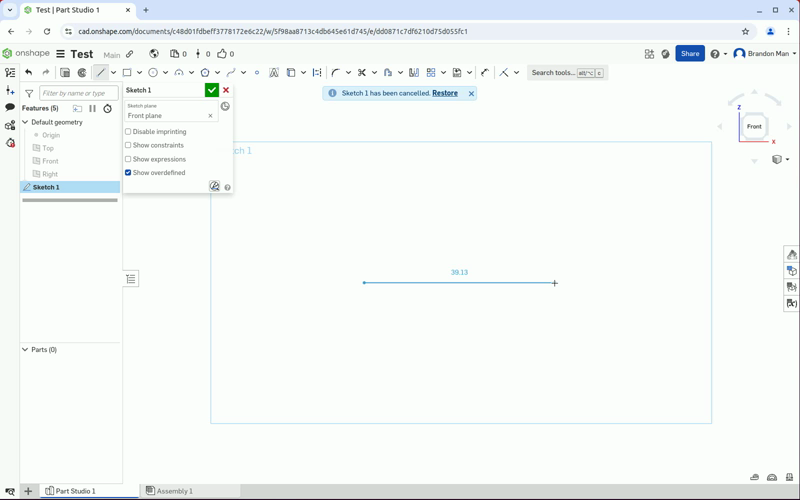
key(esc)
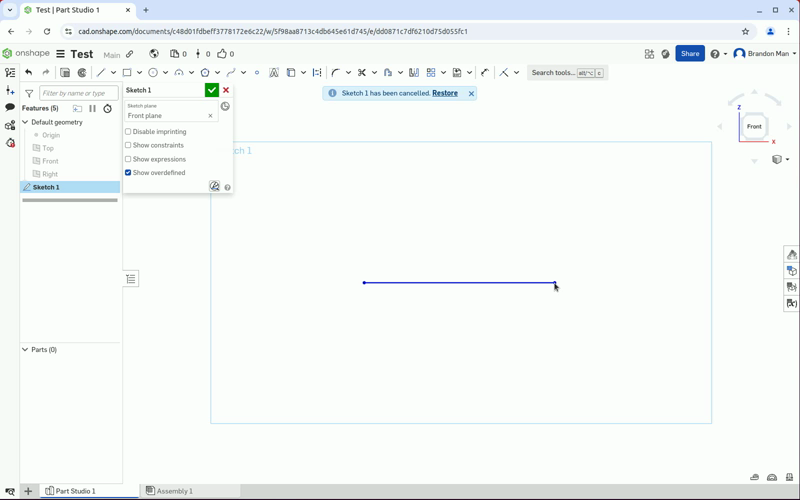
key(a)
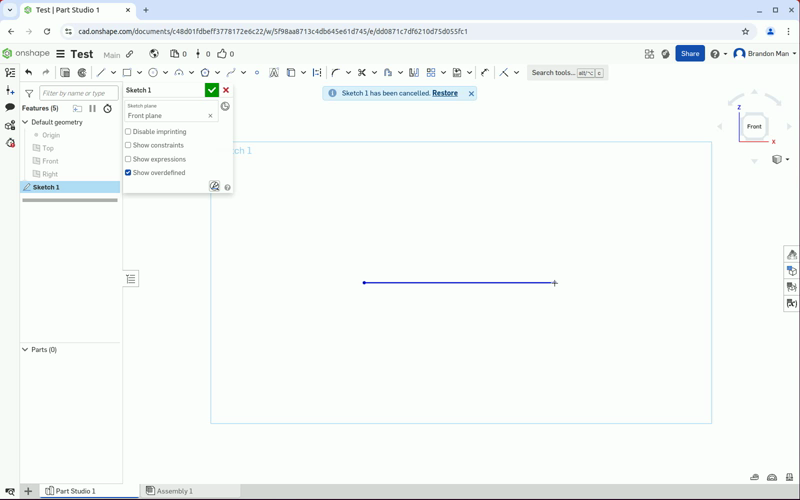
mouse_move(554, 282)
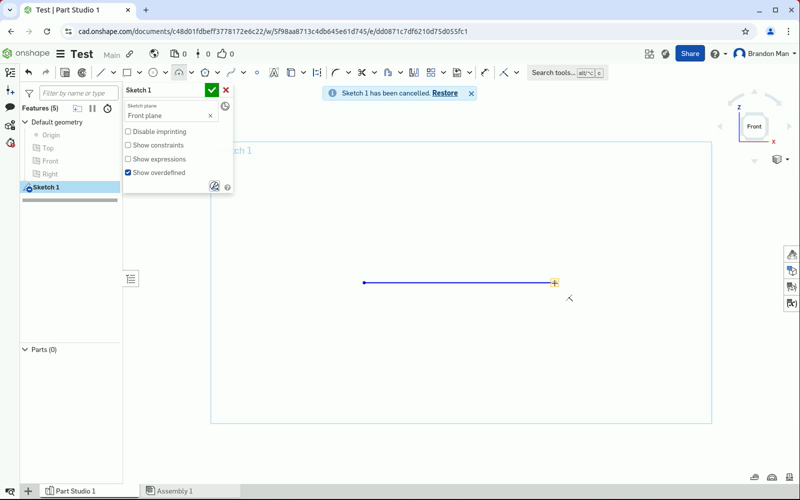
click(554, 282)
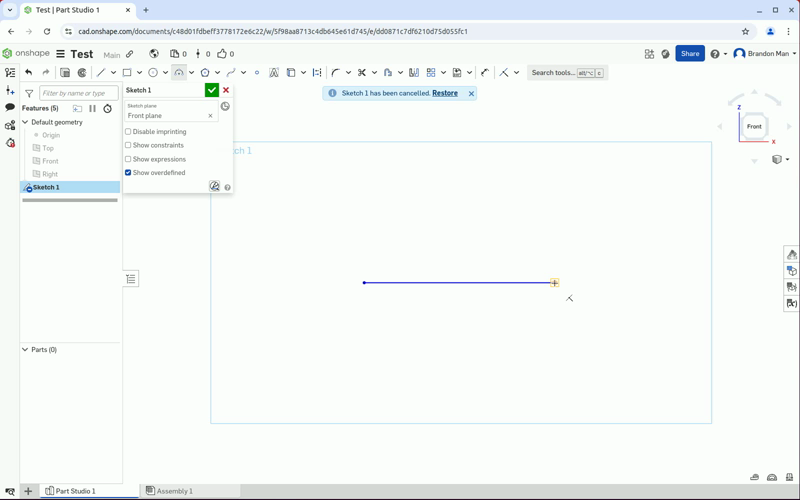
key_down(shift)
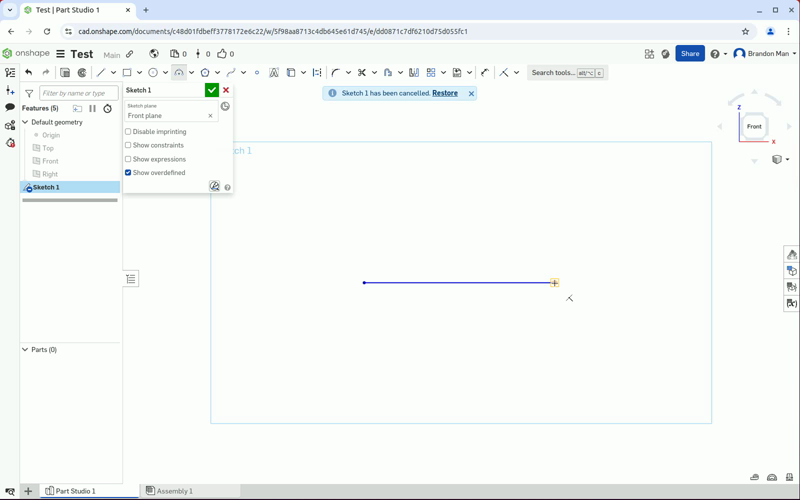
mouse_move(543, 254)
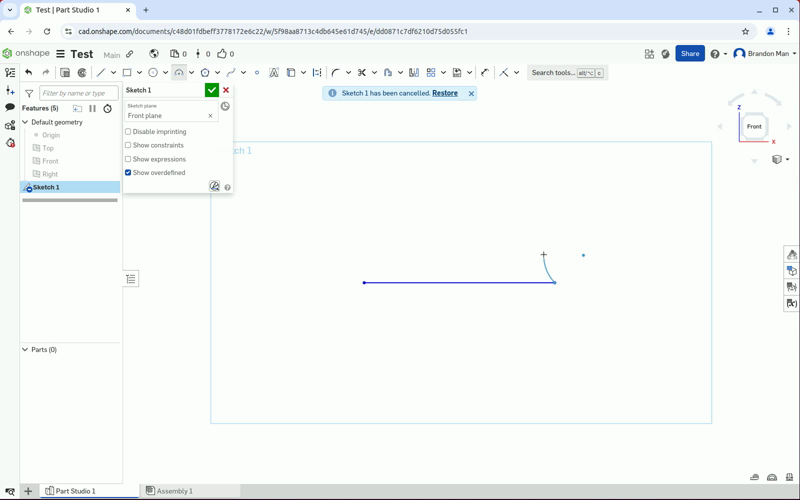
click(543, 254)
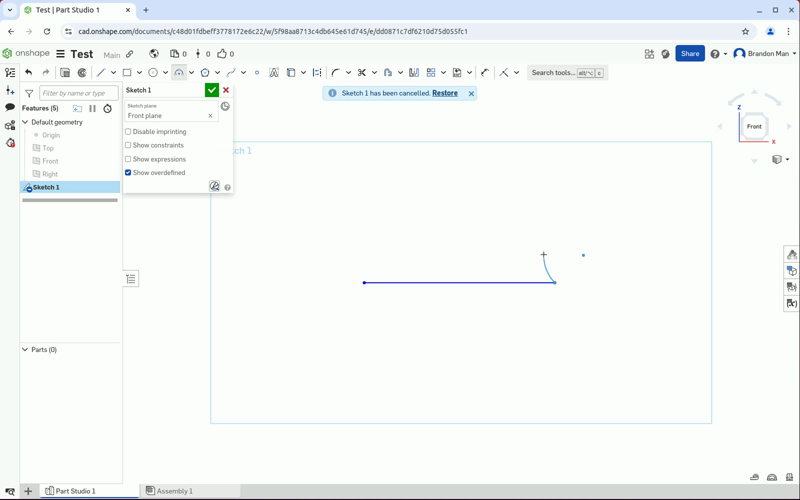
mouse_move(571, 260)
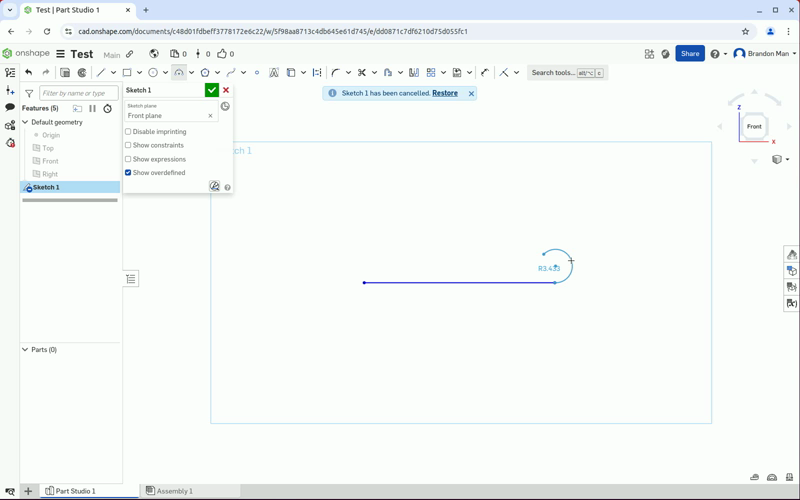
click(571, 260)
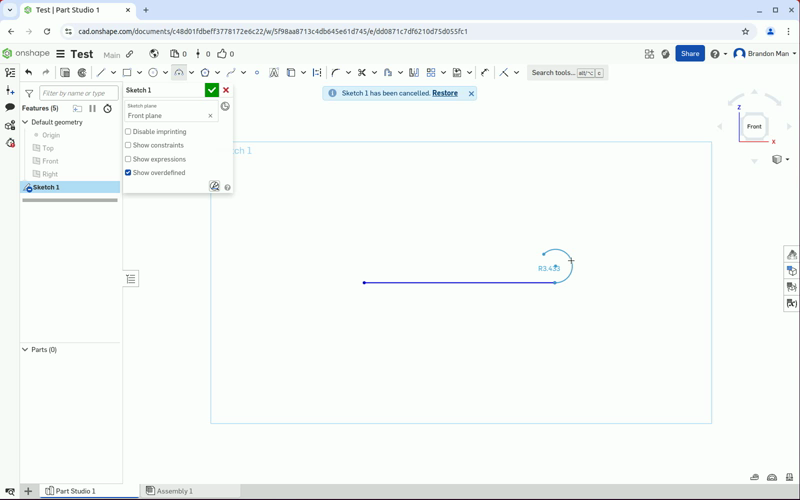
key_up(shift)
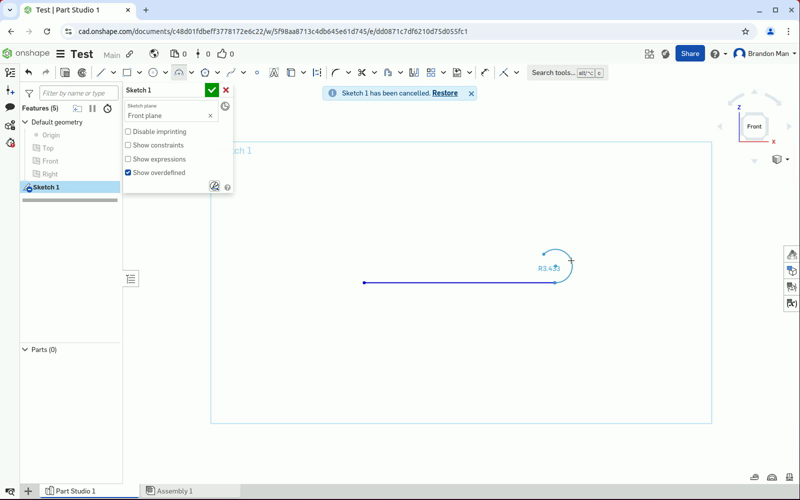
mouse_move(543, 254)
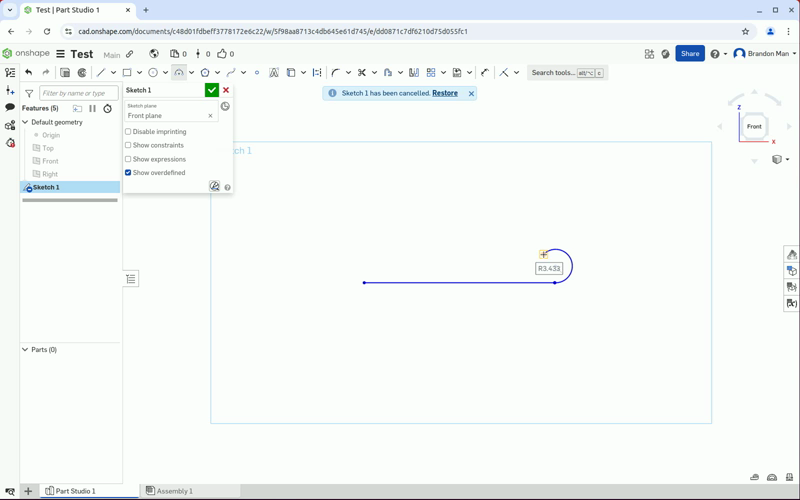
click(543, 254)
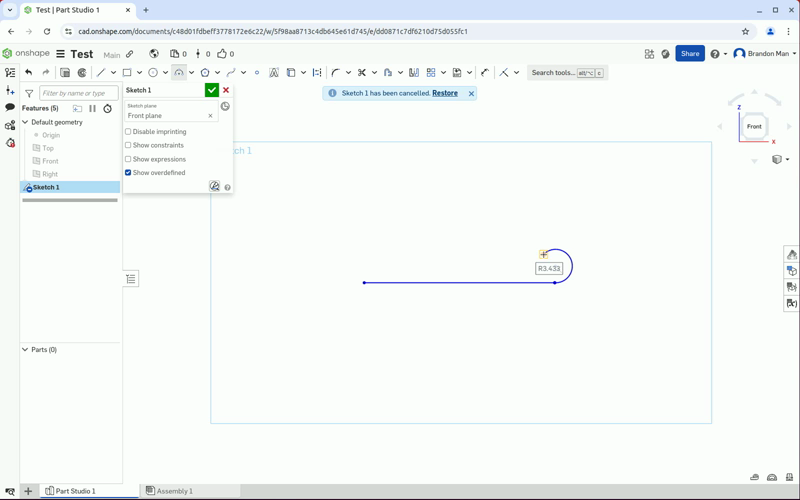
key_down(shift)
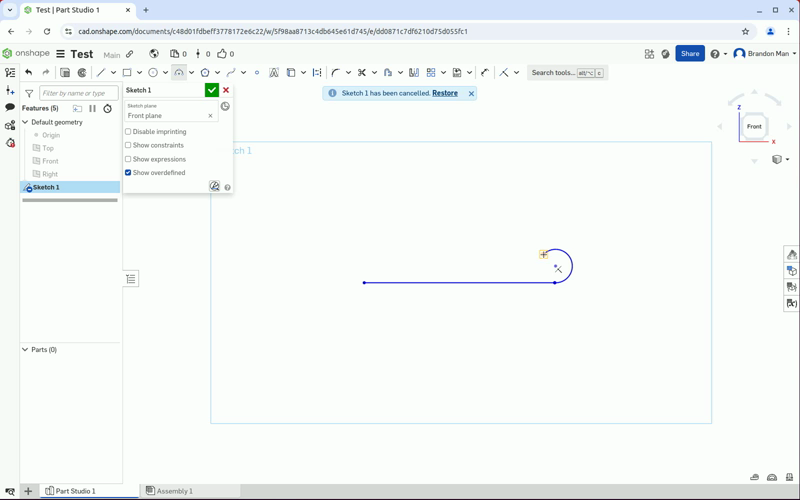
mouse_move(535, 258)
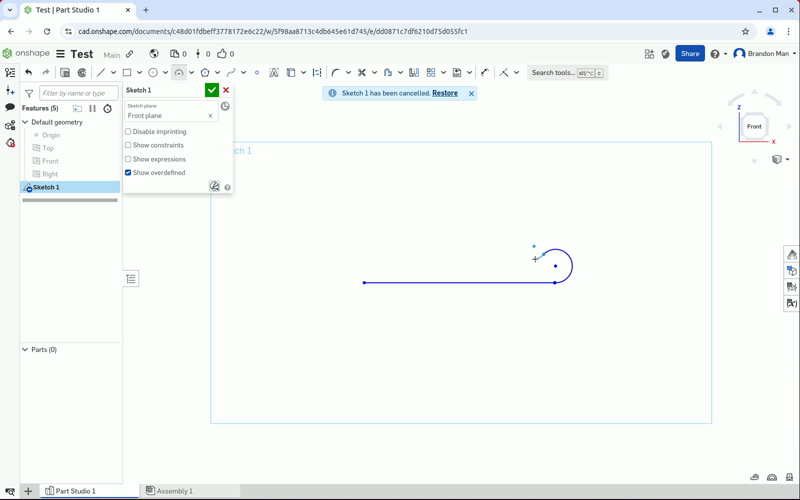
click(535, 258)
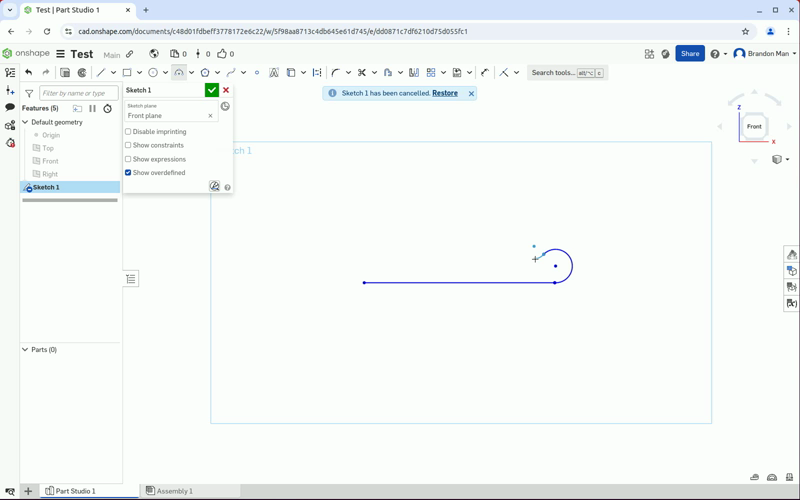
mouse_move(540, 257)
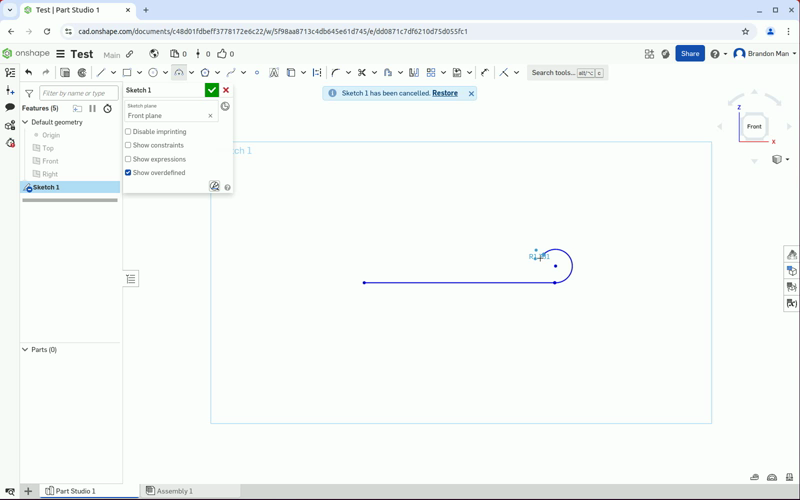
click(540, 257)
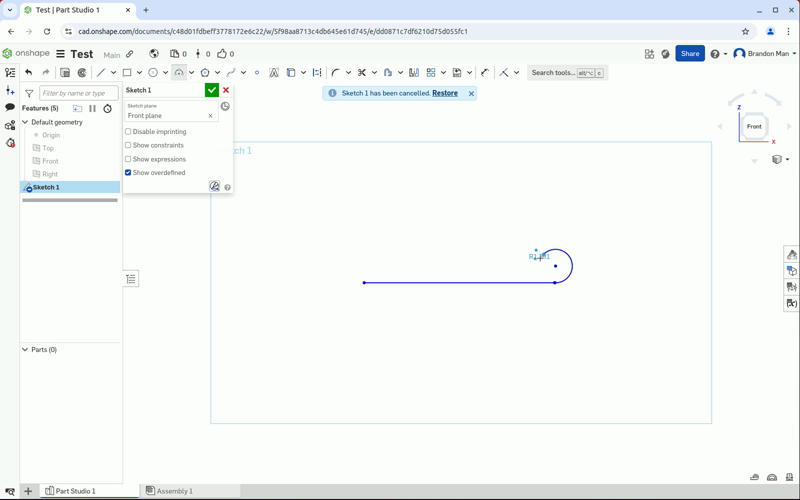
key_up(shift)
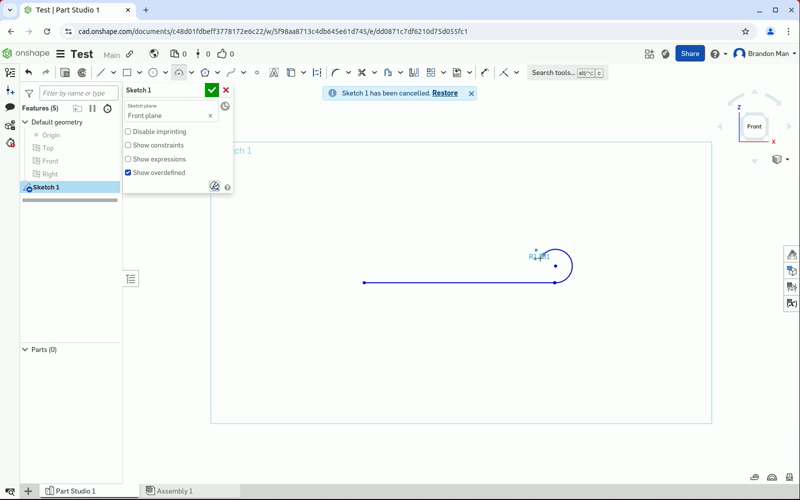
key(esc)
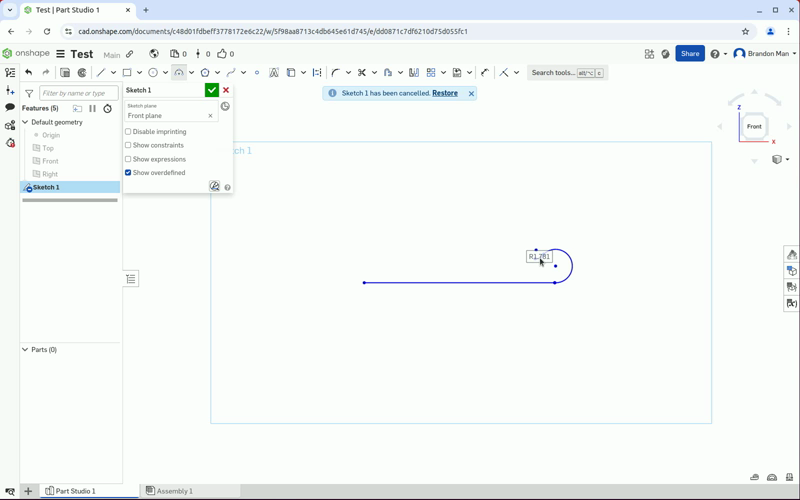
key(l)
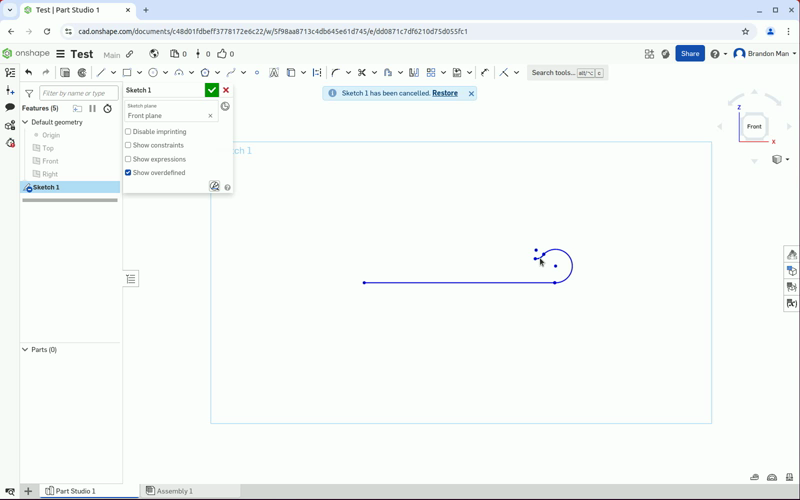
mouse_move(535, 258)
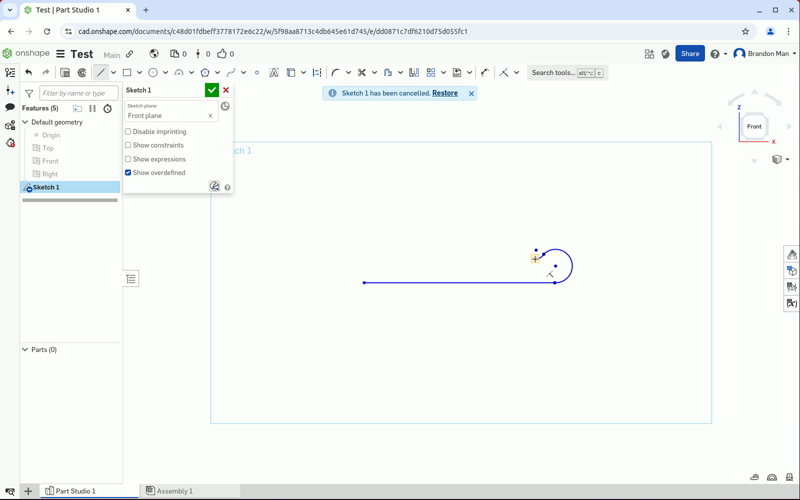
click(535, 258)
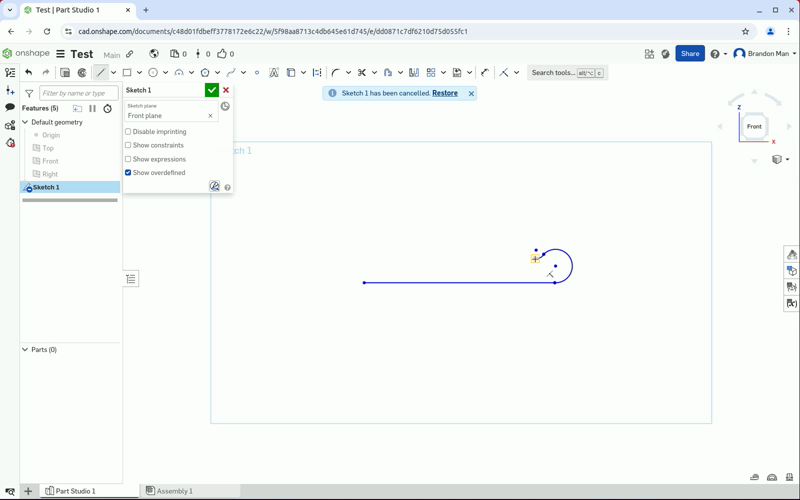
key_down(shift)
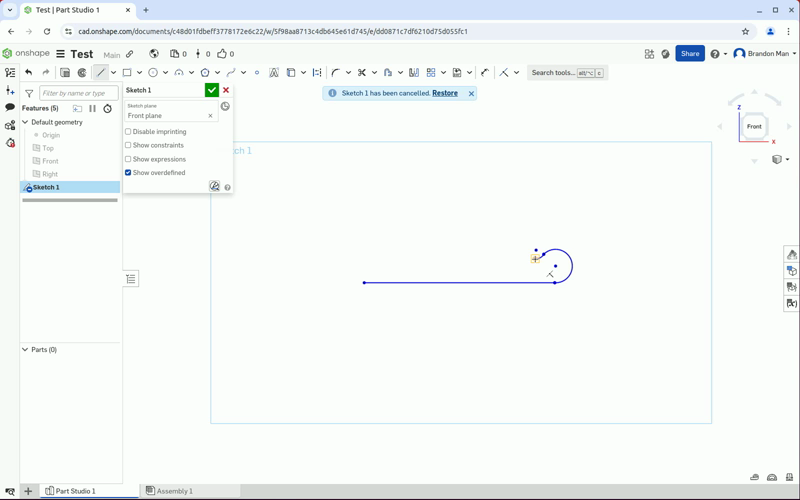
mouse_move(386, 258)
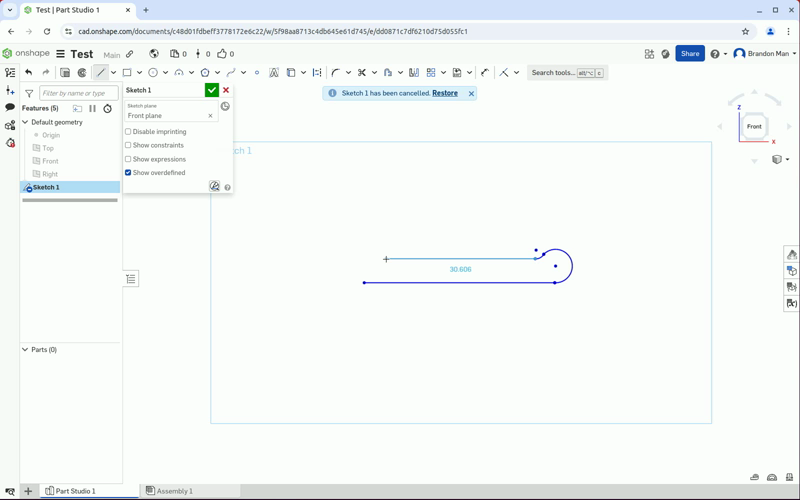
click(386, 258)
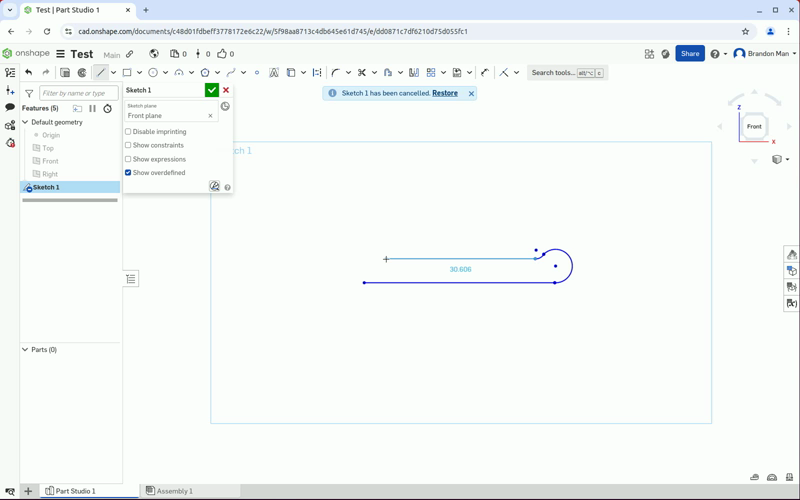
key_up(shift)
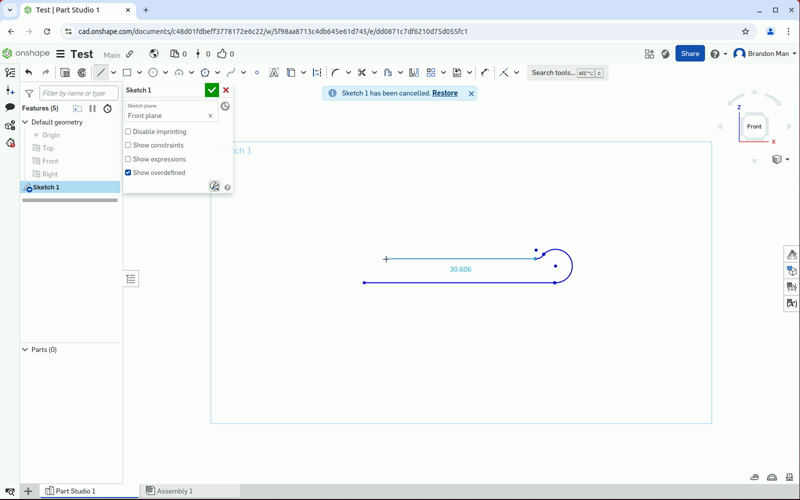
key(esc)
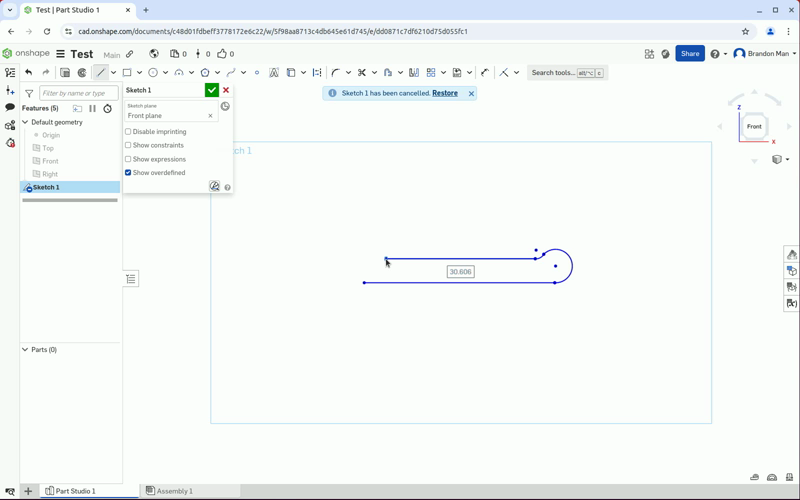
key(a)
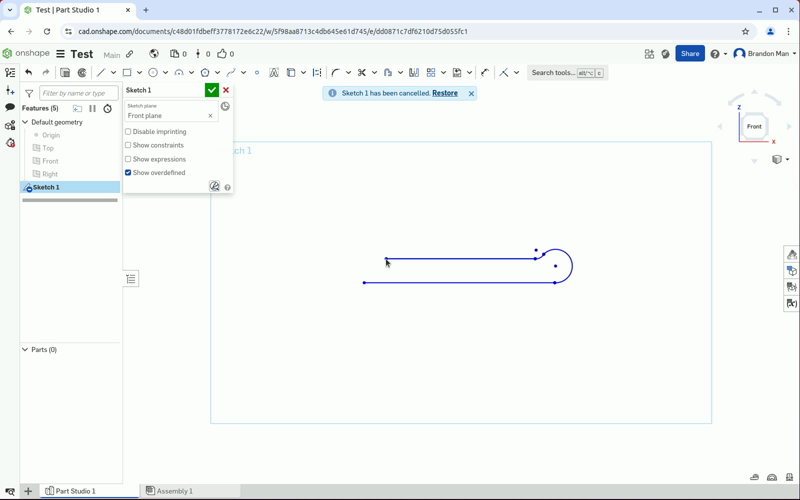
mouse_move(386, 258)
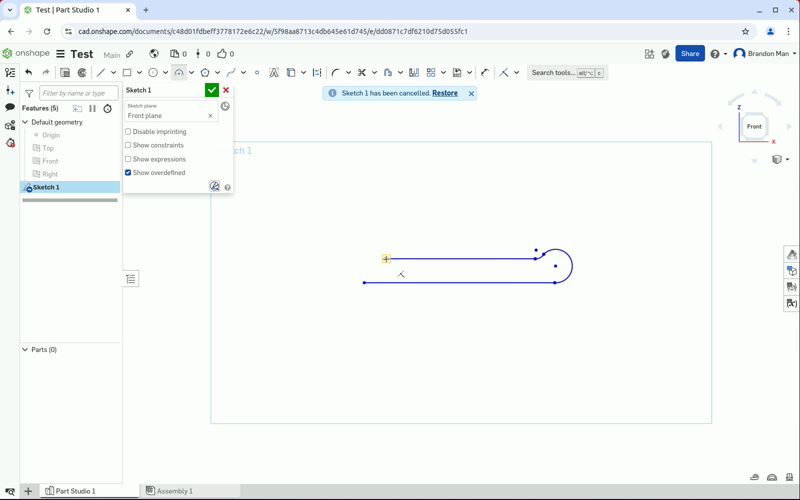
click(386, 258)
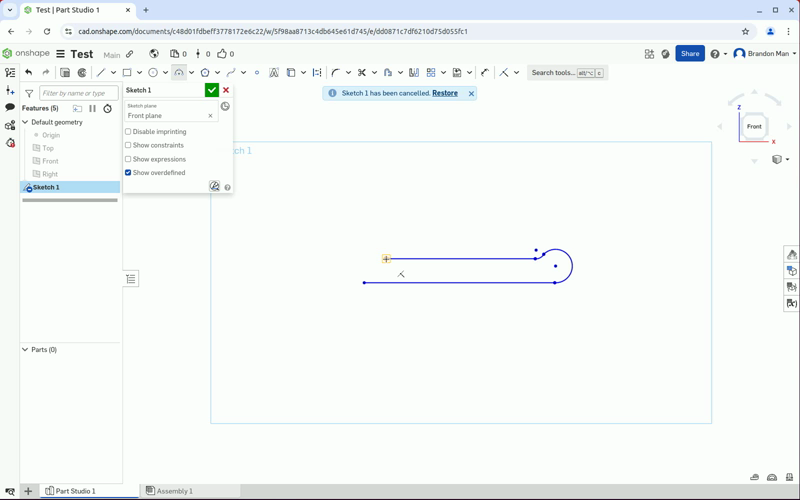
key_down(shift)
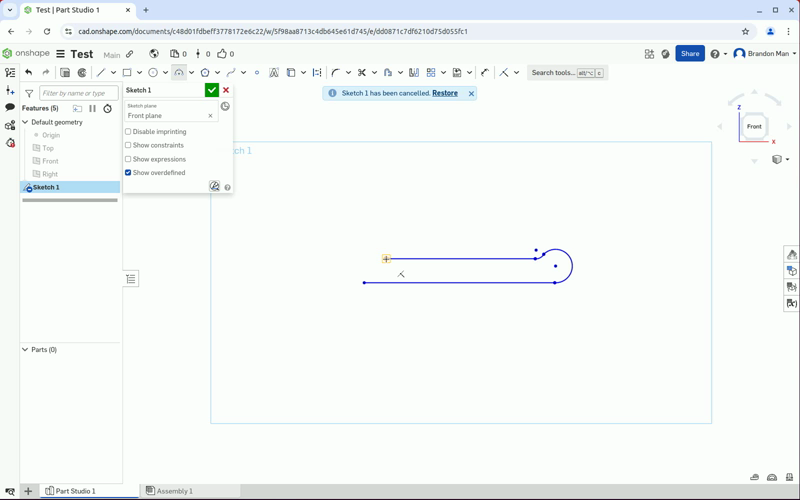
mouse_move(377, 254)
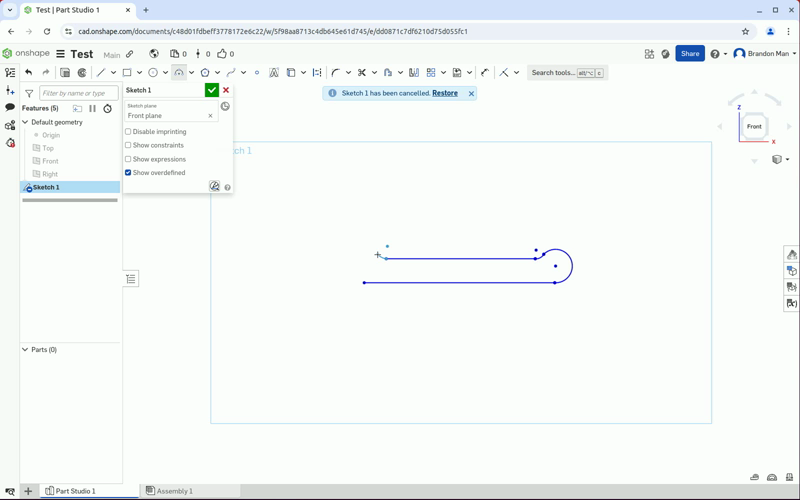
click(377, 254)
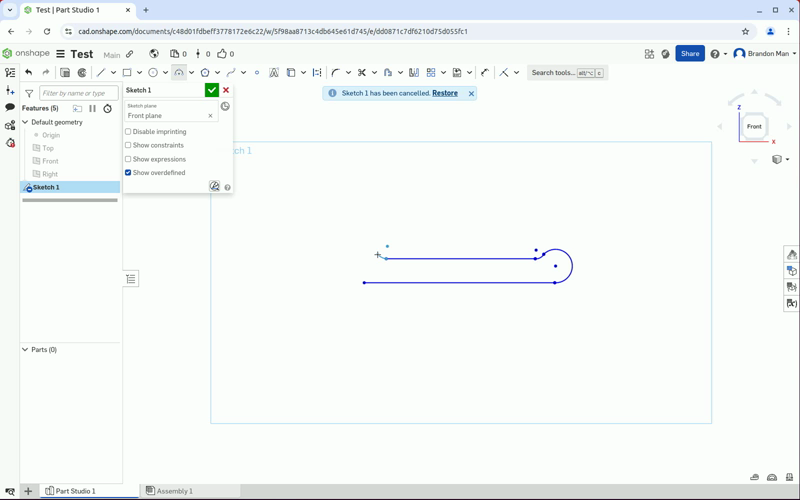
mouse_move(381, 257)
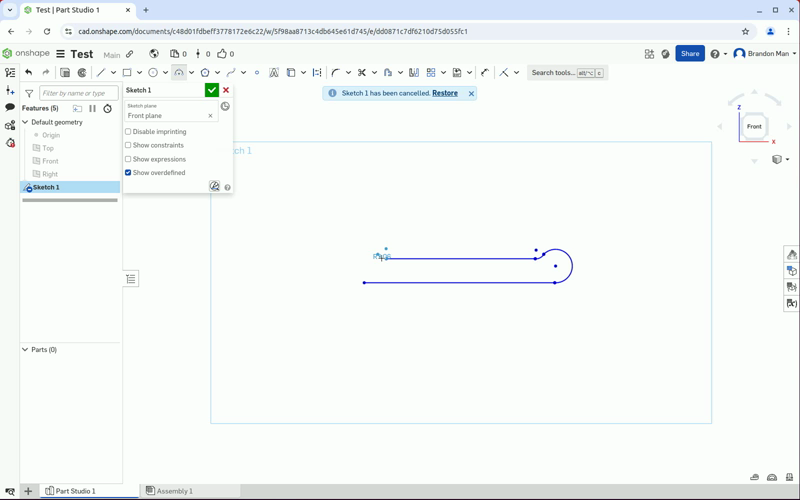
click(381, 257)
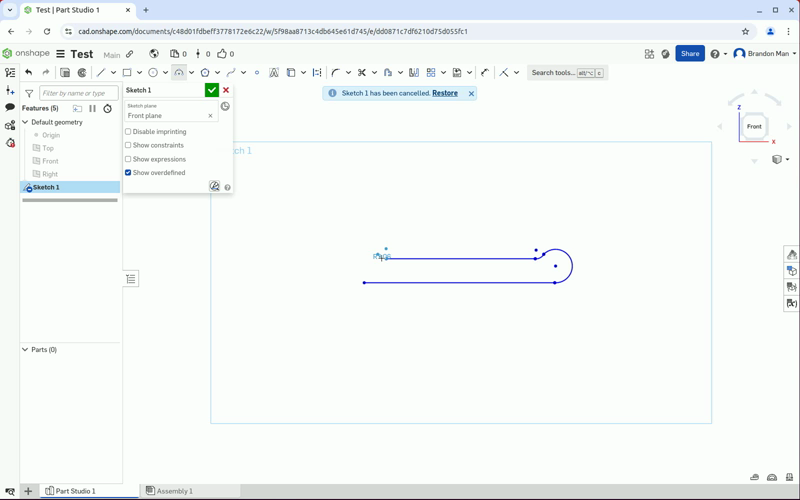
key_up(shift)
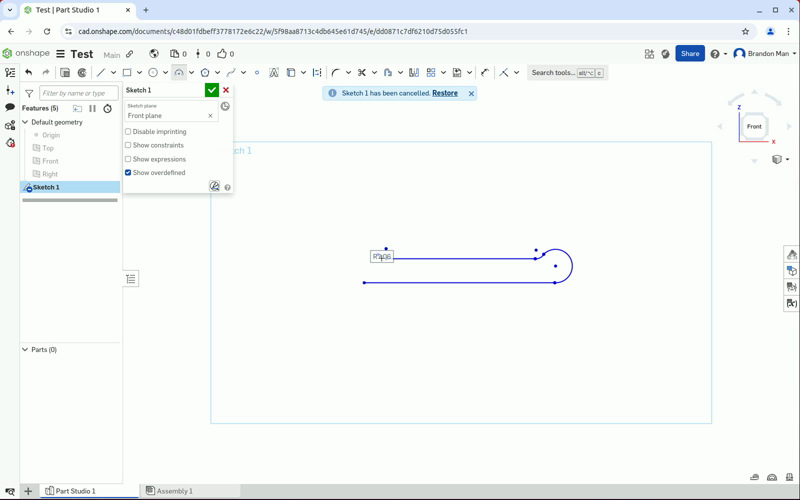
mouse_move(377, 254)
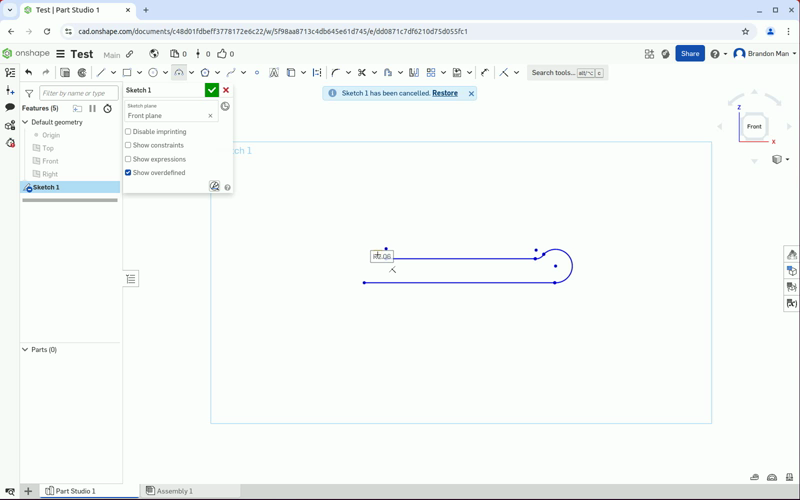
click(377, 254)
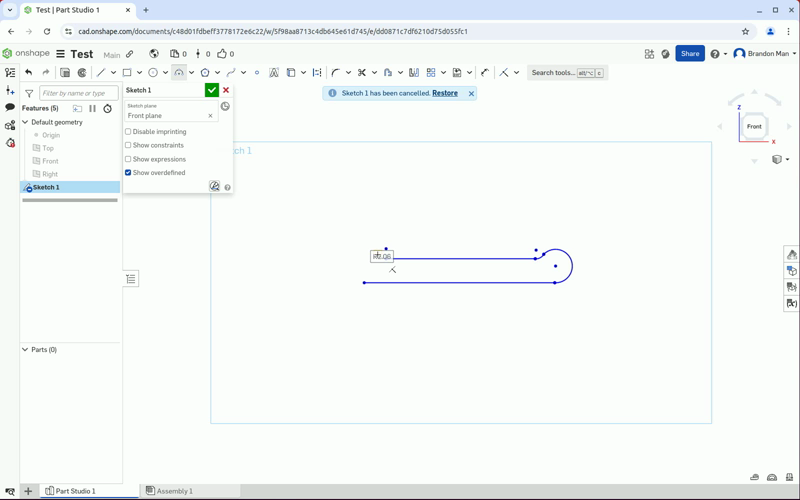
mouse_move(364, 282)
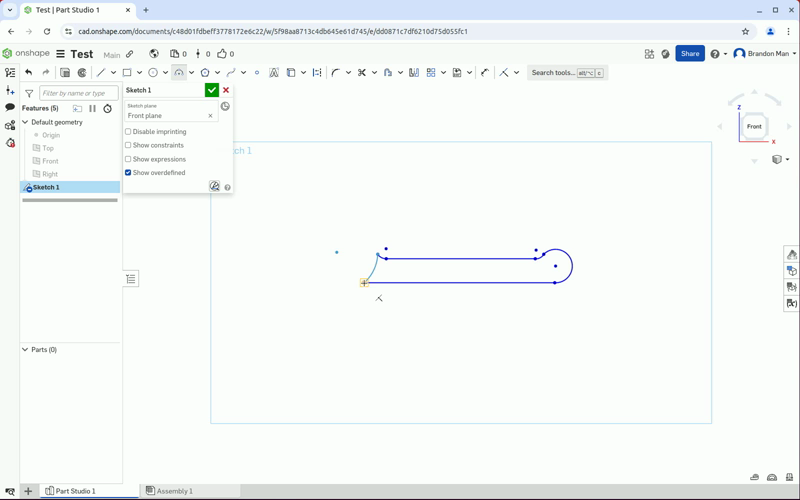
click(364, 282)
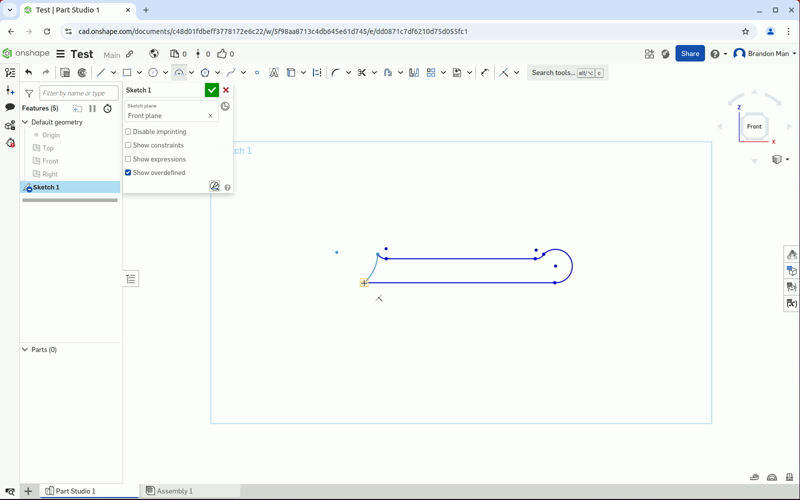
key_down(shift)
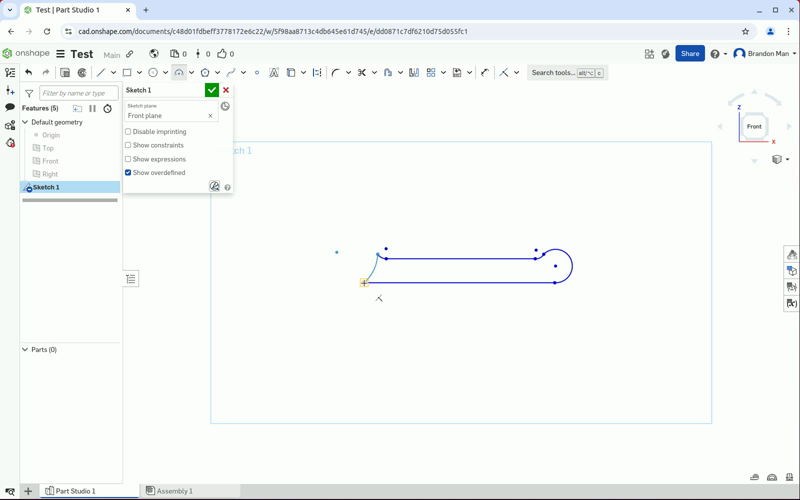
mouse_move(349, 258)
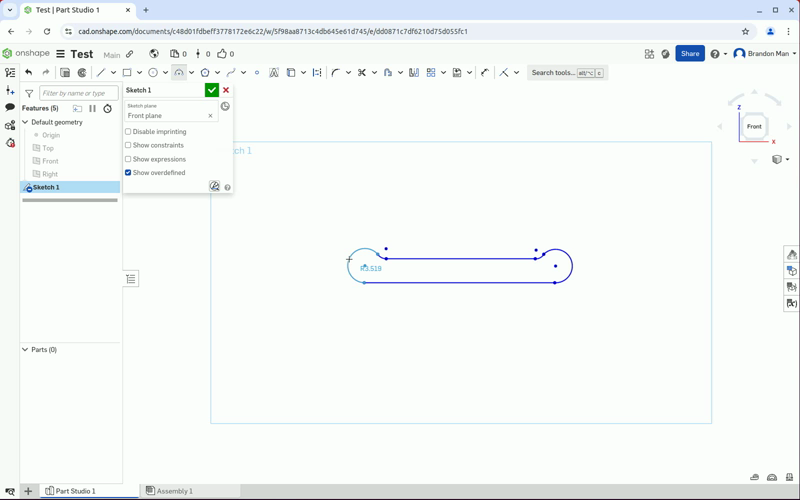
click(349, 258)
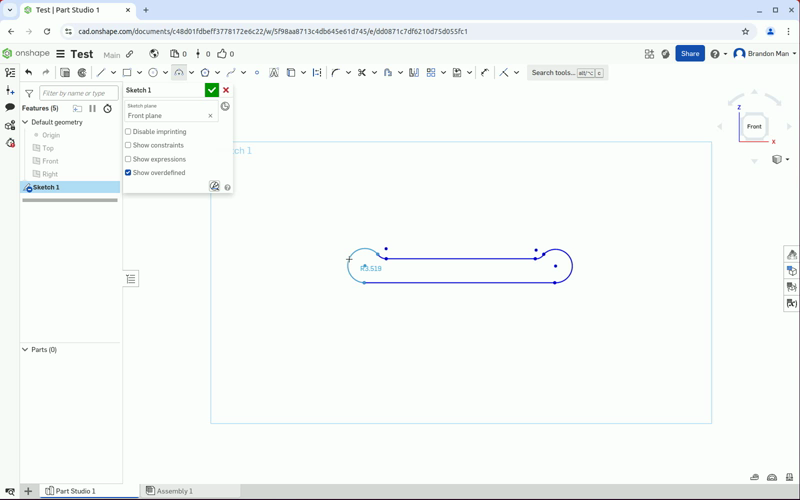
key_up(shift)
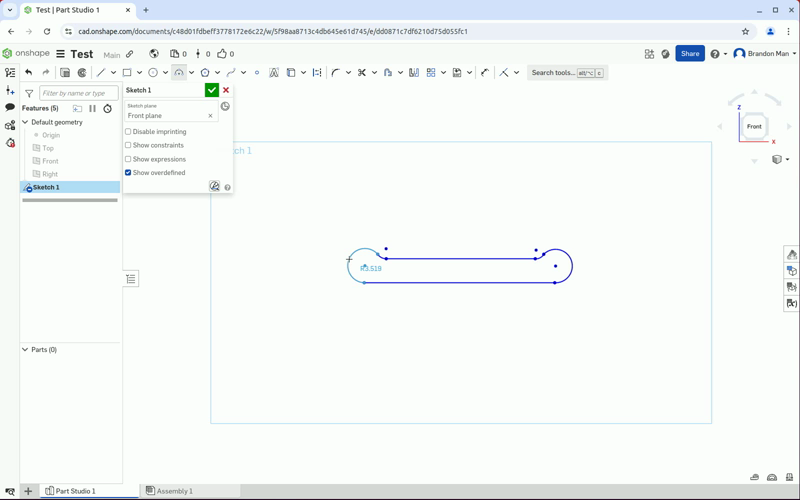
key(esc)
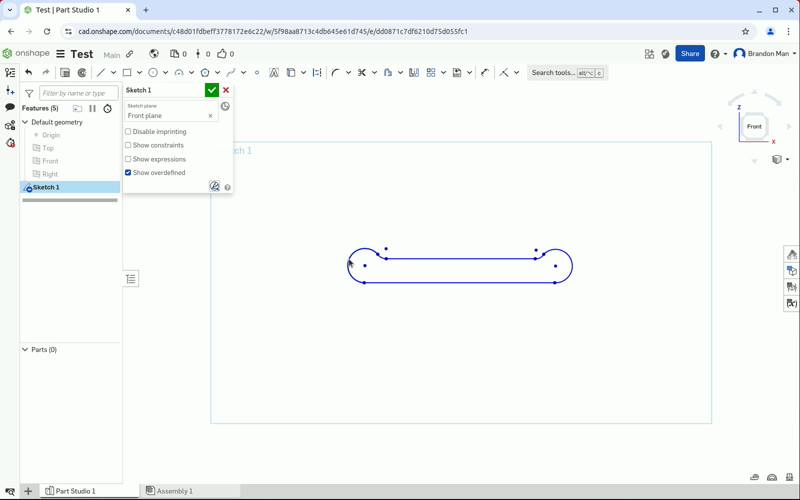
mouse_move(449, 266)
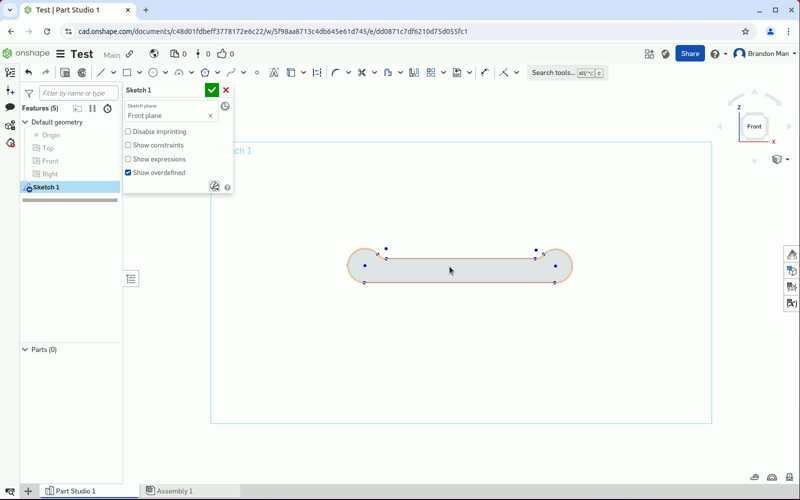
click(449, 266)
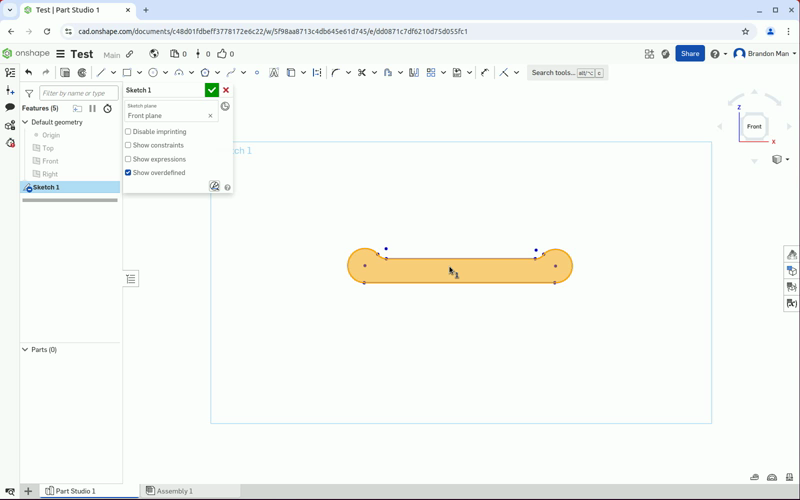
mouse_move(73, 352)
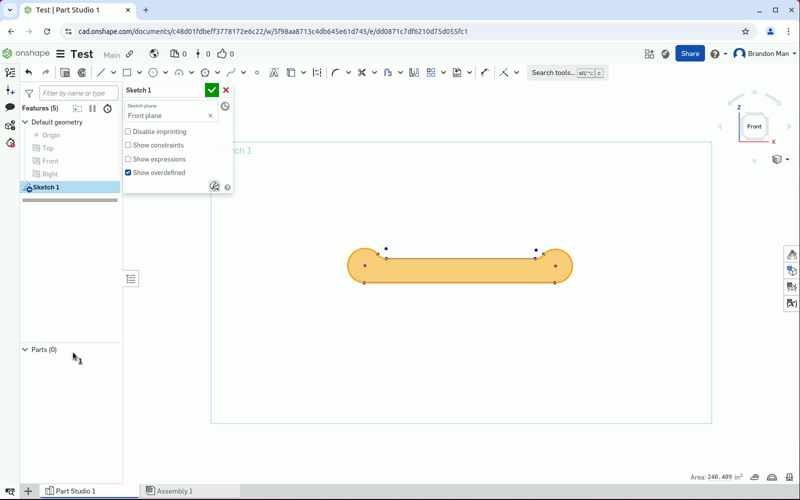
key(shift+y)
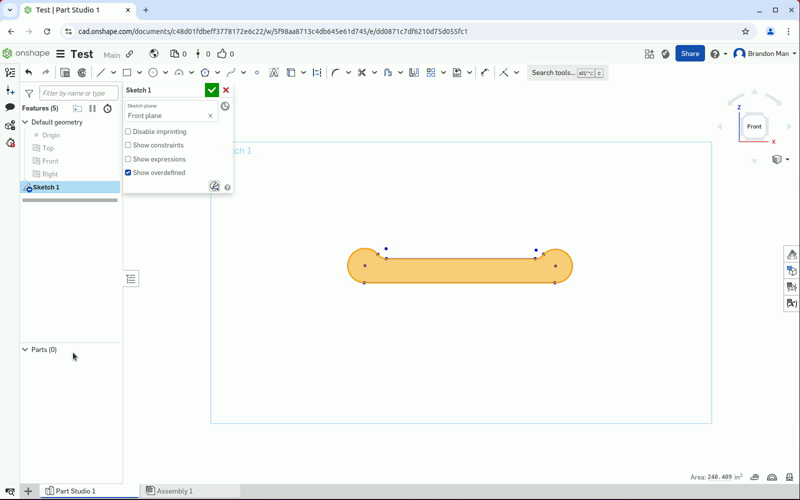
key(shift+e)
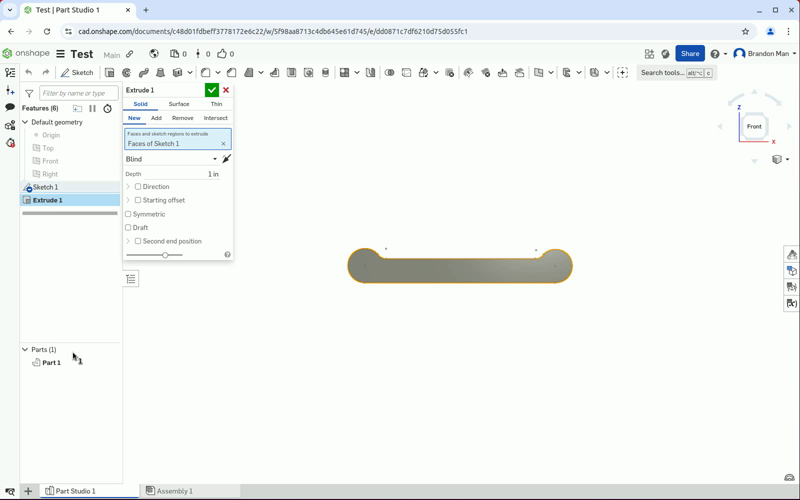
mouse_move(143, 106)
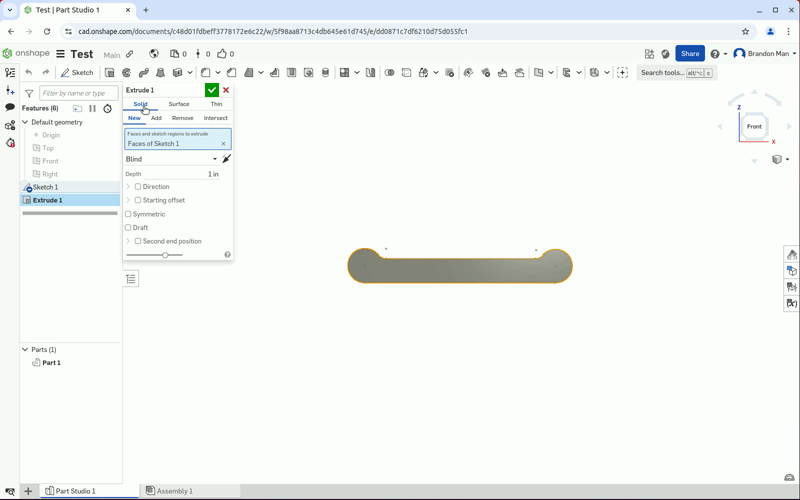
click(143, 106)
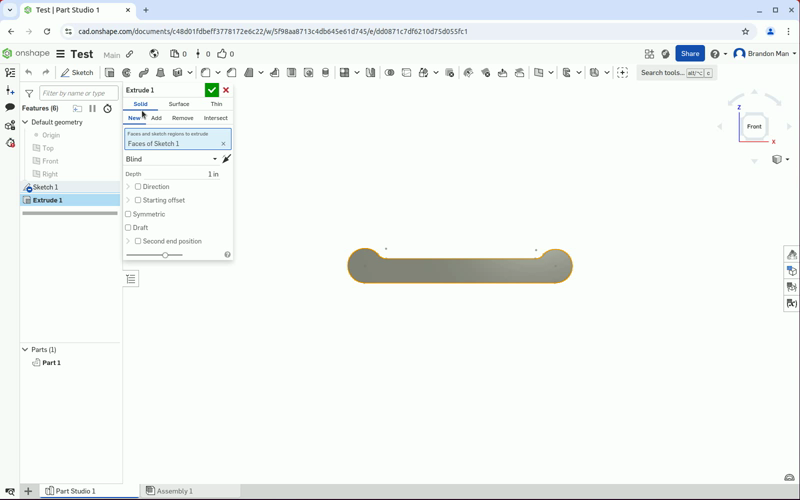
mouse_move(137, 120)
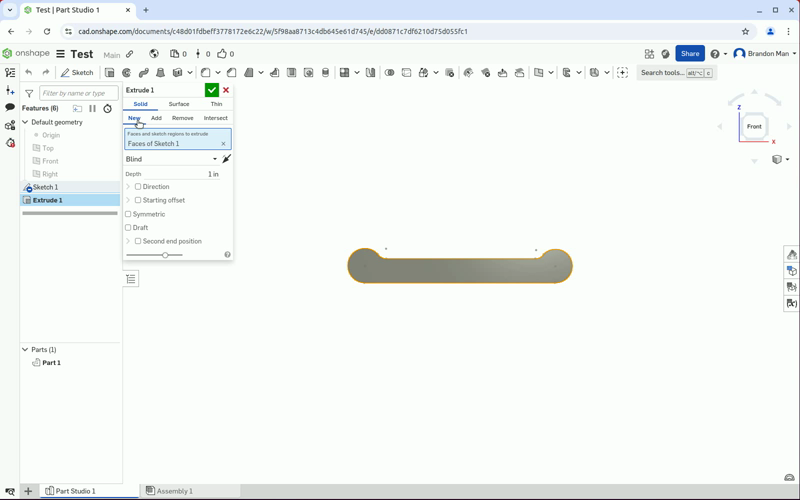
click(137, 120)
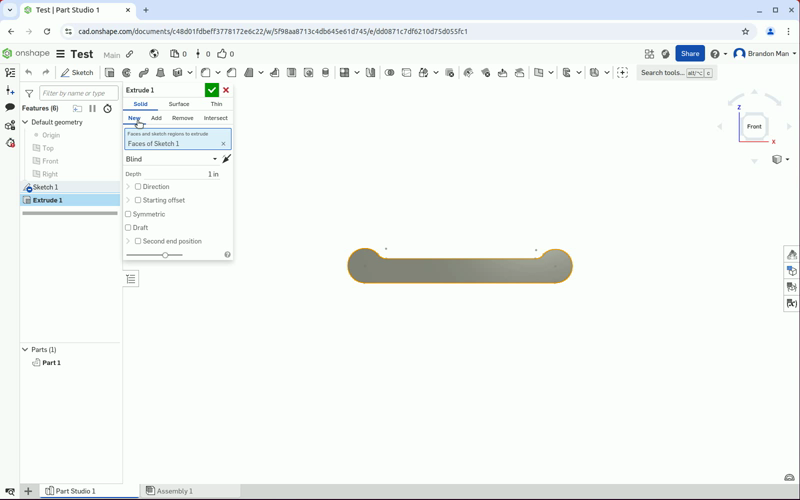
key(tab, 4)
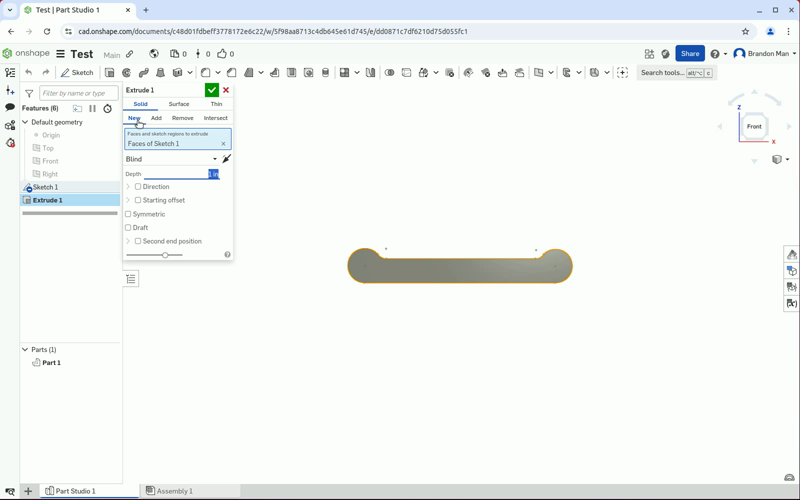
text(1.926)
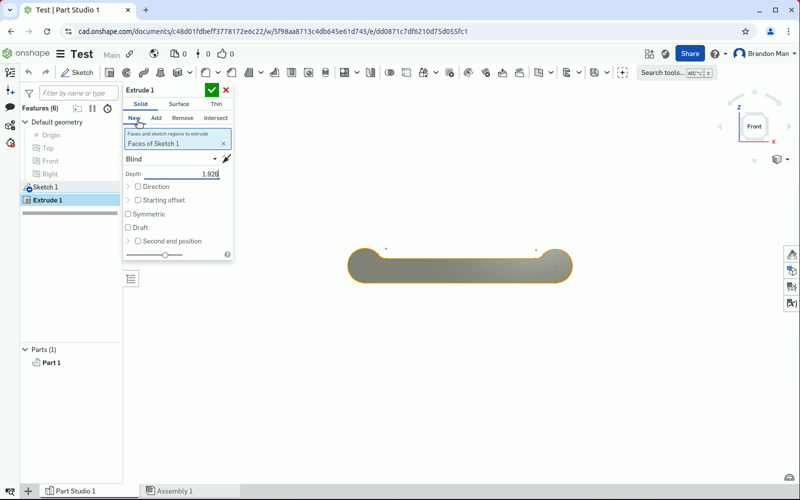
key(enter)
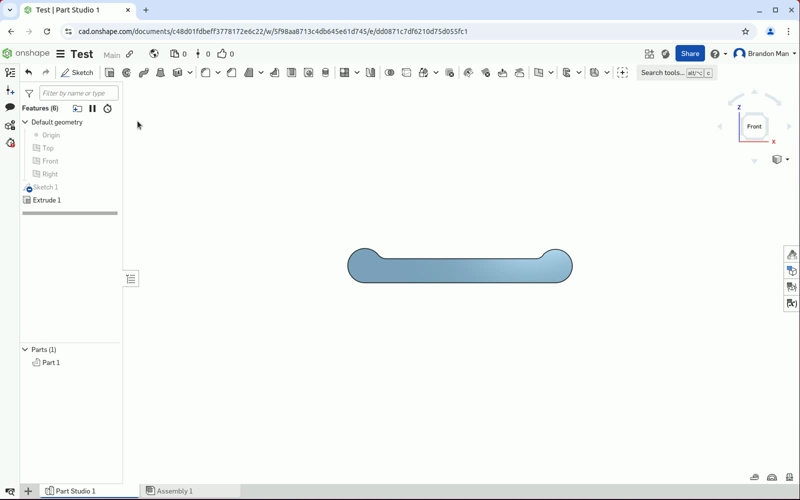
key(shift+h)
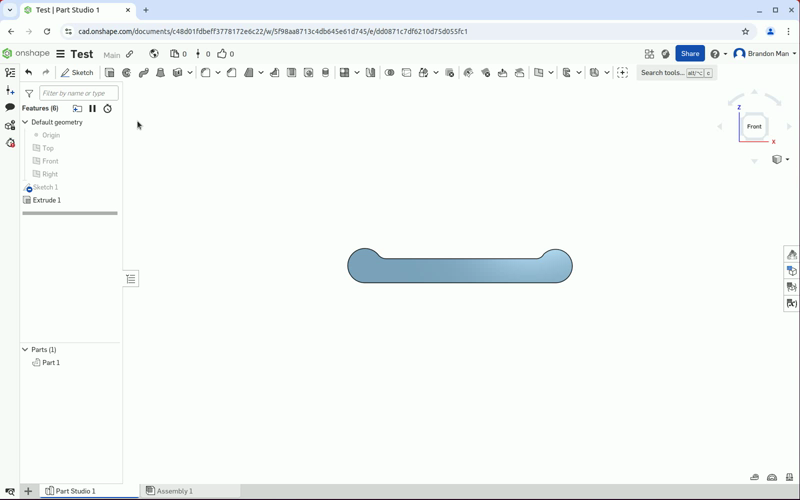
key(shift+h)
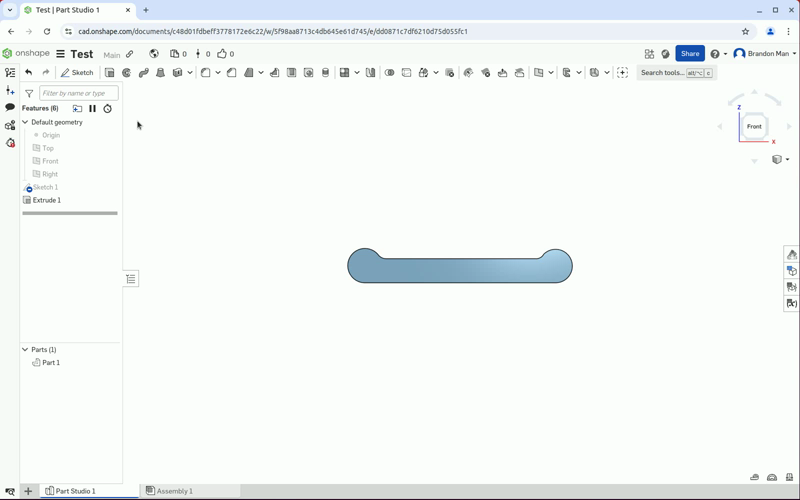
mouse_move(73, 189)
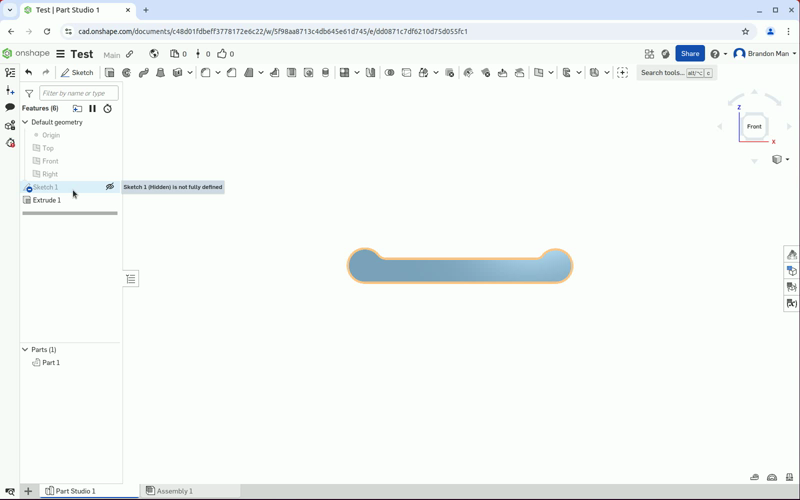
click(73, 189)
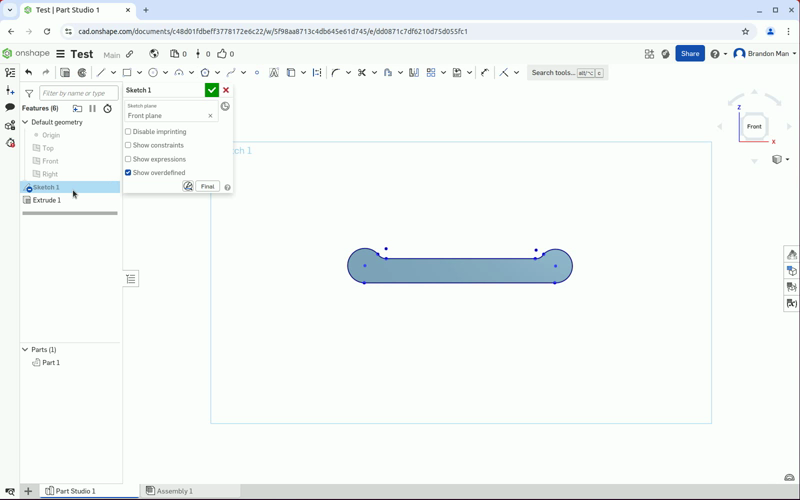
mouse_move(229, 92)
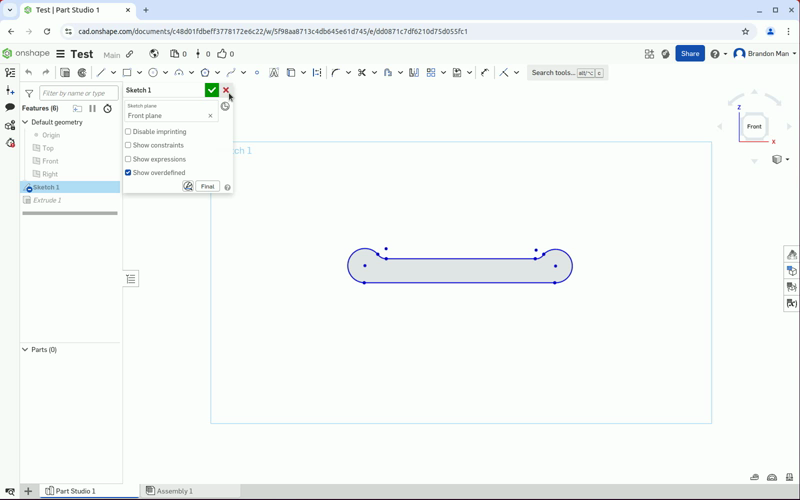
click(229, 92)
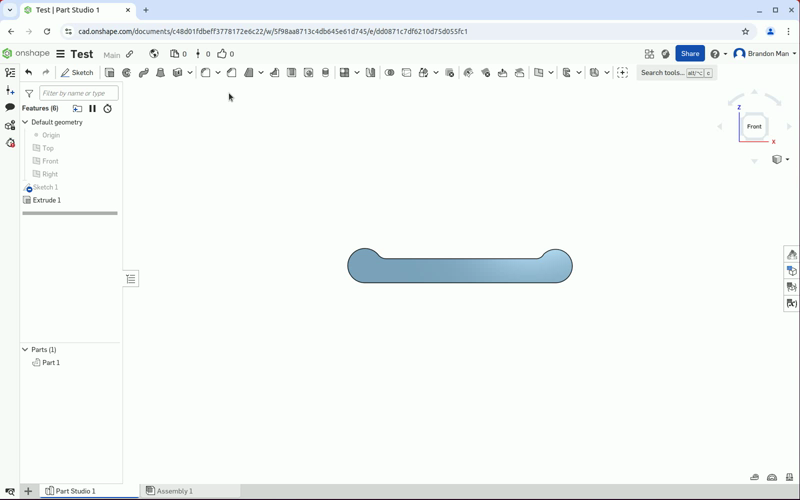
mouse_move(541, 75)
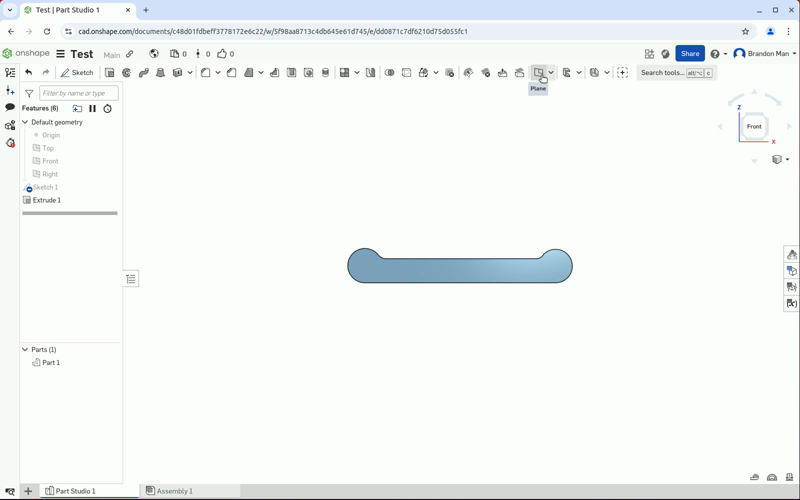
click(541, 75)
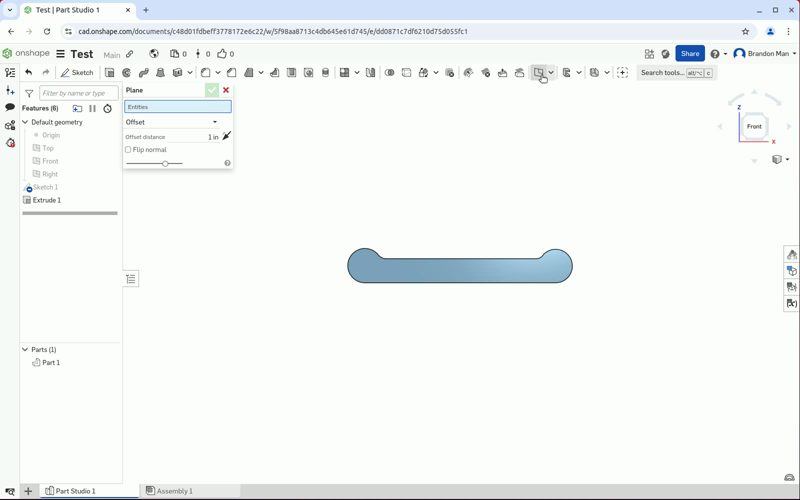
mouse_move(73, 163)
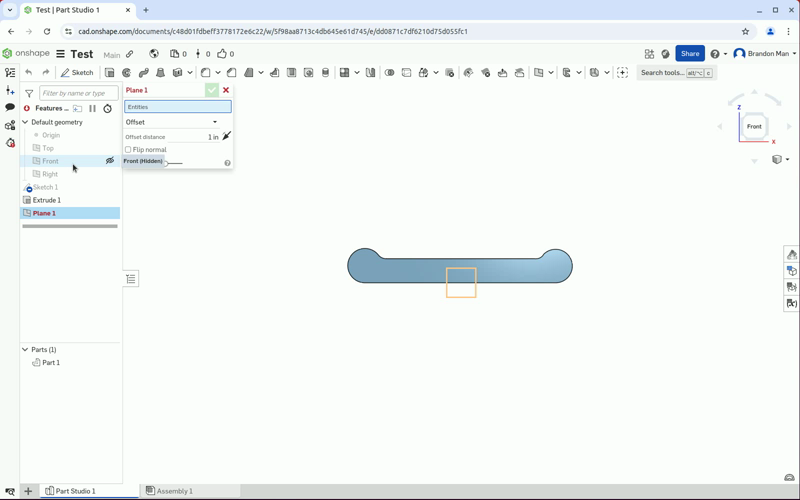
click(73, 163)
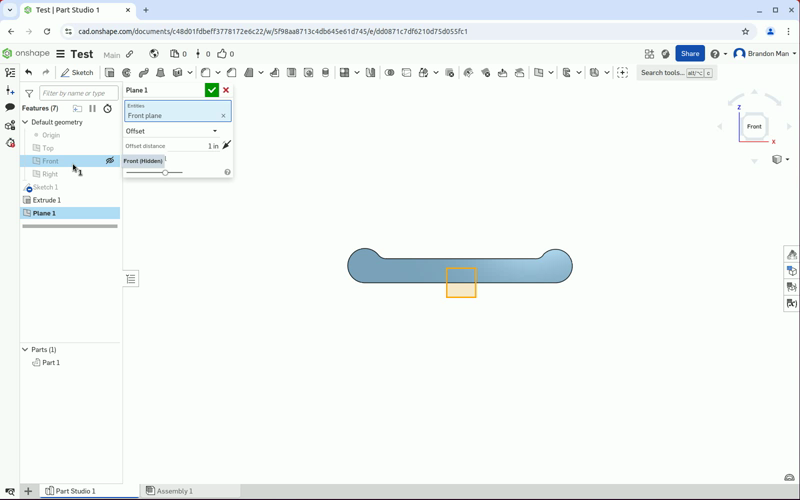
key(tab, 2)
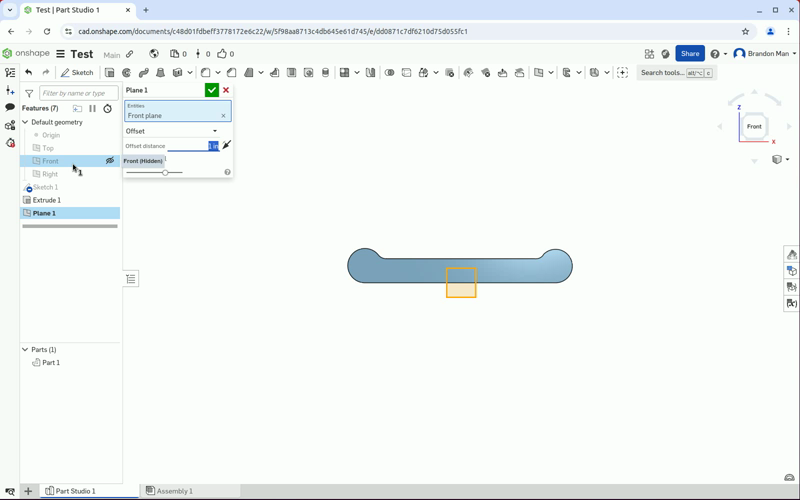
text(1.91)
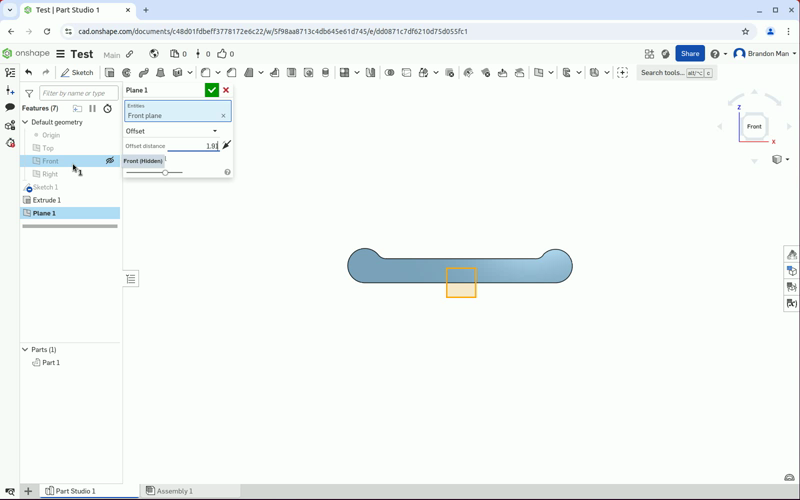
key(enter, 2)
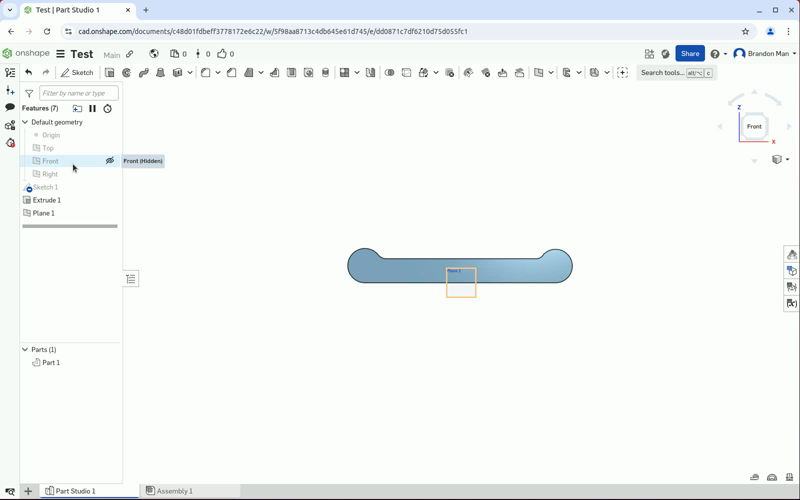
key(shift+s)
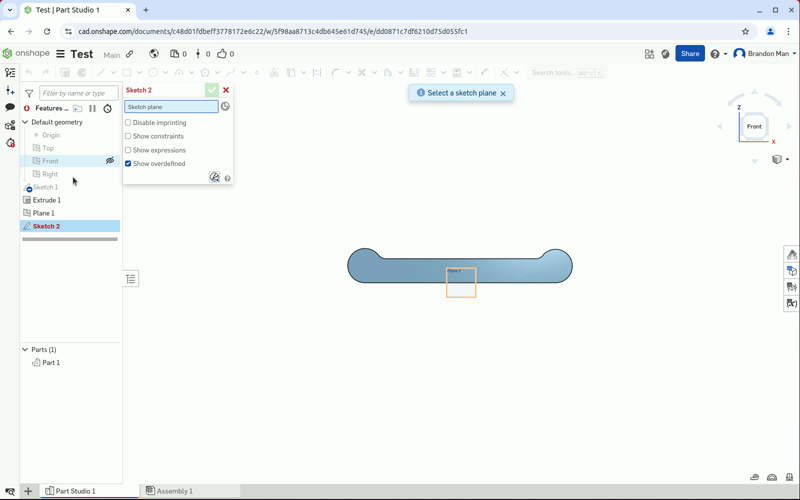
mouse_move(73, 215)
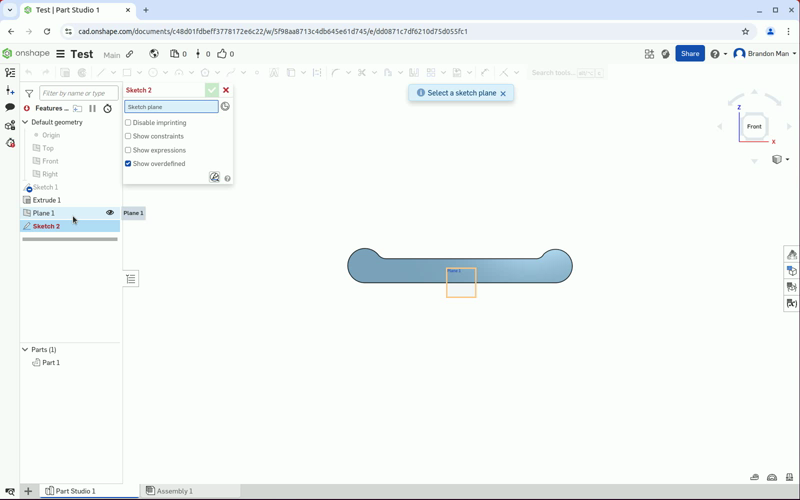
click(73, 215)
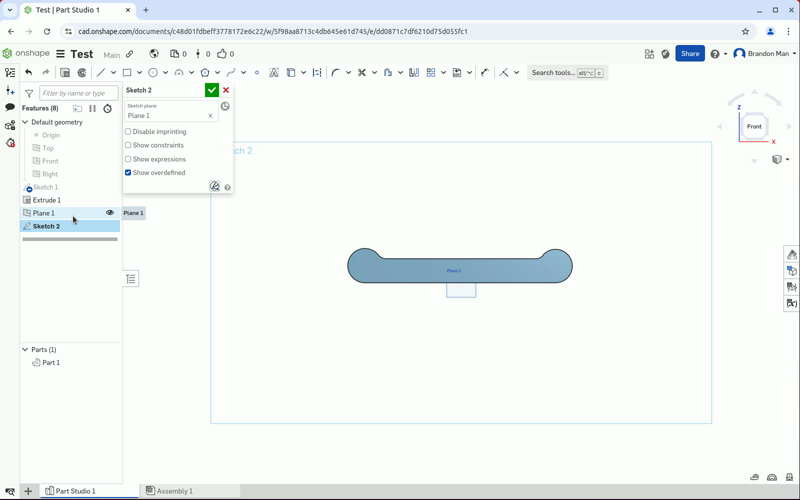
mouse_move(73, 352)
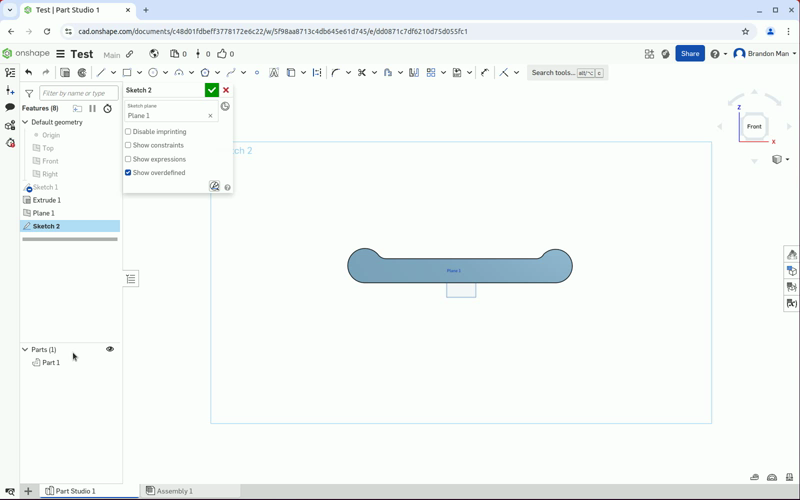
key(y)
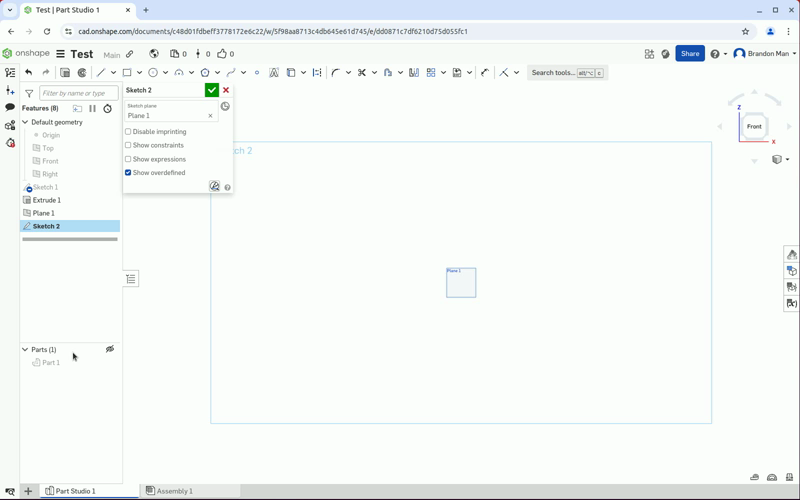
key(c)
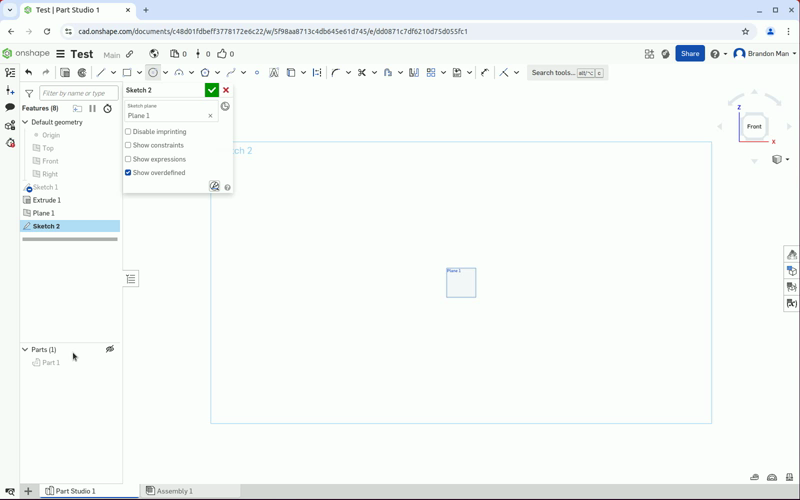
key_down(shift)
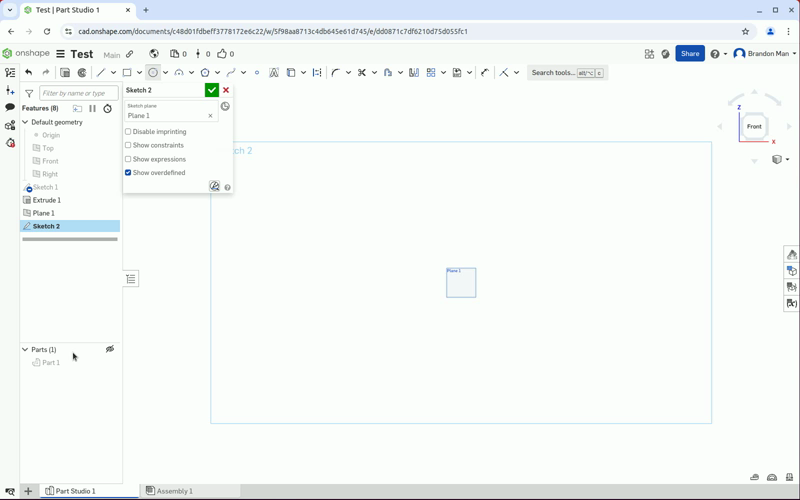
mouse_move(365, 266)
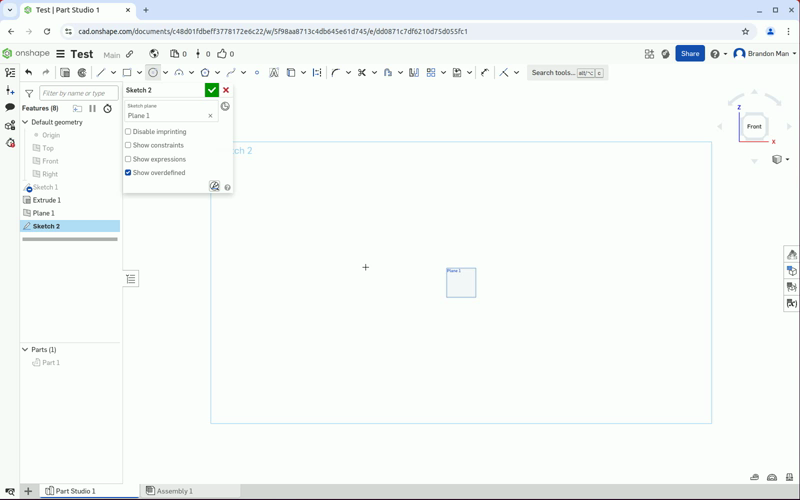
click(365, 266)
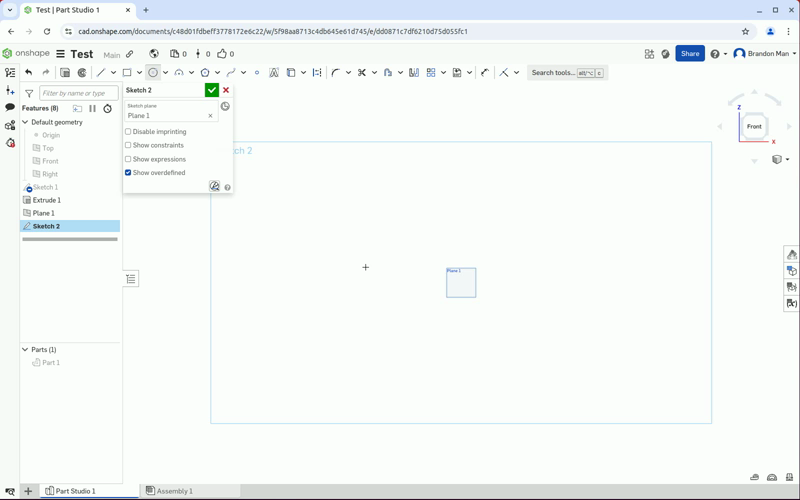
key_up(shift)
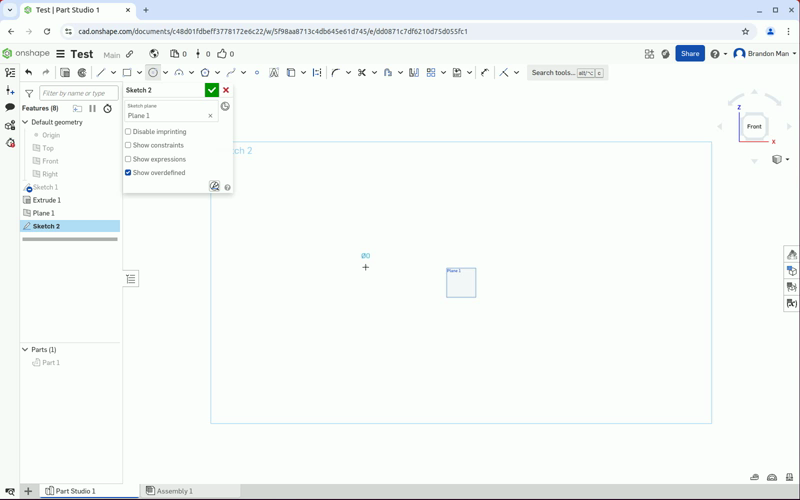
mouse_move(373, 266)
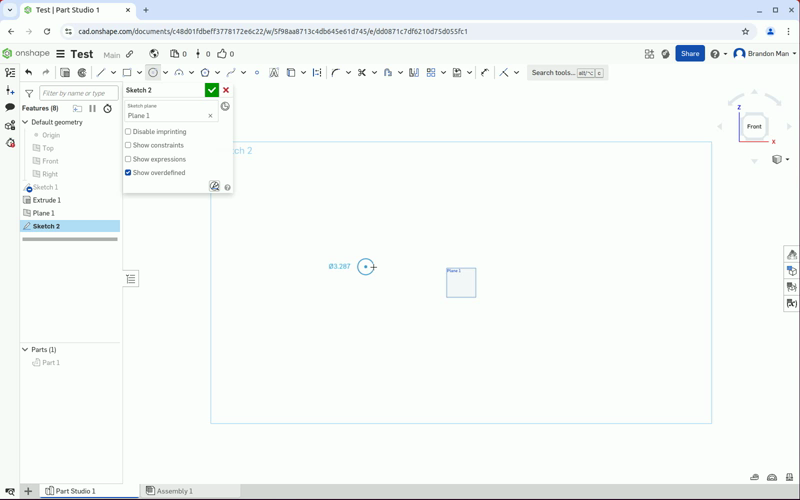
click(373, 266)
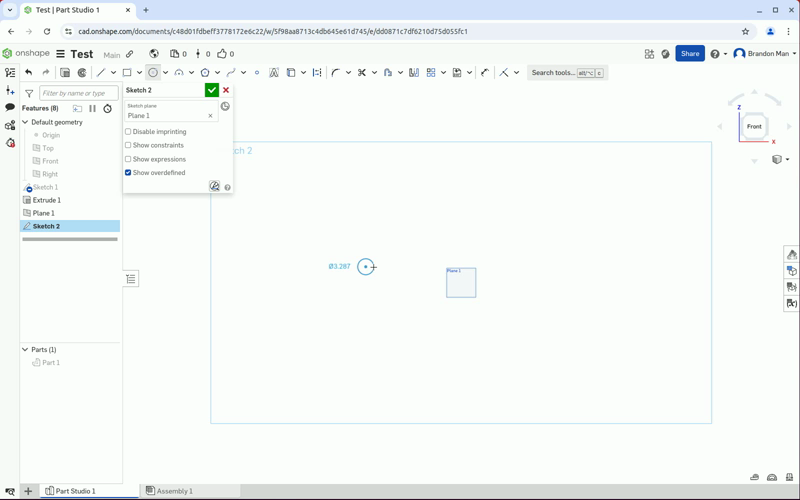
key(esc)
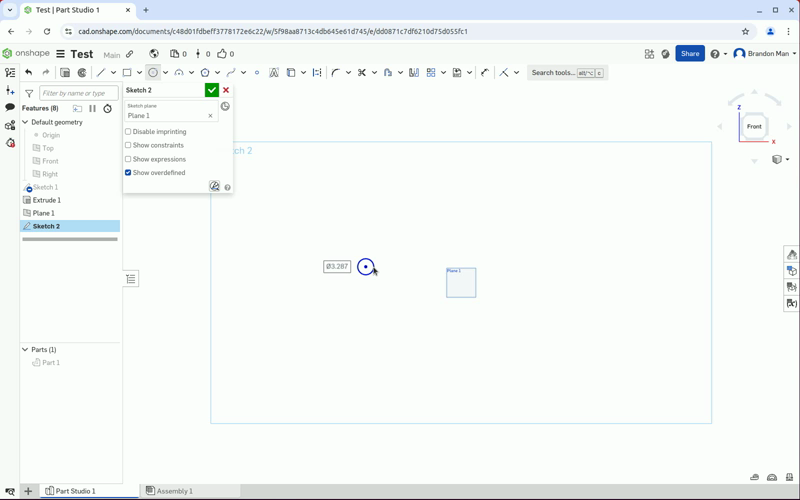
mouse_move(368, 264)
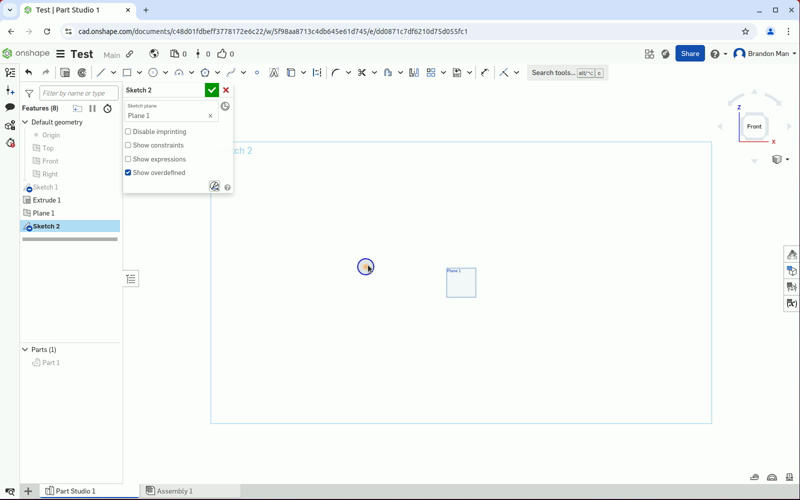
scroll(6)
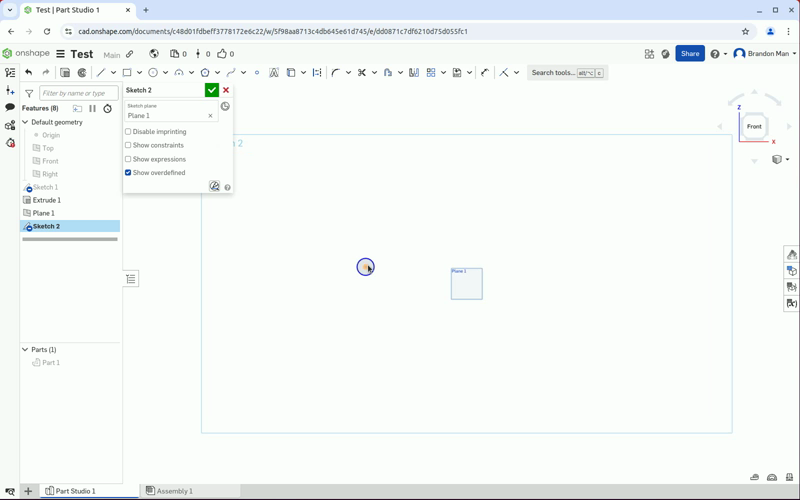
scroll(6)
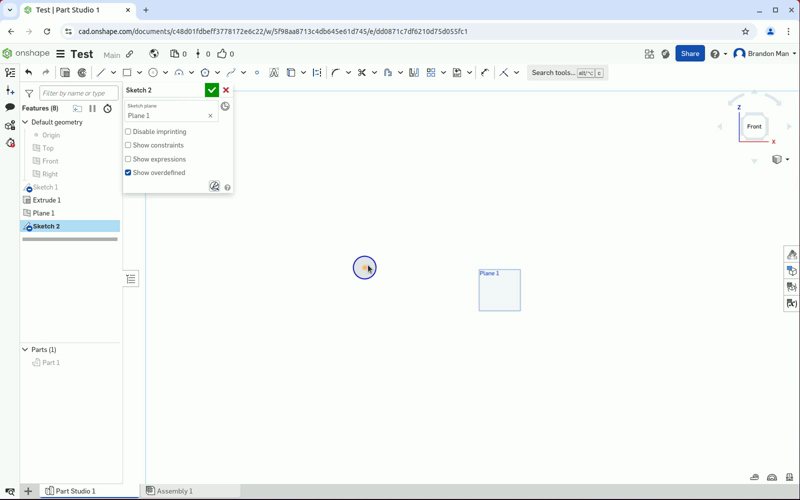
scroll(6)
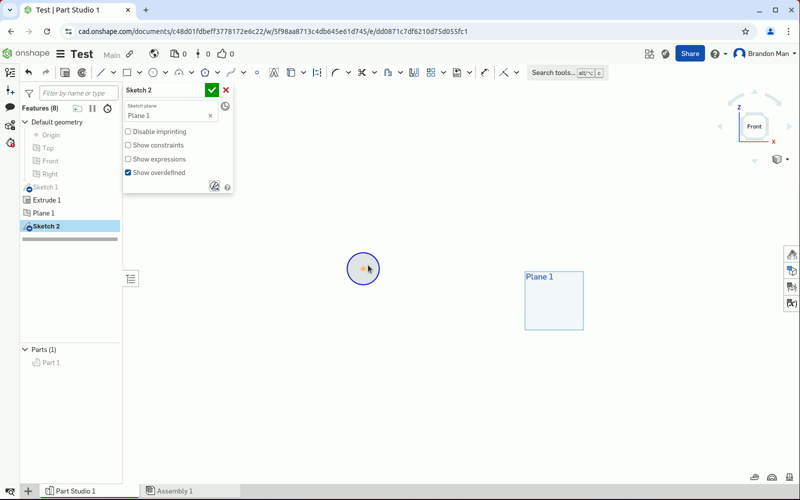
scroll(6)
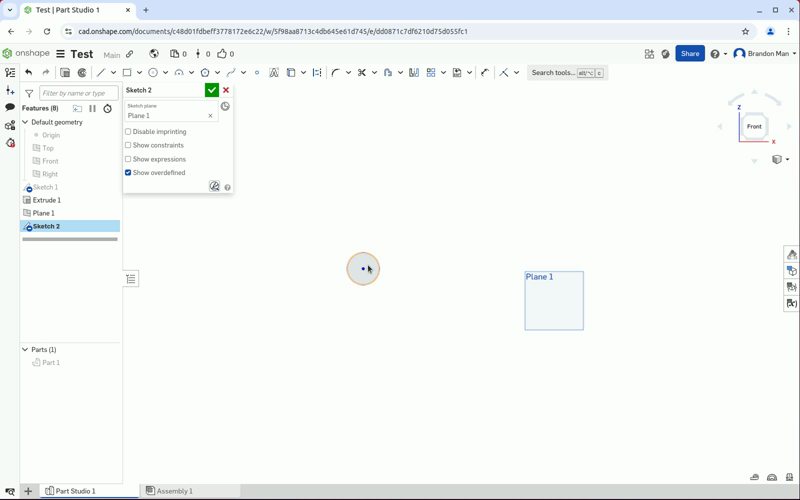
scroll(6)
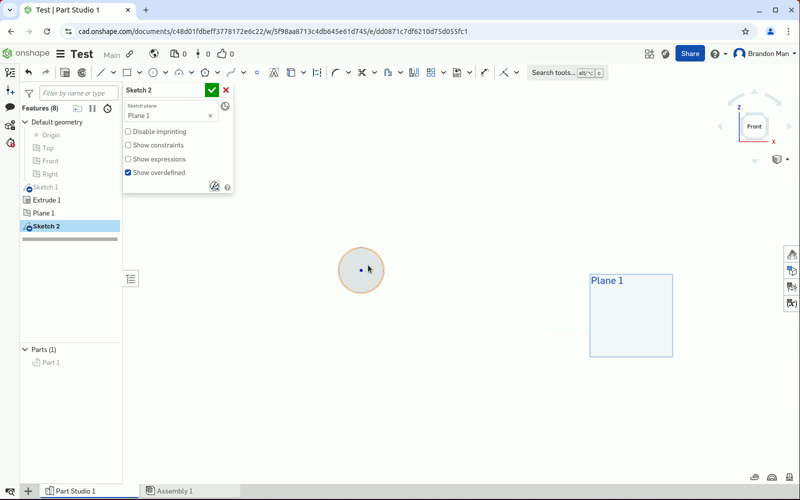
scroll(6)
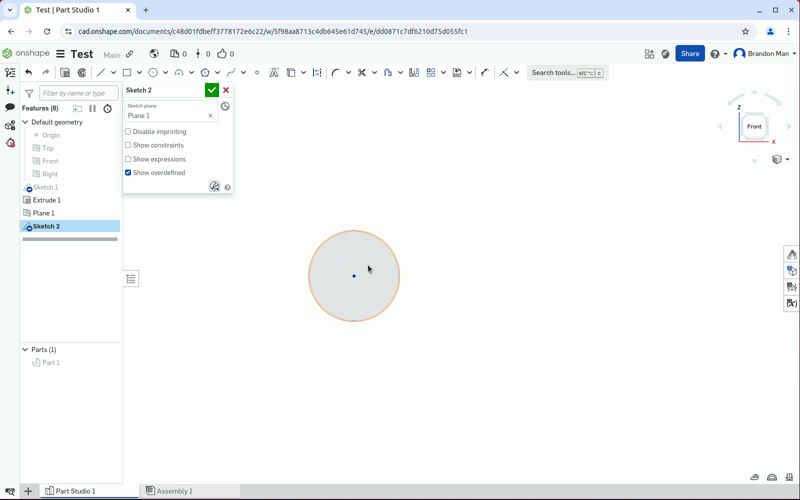
scroll(6)
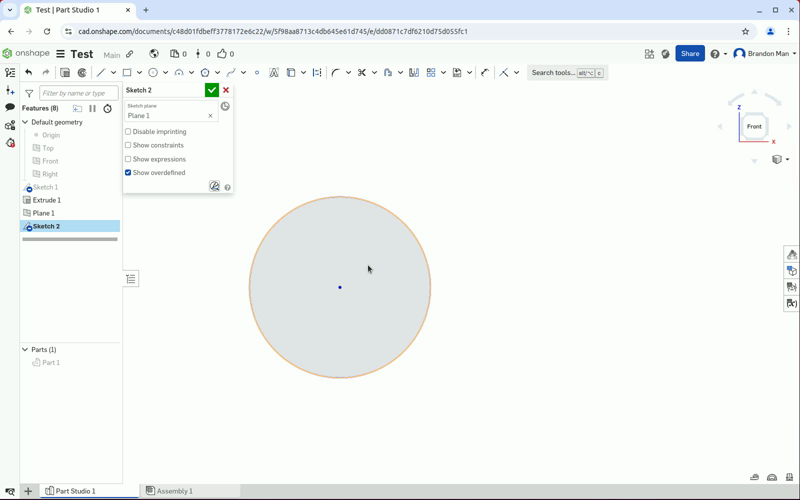
click(368, 264)
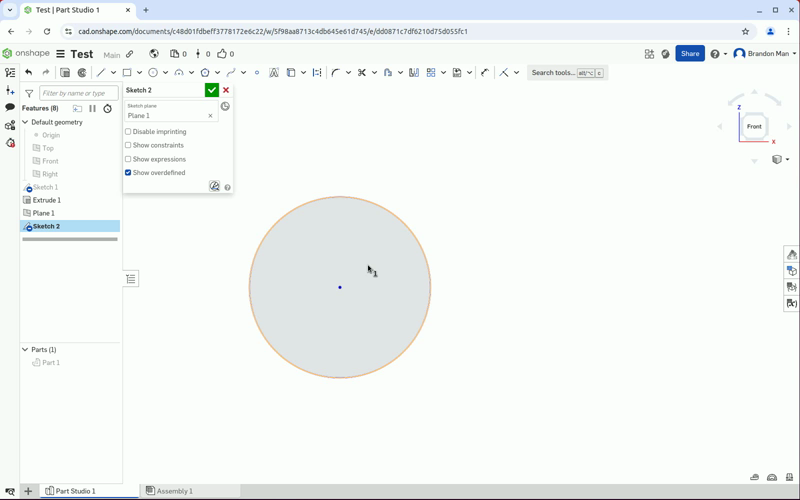
scroll(-6)
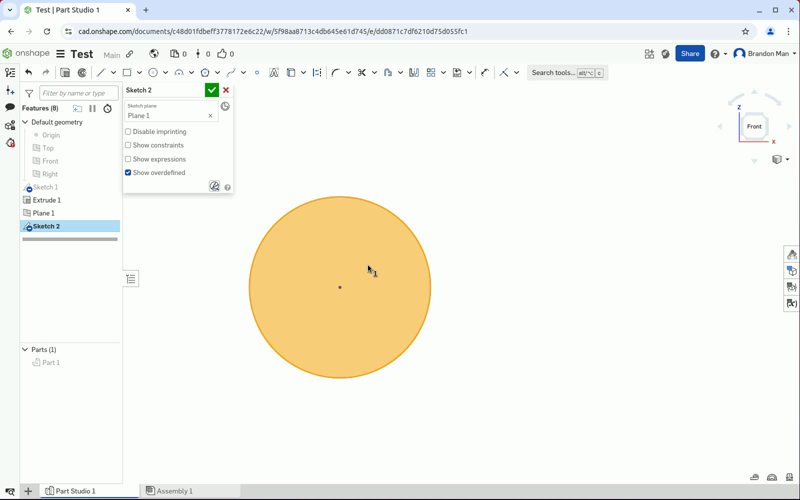
scroll(-6)
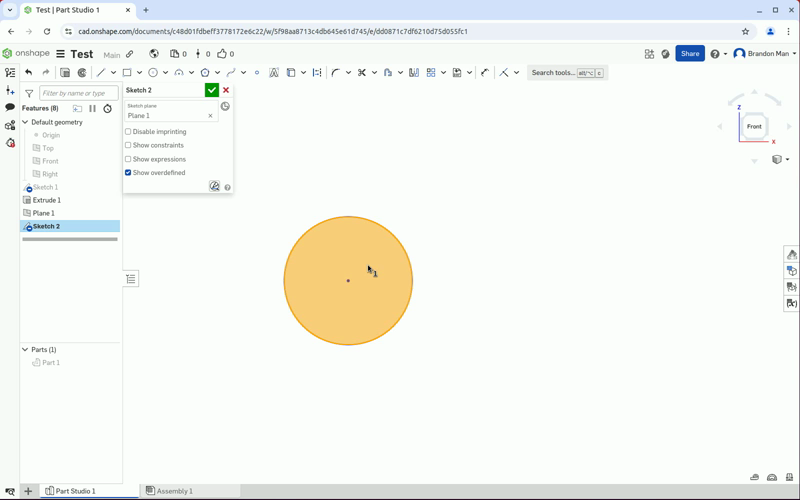
scroll(-6)
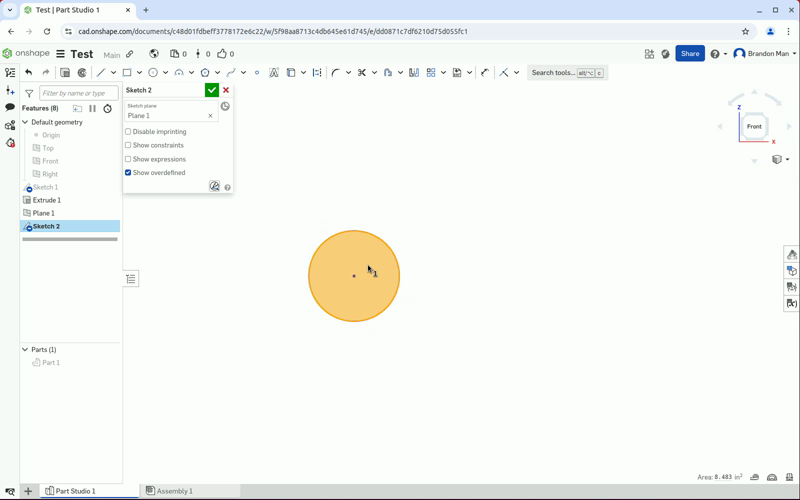
scroll(-6)
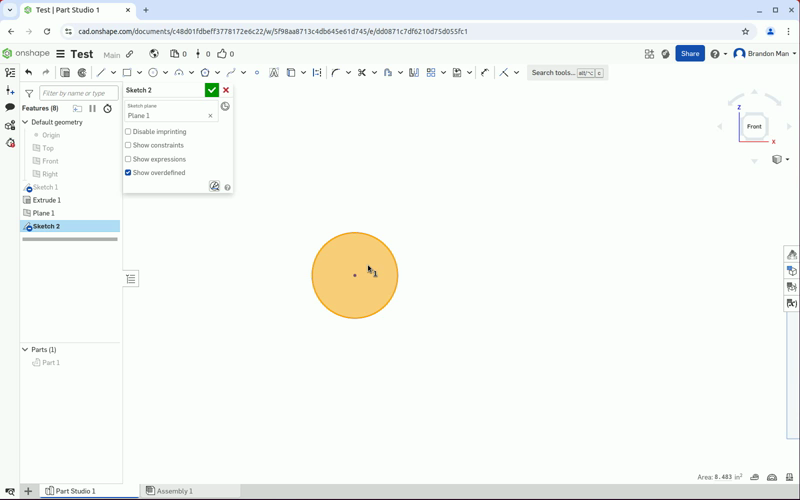
scroll(-6)
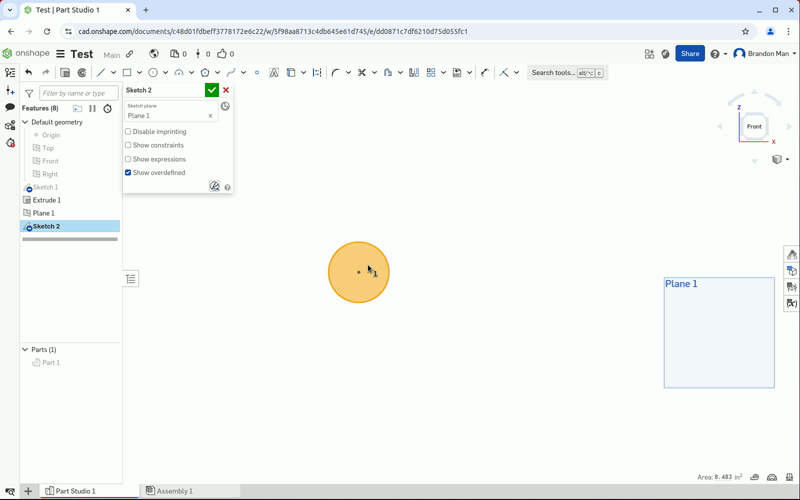
scroll(-6)
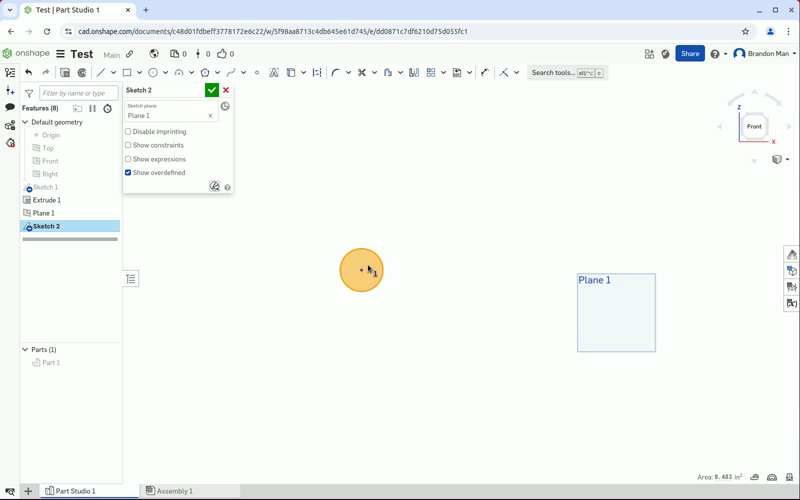
scroll(-6)
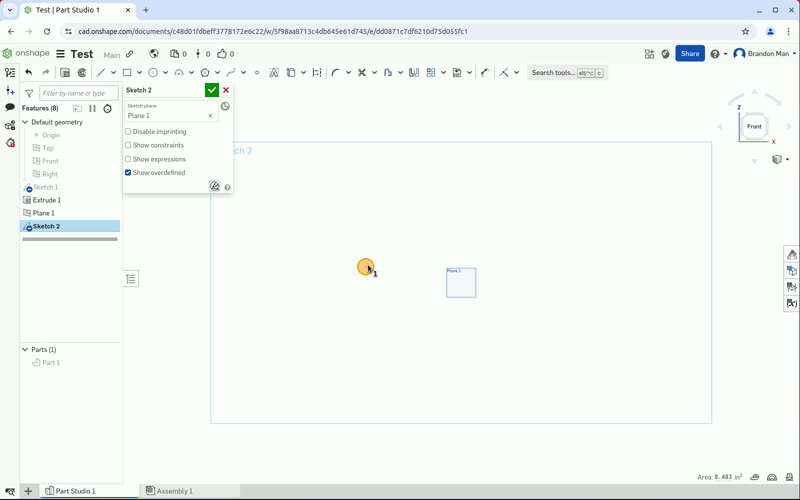
mouse_move(73, 352)
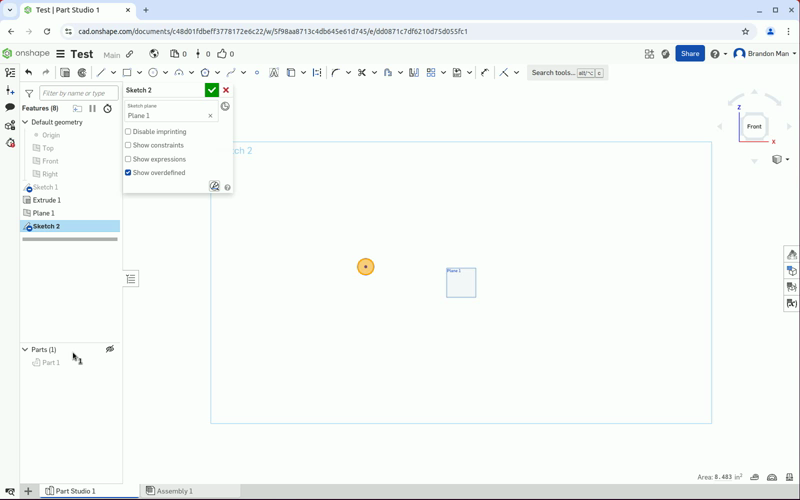
key(shift+y)
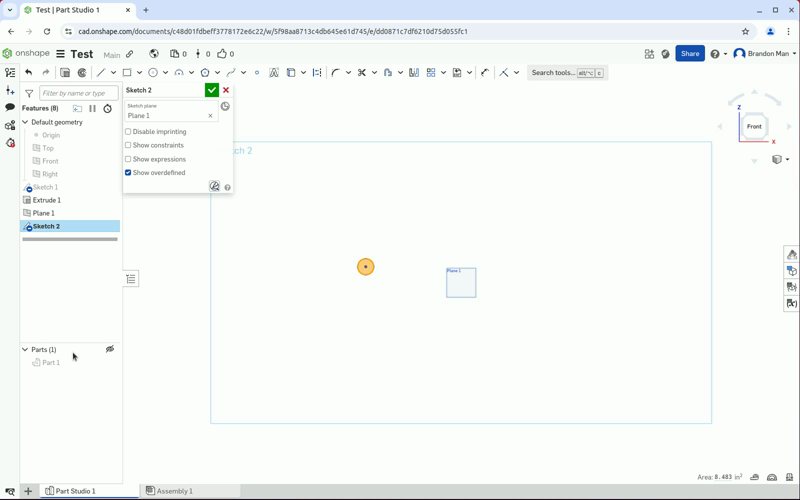
key(shift+e)
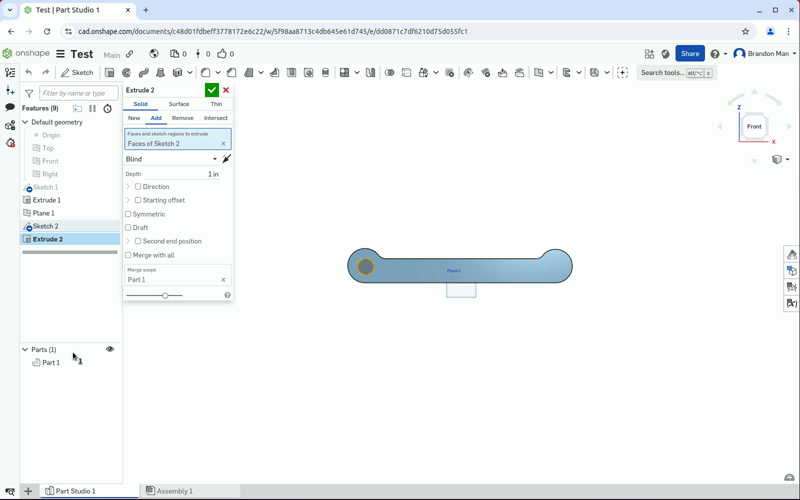
mouse_move(143, 106)
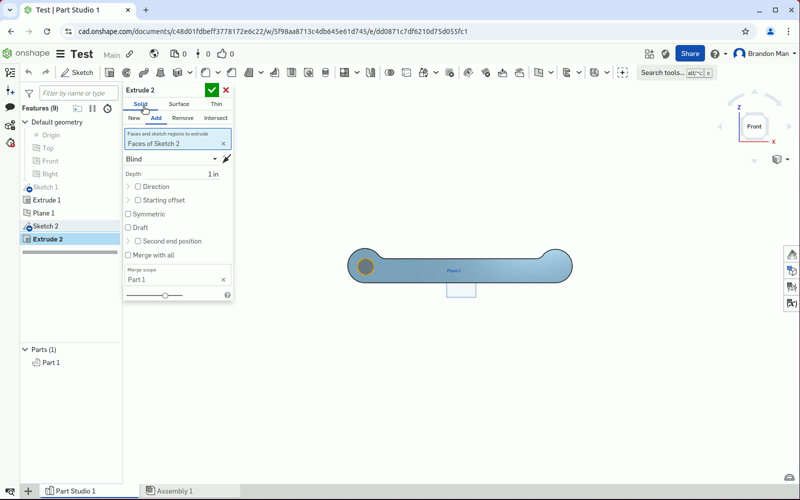
click(143, 106)
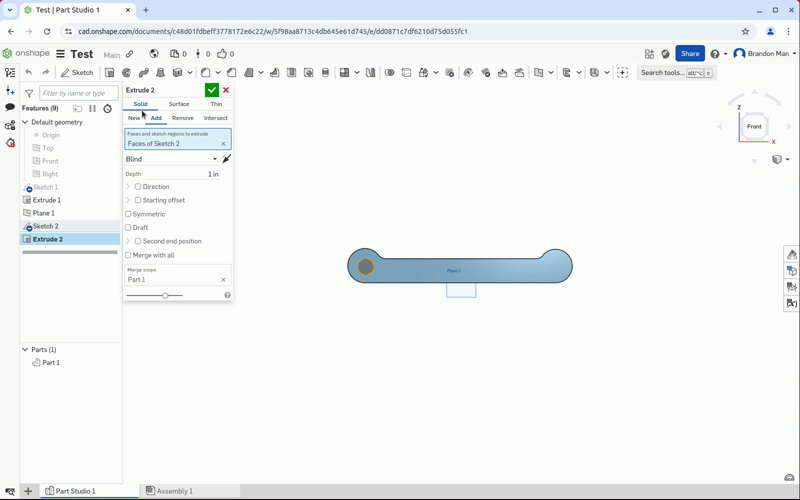
mouse_move(137, 120)
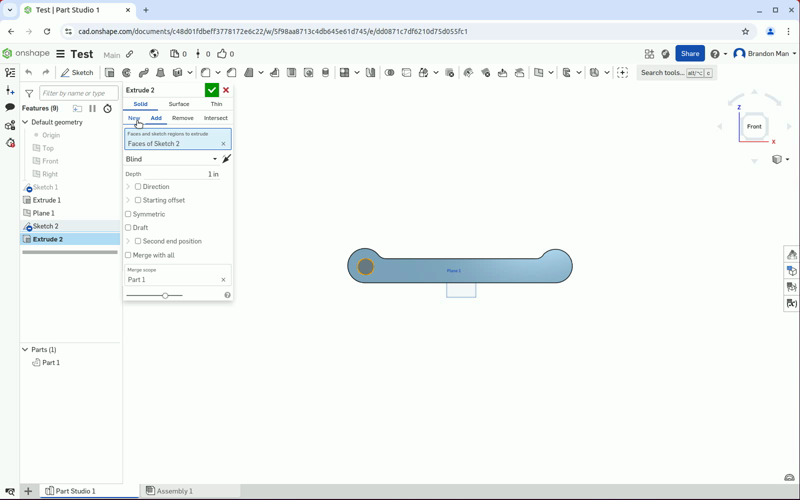
click(137, 120)
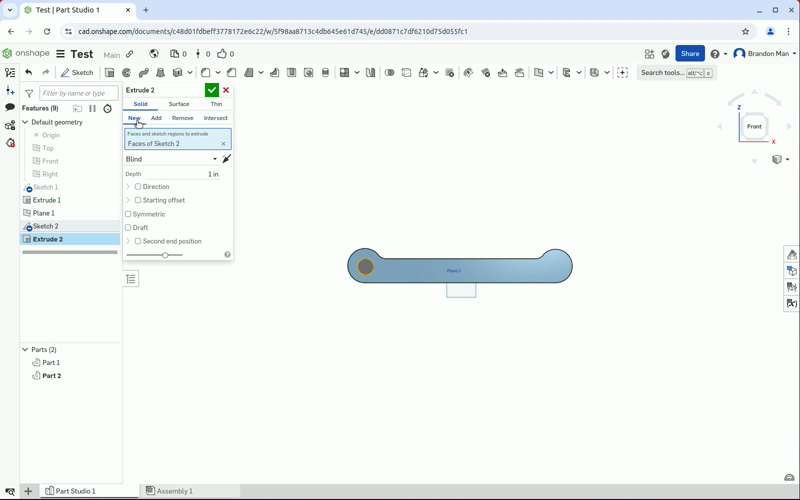
key(tab, 4)
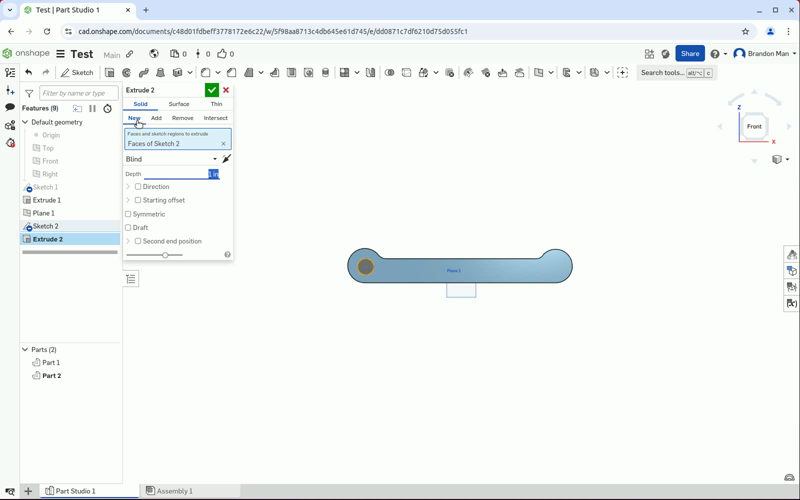
text(0.481)
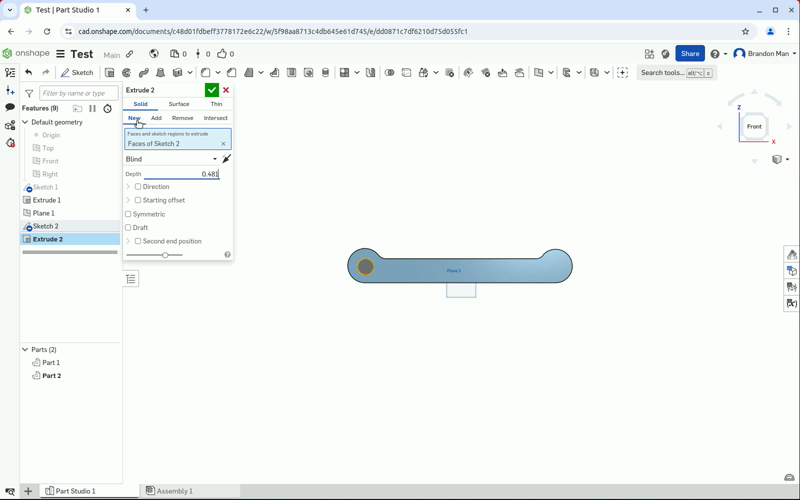
key(enter)
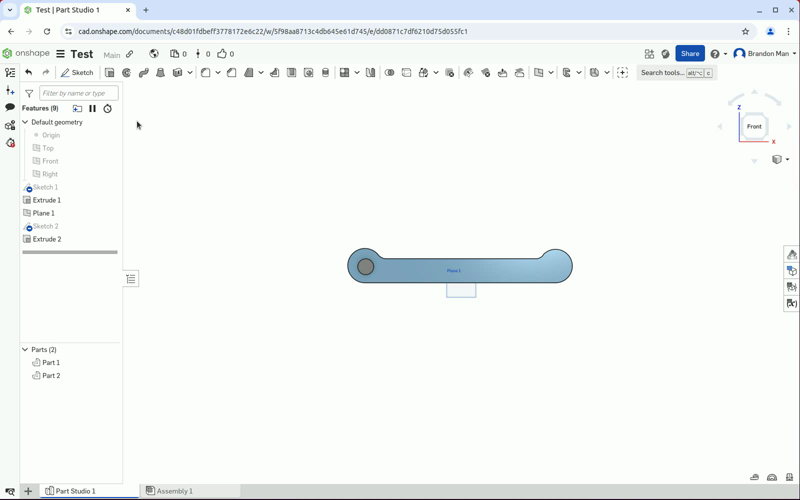
key(shift+h)
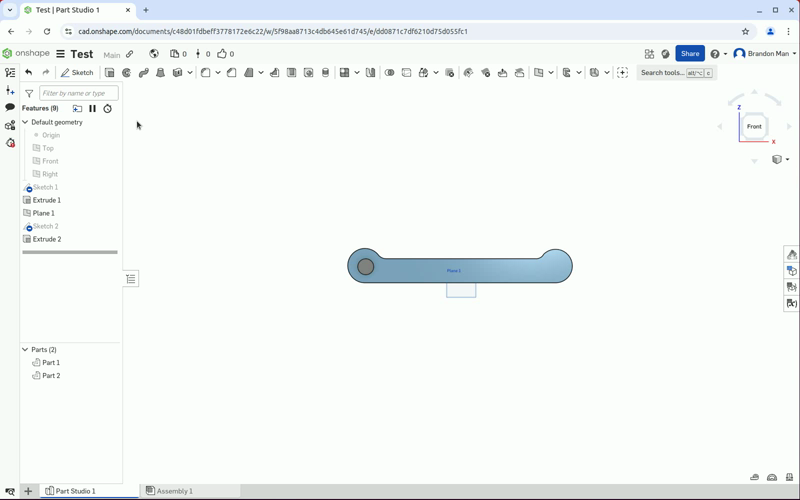
key(shift+h)
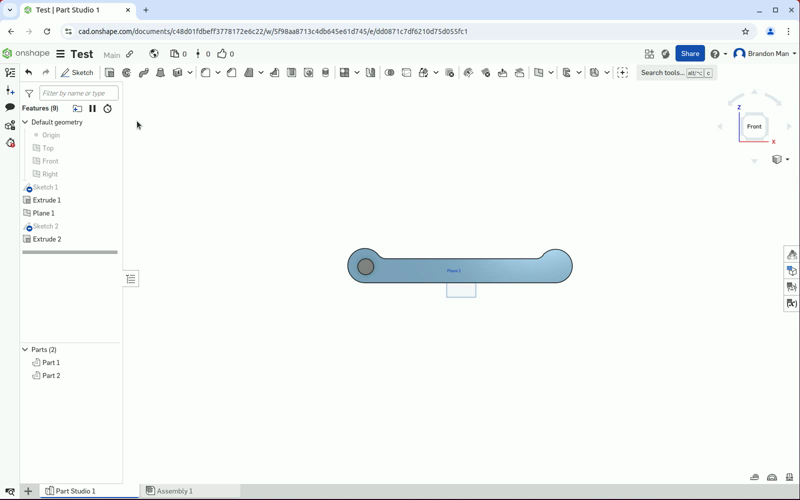
mouse_move(73, 189)
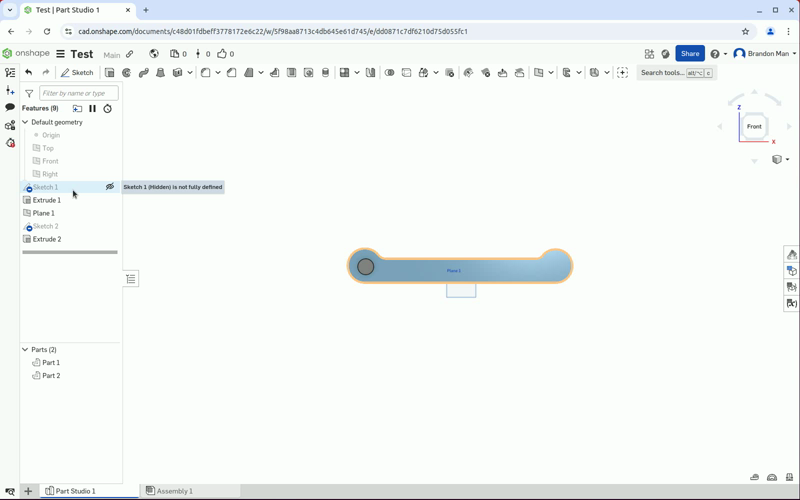
click(73, 189)
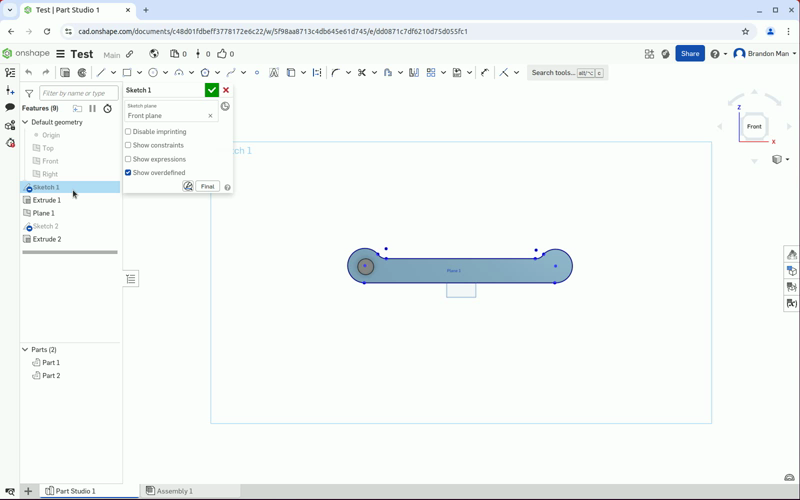
mouse_move(229, 92)
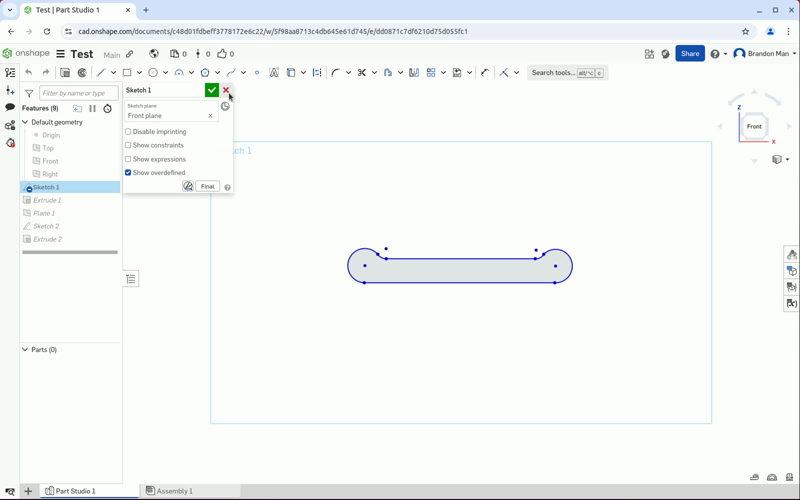
click(229, 92)
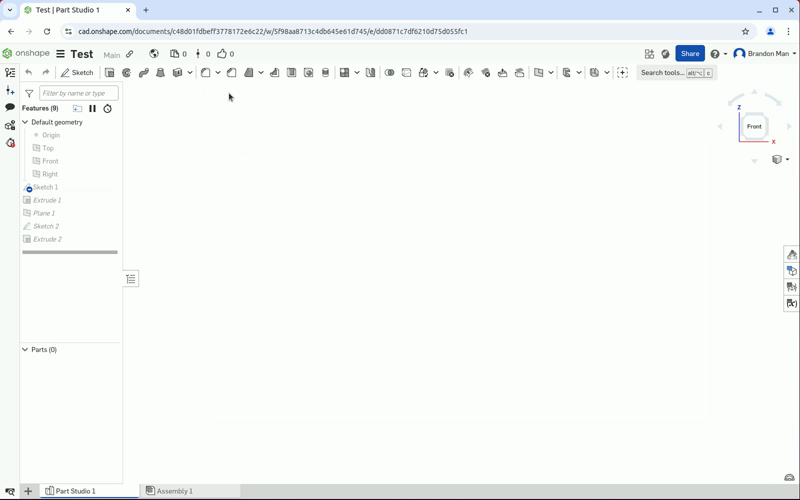
key(shift+s)
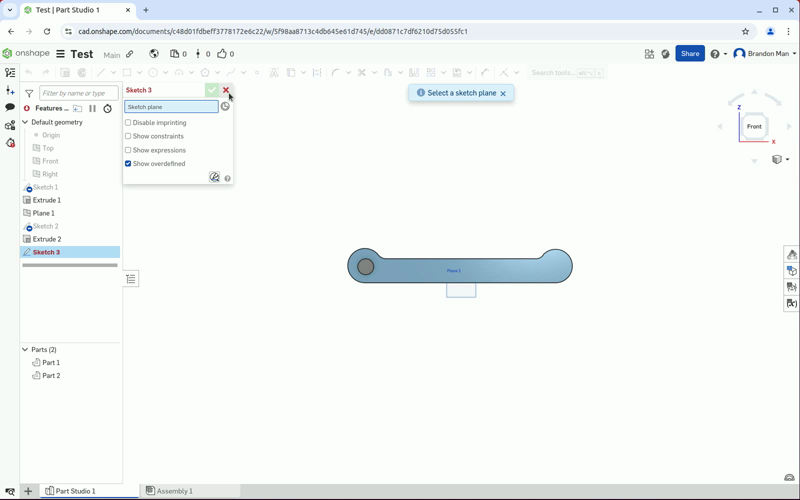
mouse_move(73, 215)
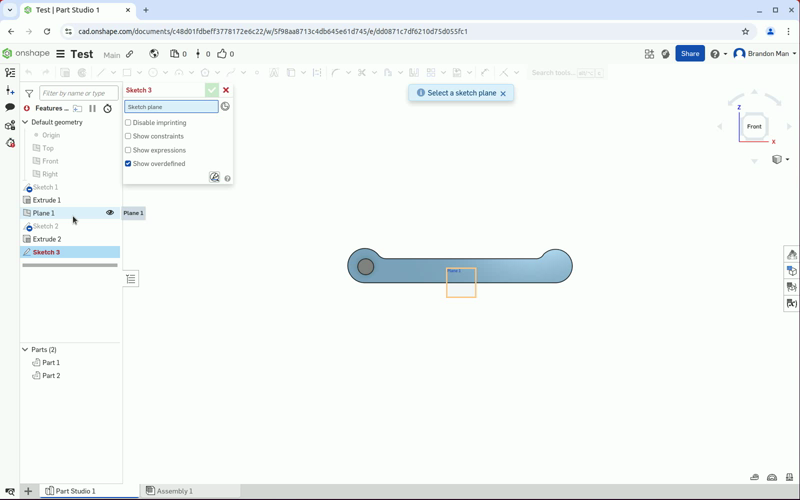
click(73, 215)
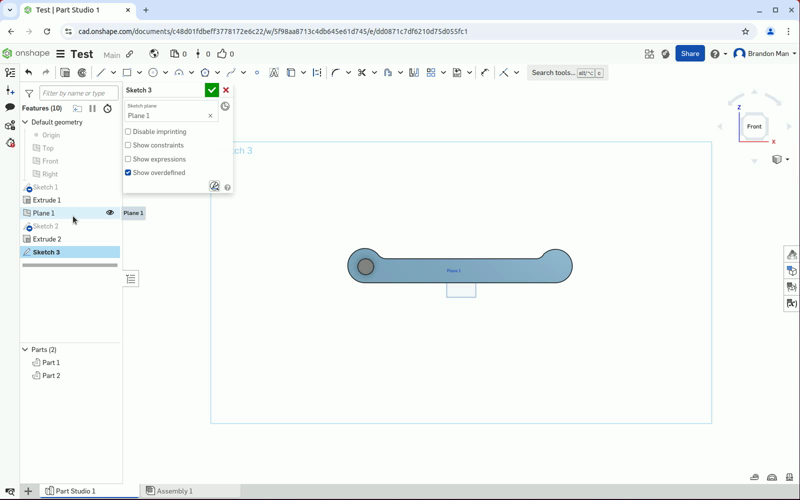
mouse_move(73, 352)
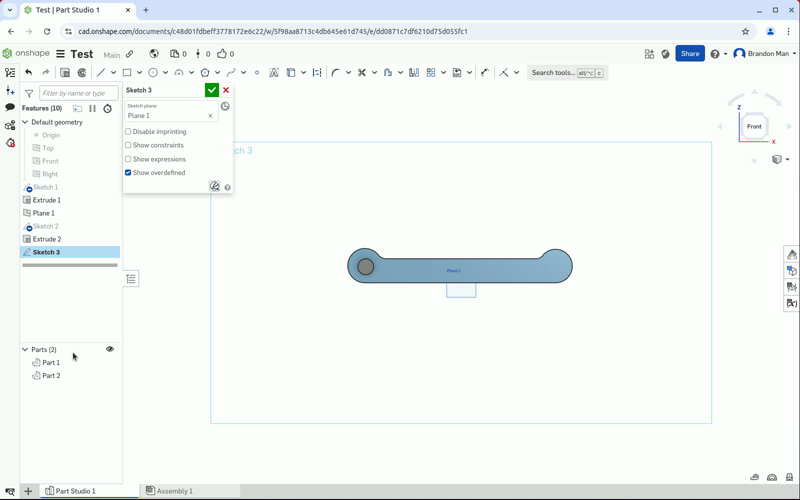
key(y)
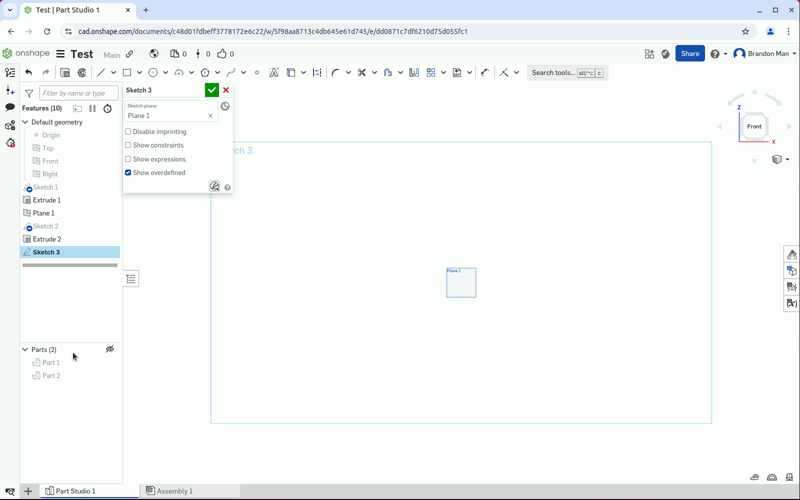
key(c)
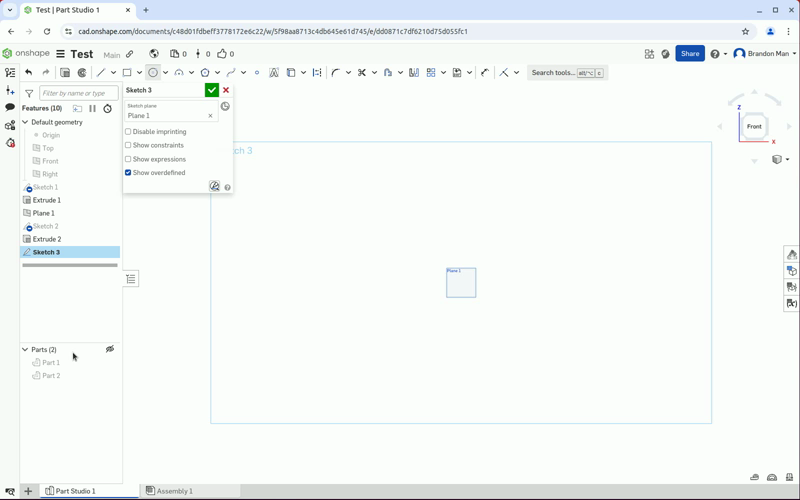
key_down(shift)
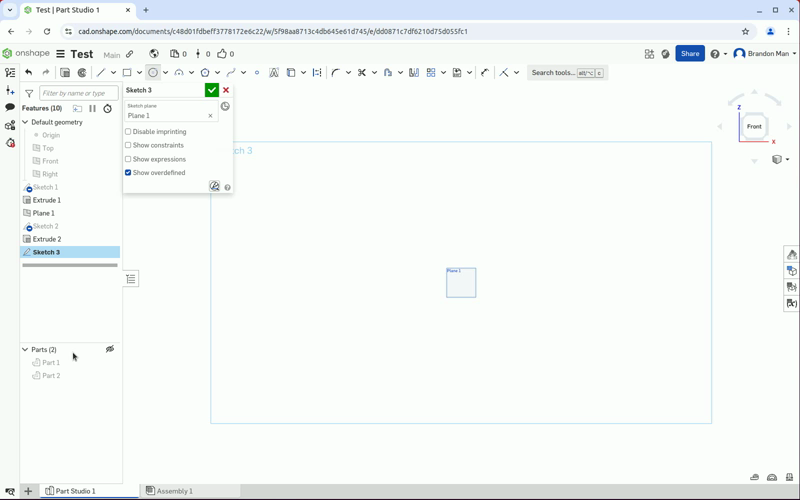
mouse_move(556, 266)
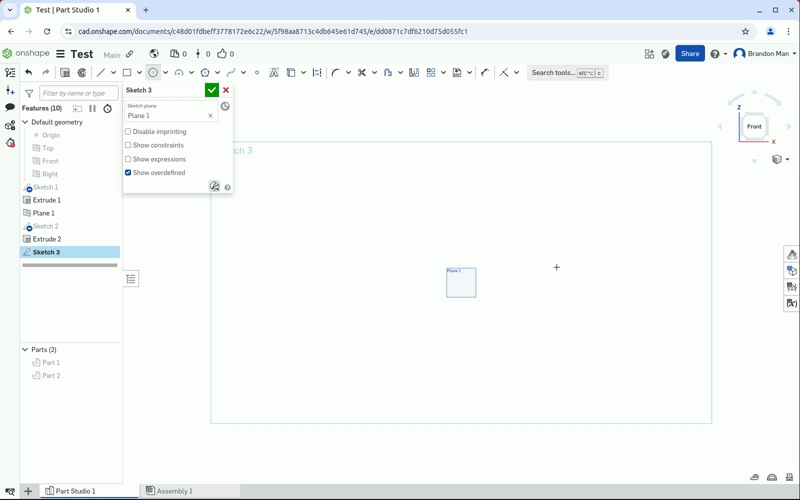
click(556, 266)
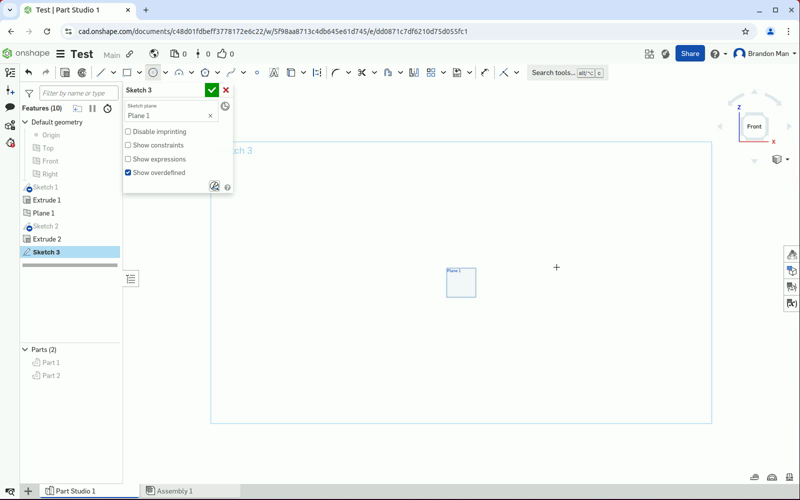
key_up(shift)
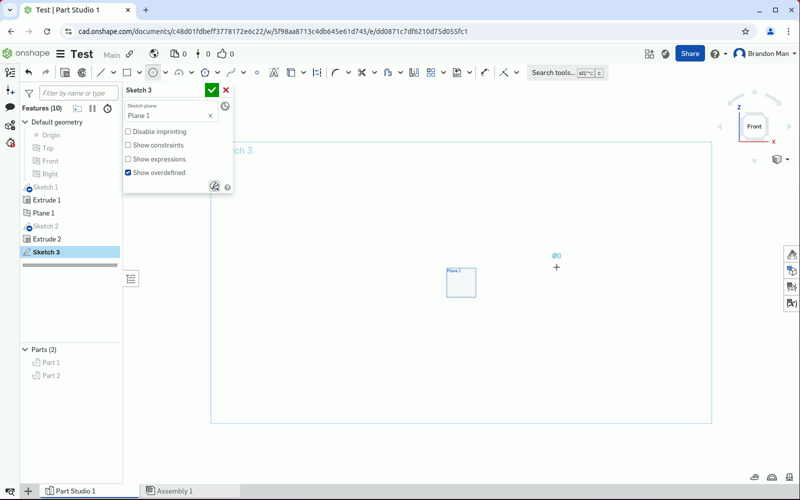
mouse_move(564, 266)
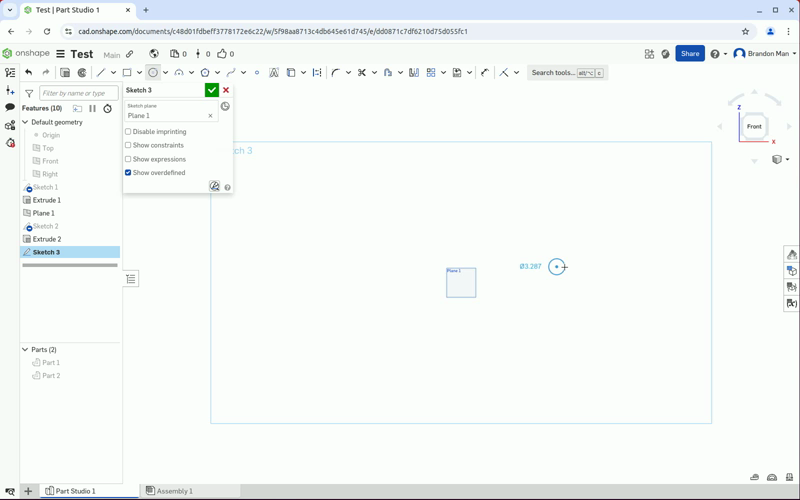
click(564, 266)
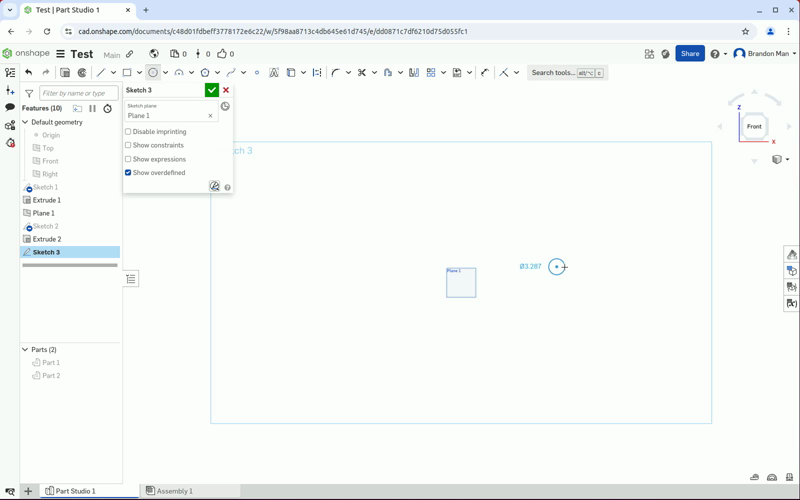
key(esc)
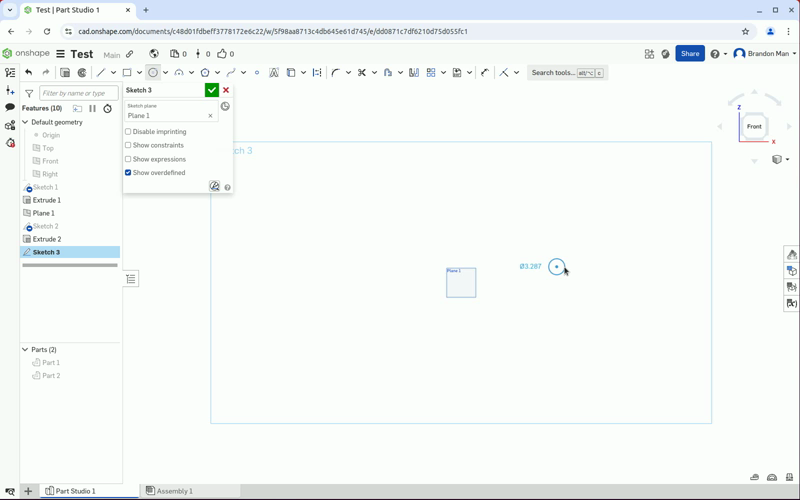
mouse_move(556, 264)
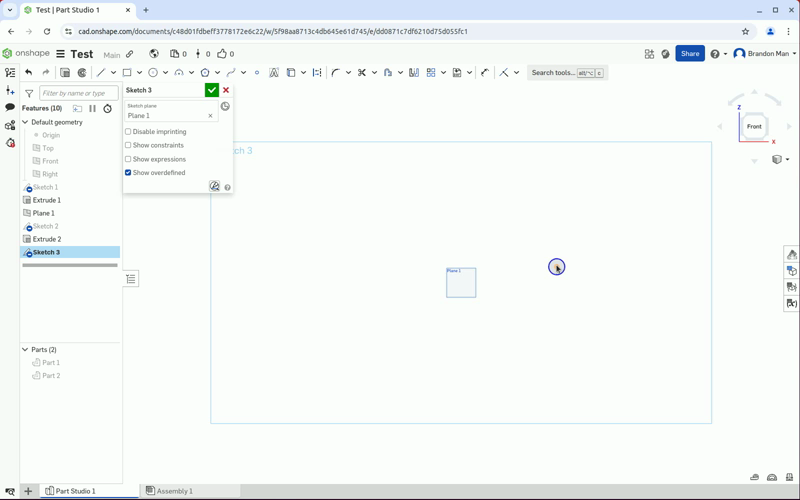
scroll(6)
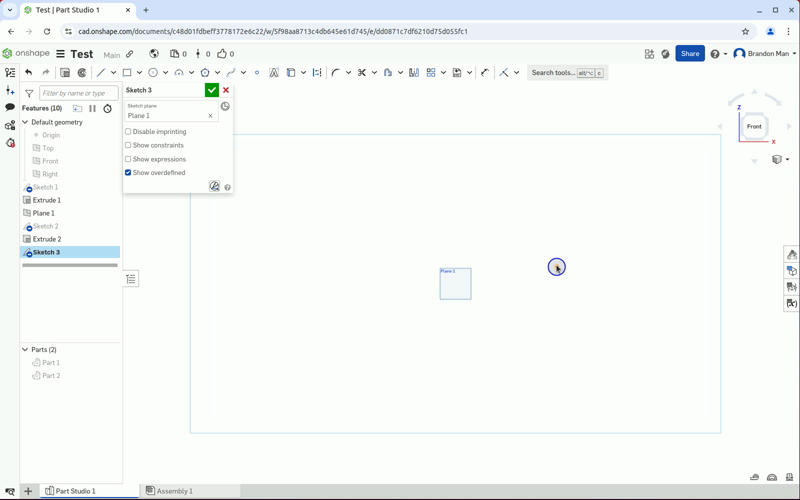
scroll(6)
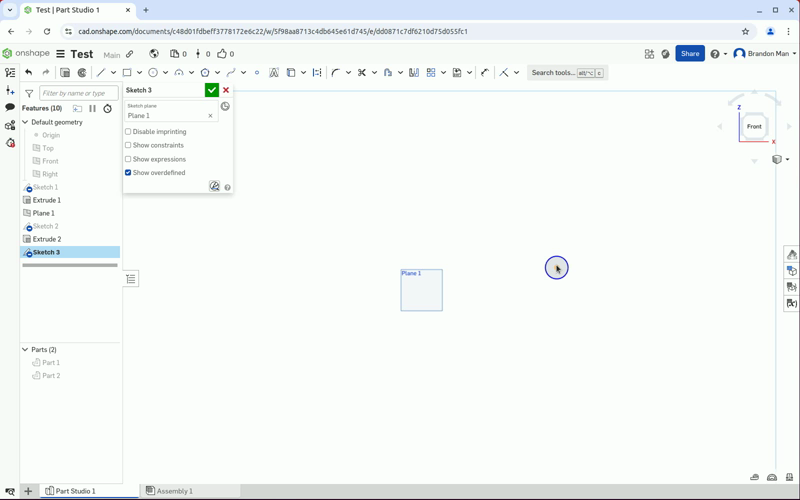
scroll(6)
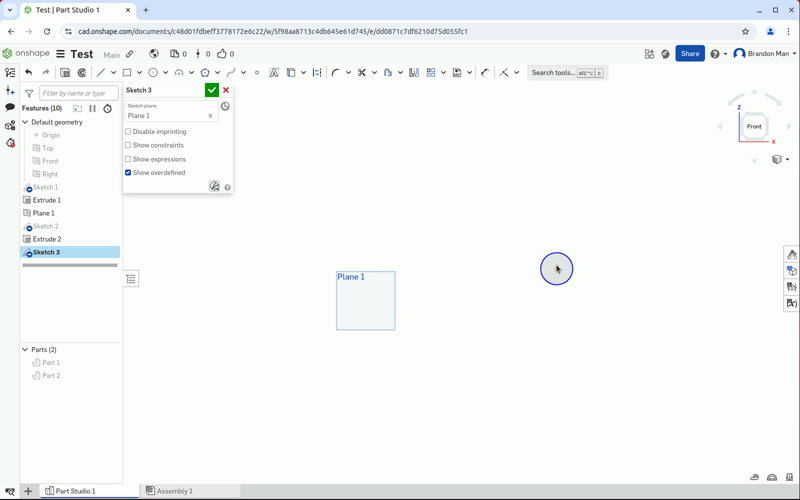
scroll(6)
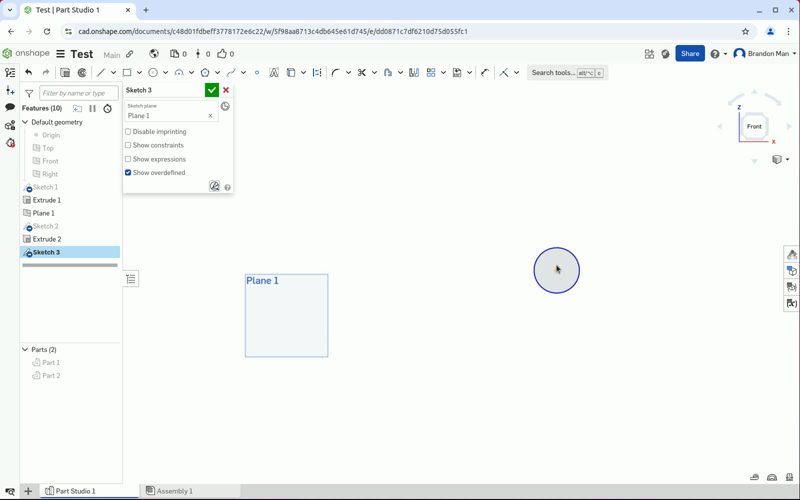
scroll(6)
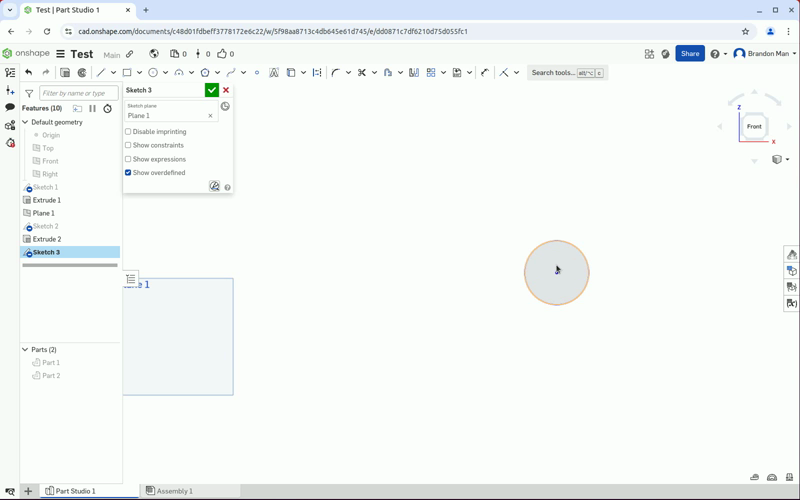
scroll(6)
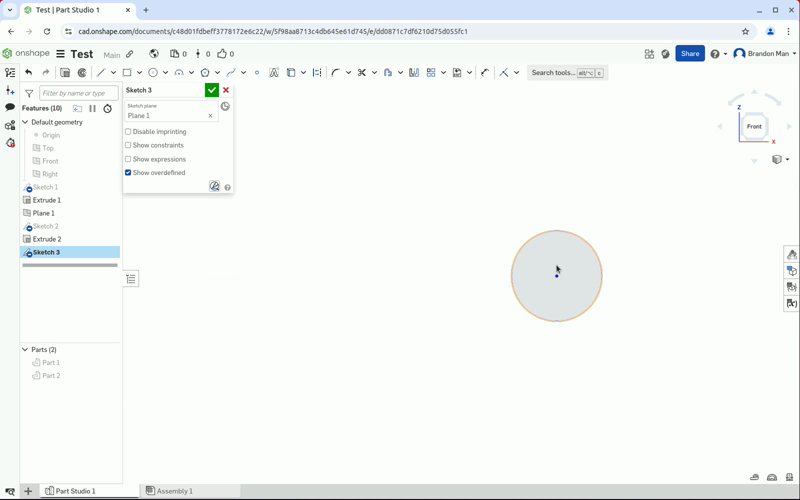
scroll(6)
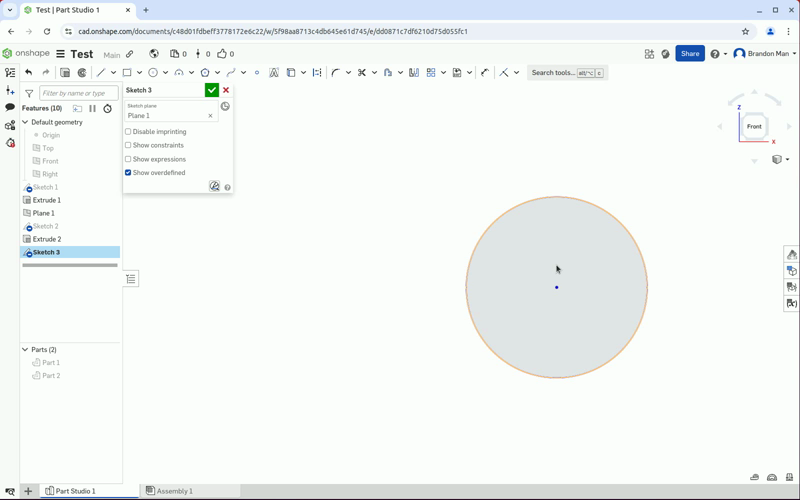
click(556, 264)
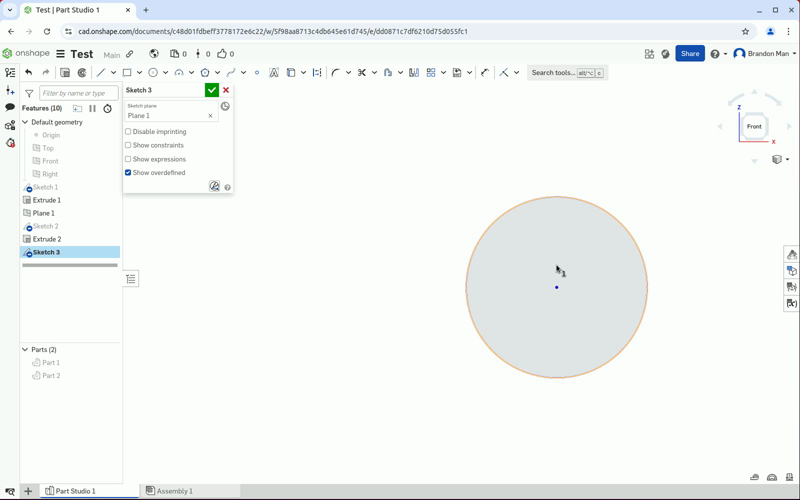
scroll(-6)
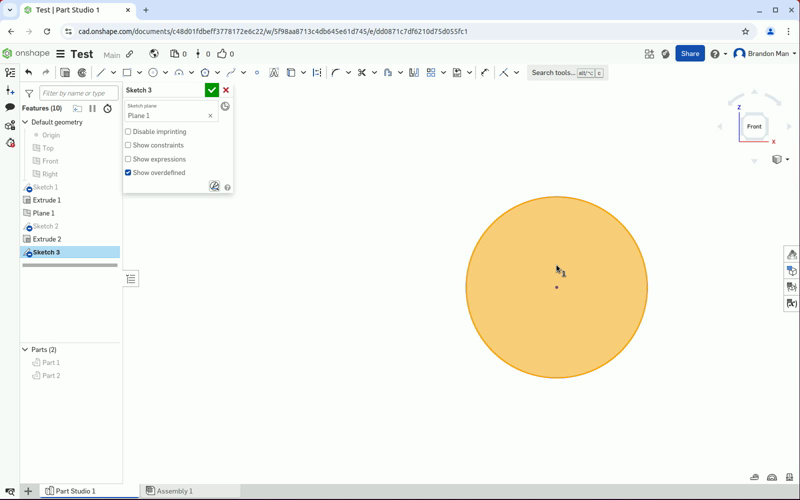
scroll(-6)
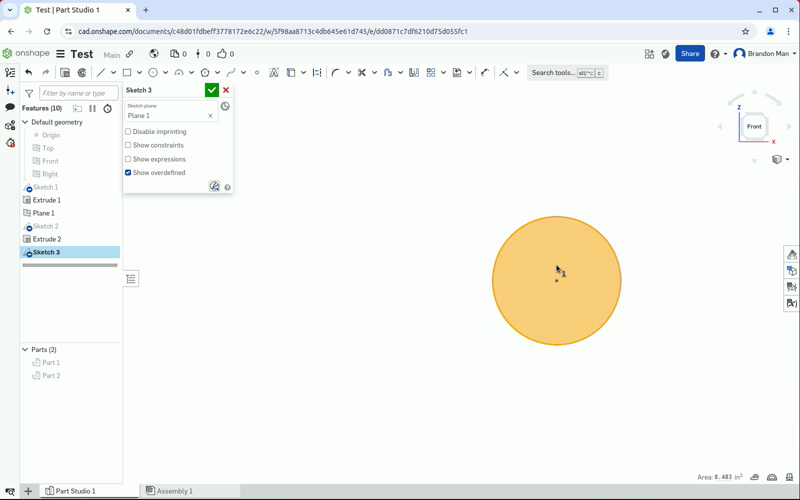
scroll(-6)
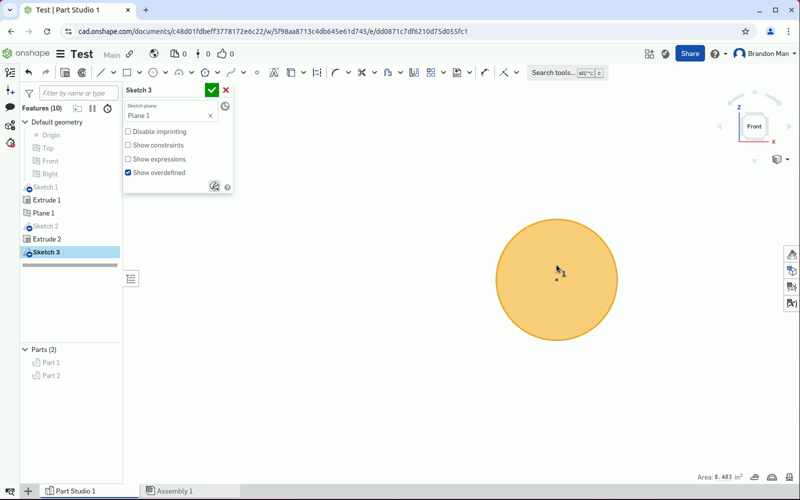
scroll(-6)
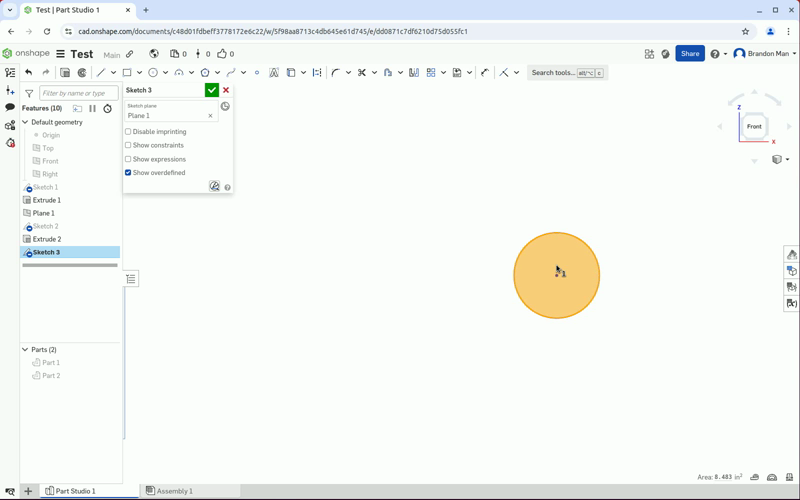
scroll(-6)
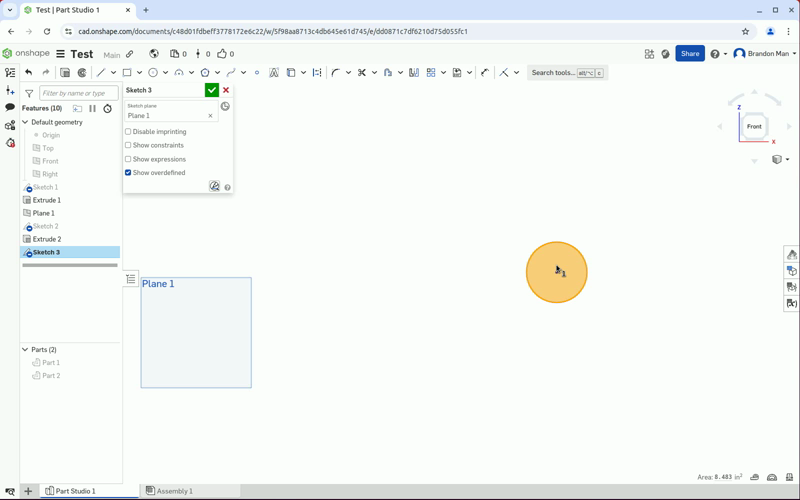
scroll(-6)
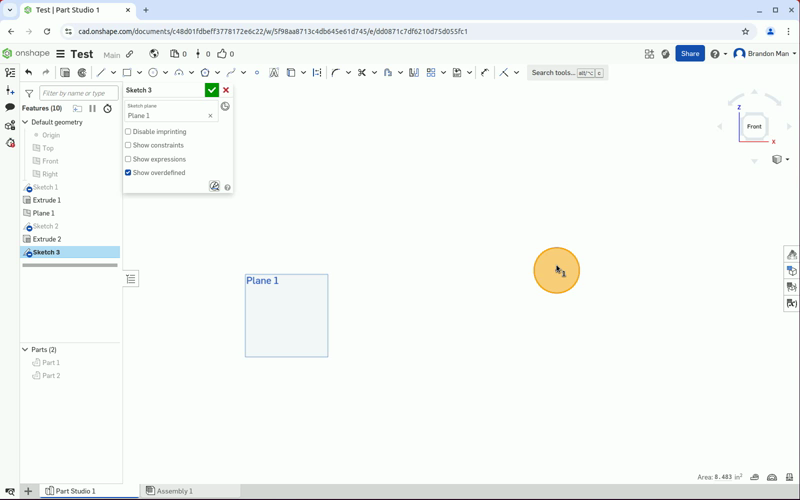
scroll(-6)
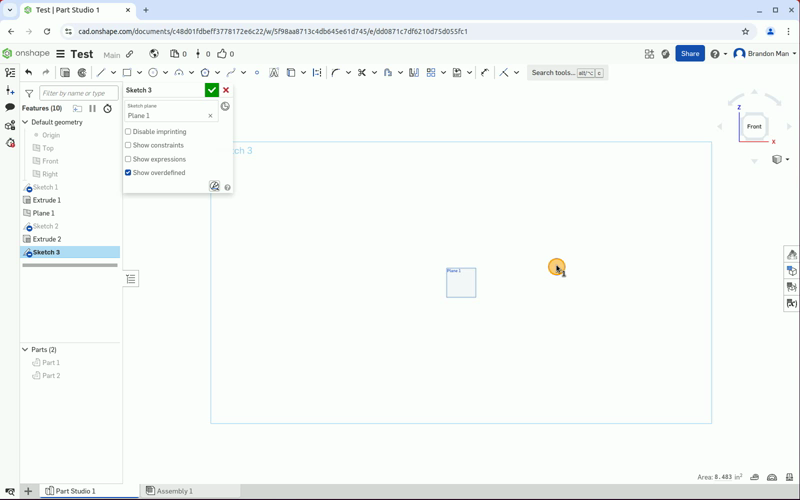
mouse_move(73, 352)
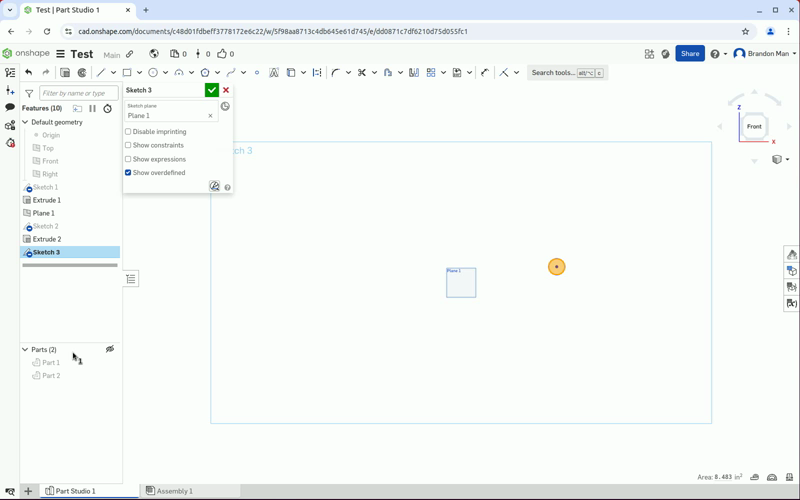
key(shift+y)
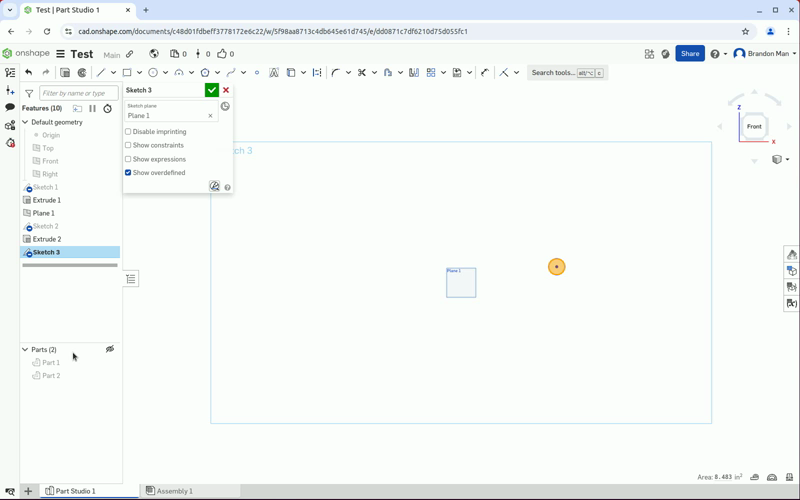
key(shift+e)
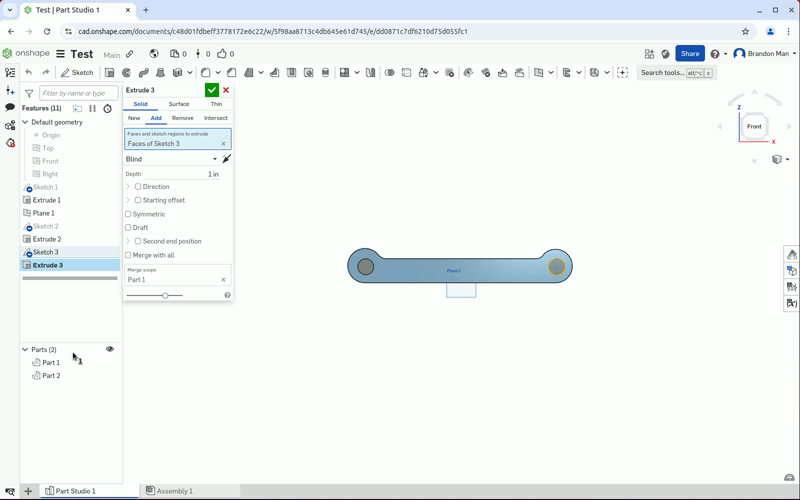
mouse_move(143, 106)
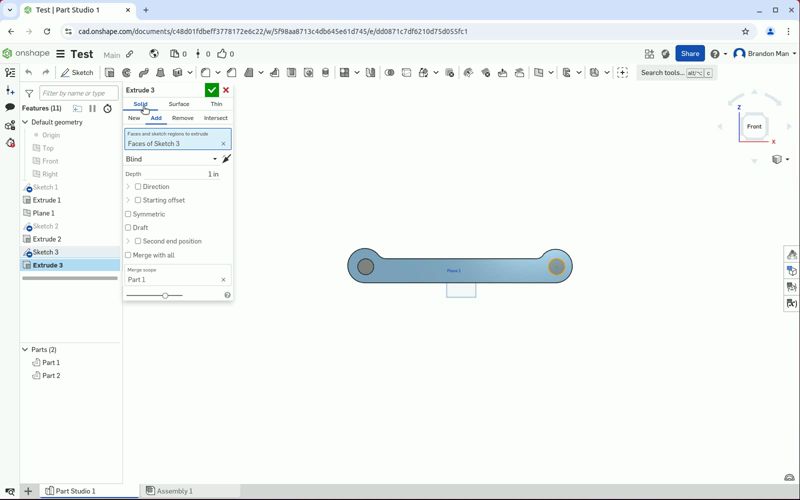
click(143, 106)
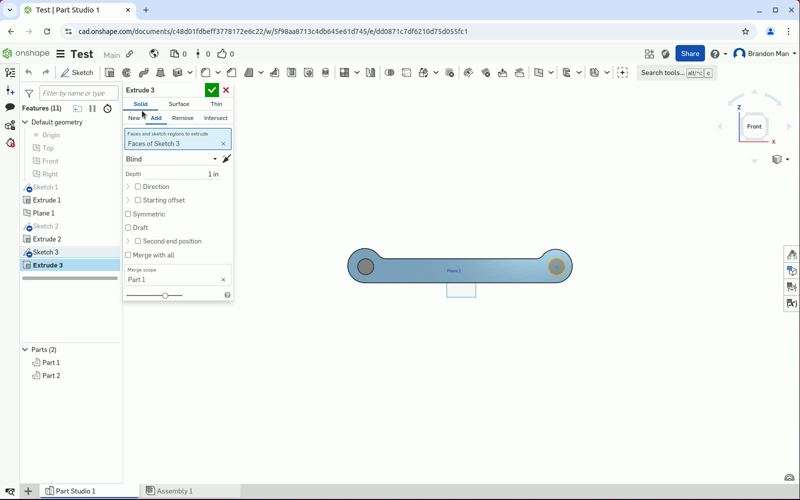
mouse_move(137, 120)
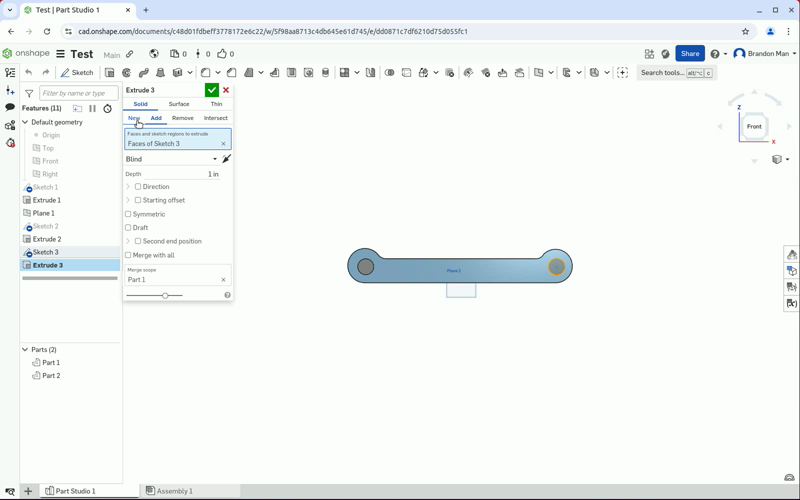
click(137, 120)
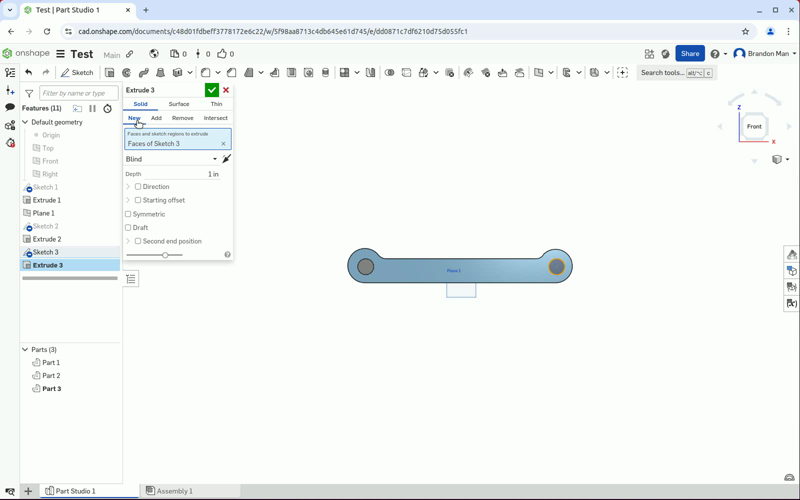
key(tab, 4)
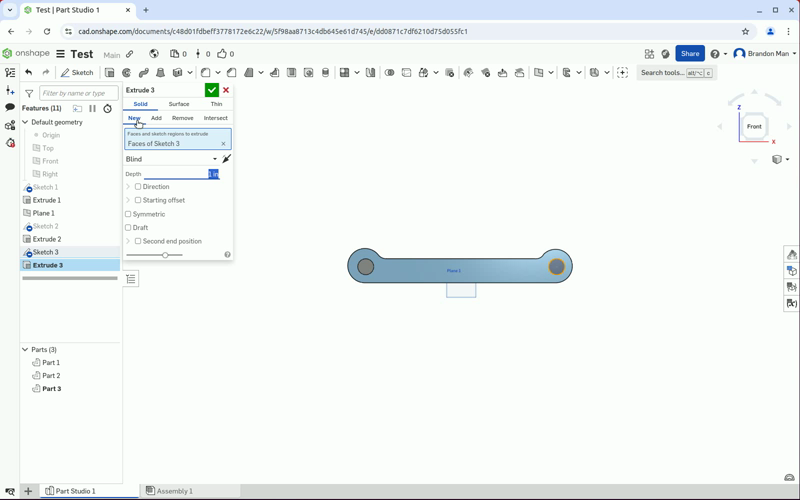
text(0.481)
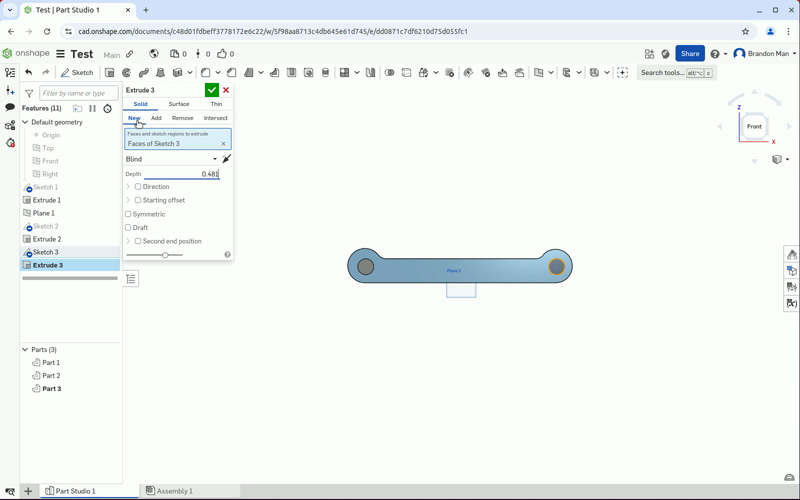
key(enter)
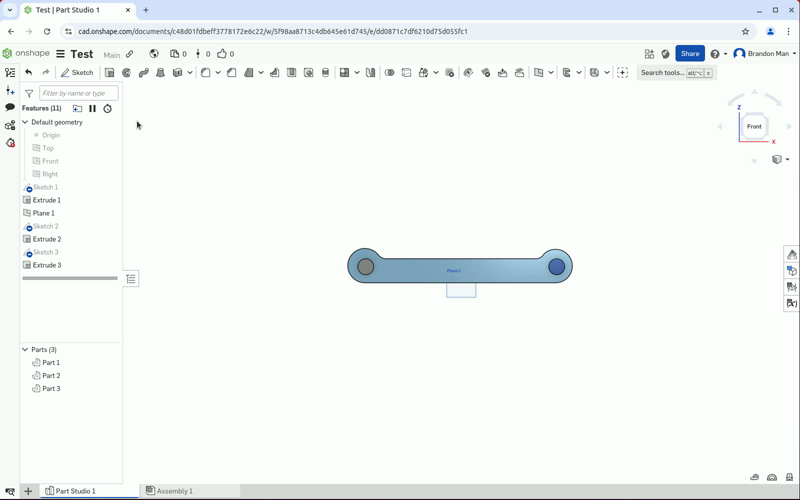
key(shift+h)
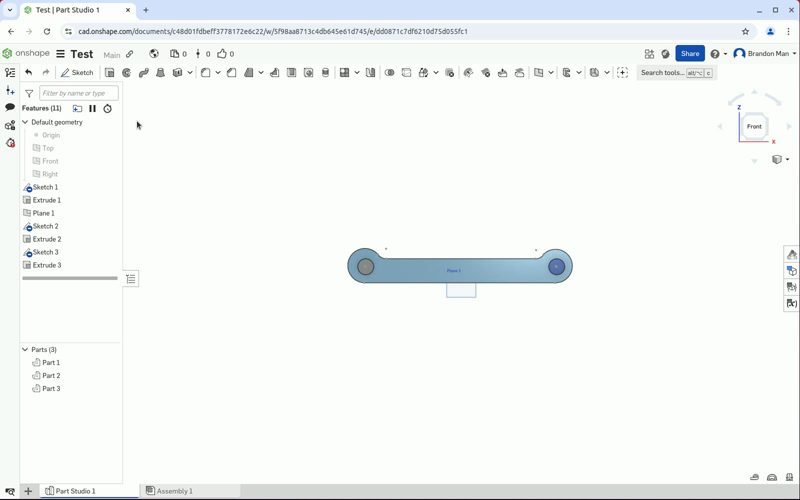
key(shift+h)
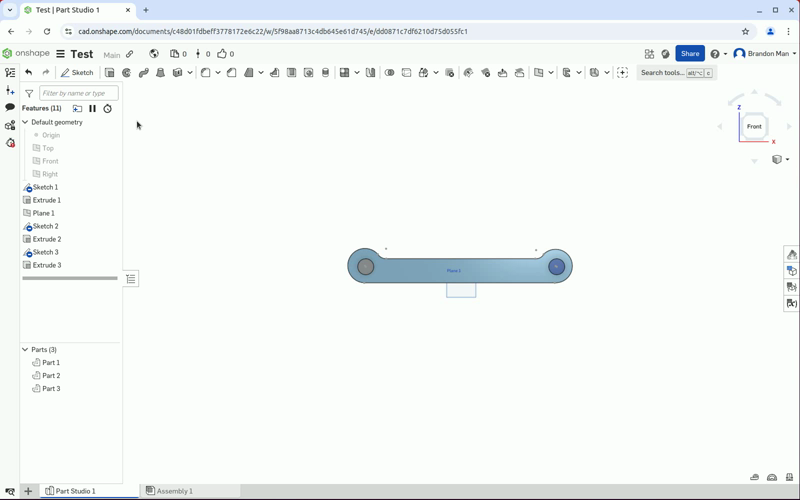
key(shift+7)
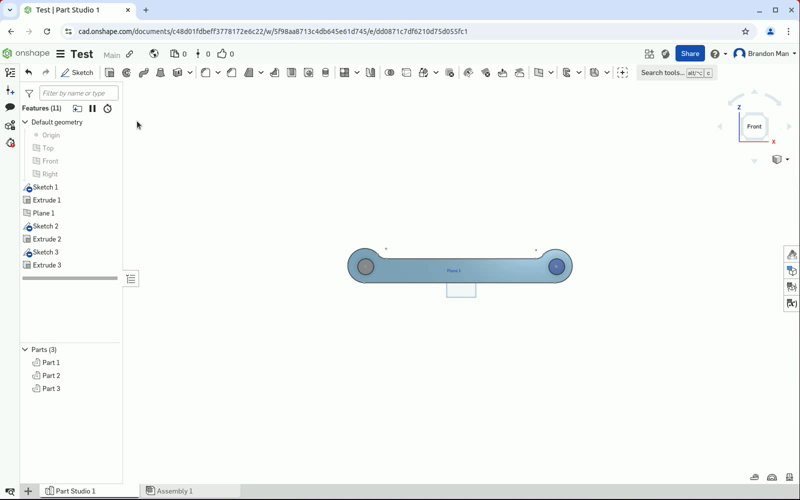
key(left, 2)
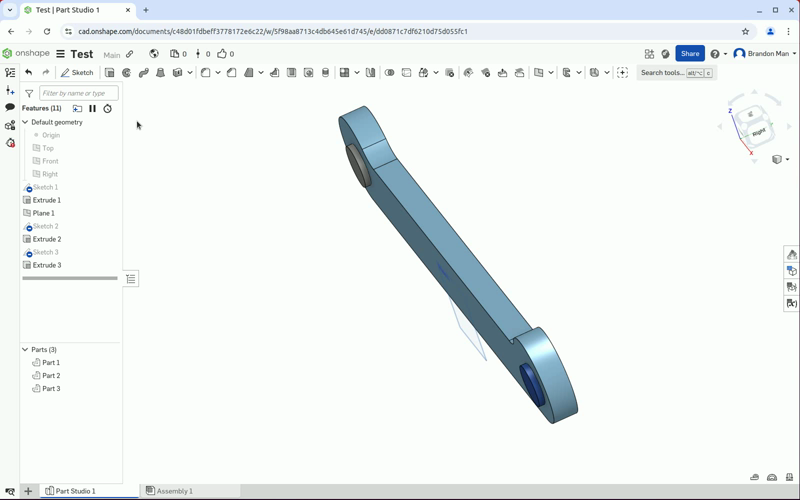
key(down, 2)
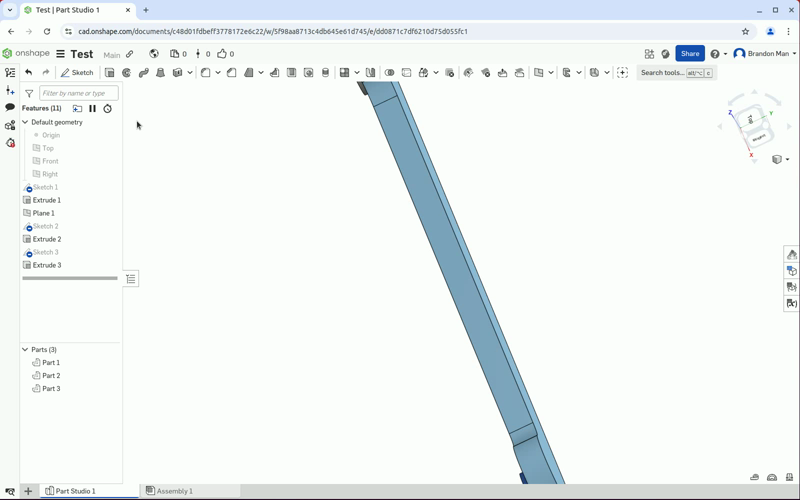
key(up, 2)
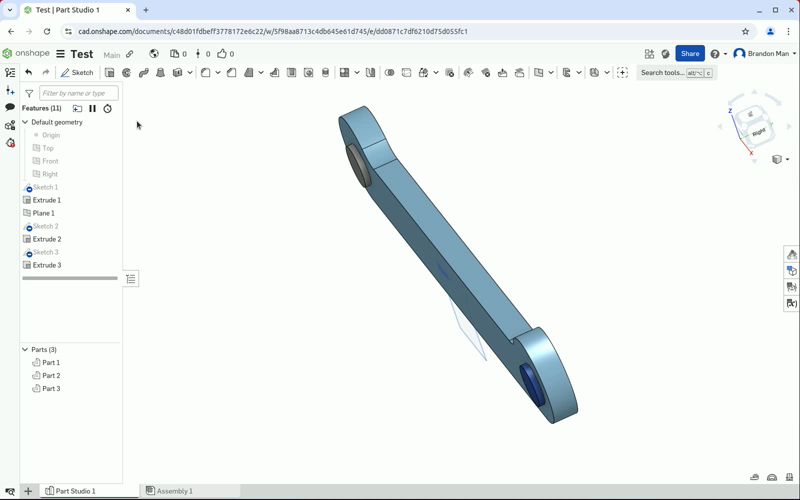
key(right, 2)
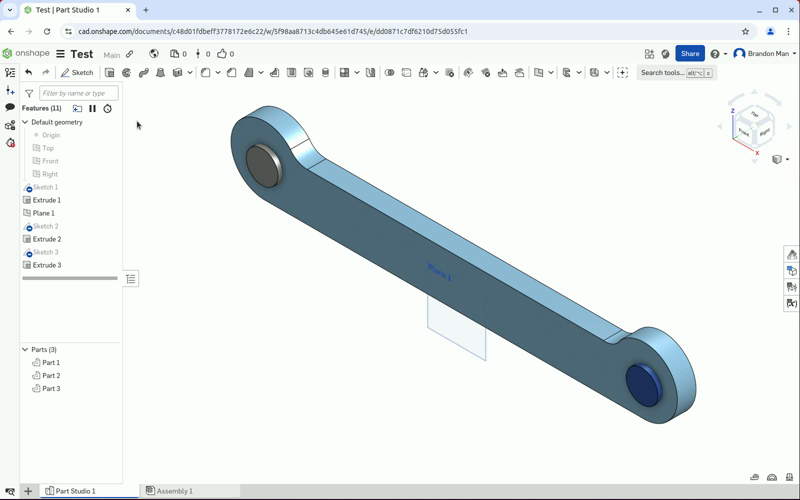
mouse_move(73, 189)
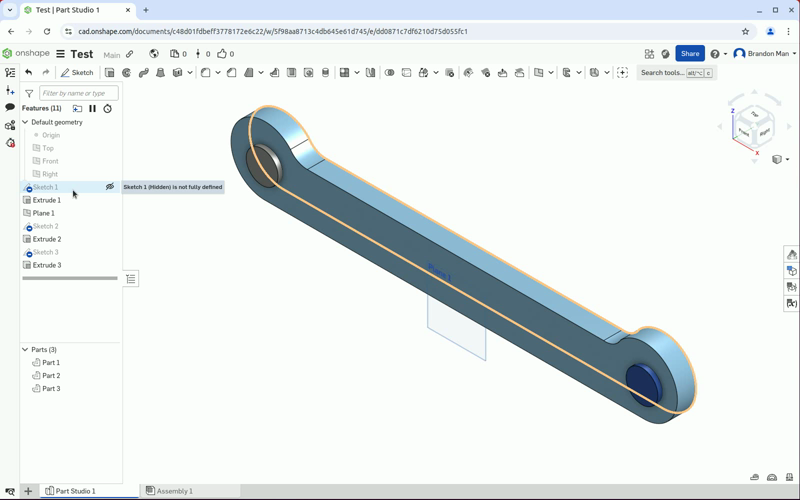
click(73, 189)